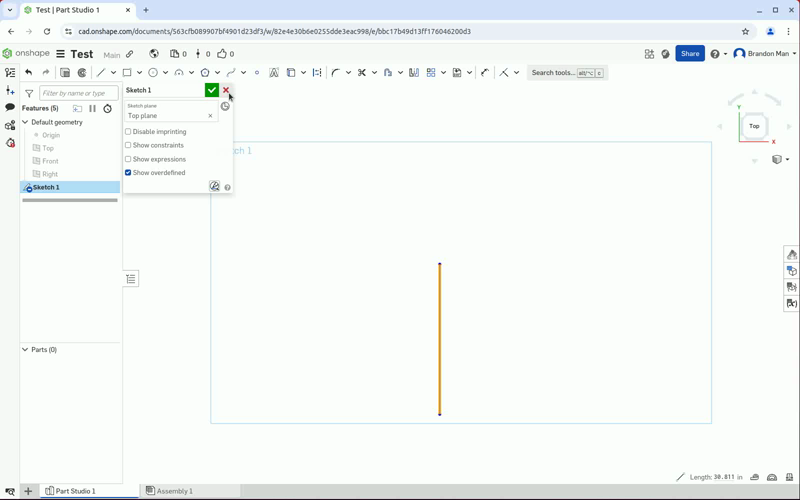
key(shift+h)
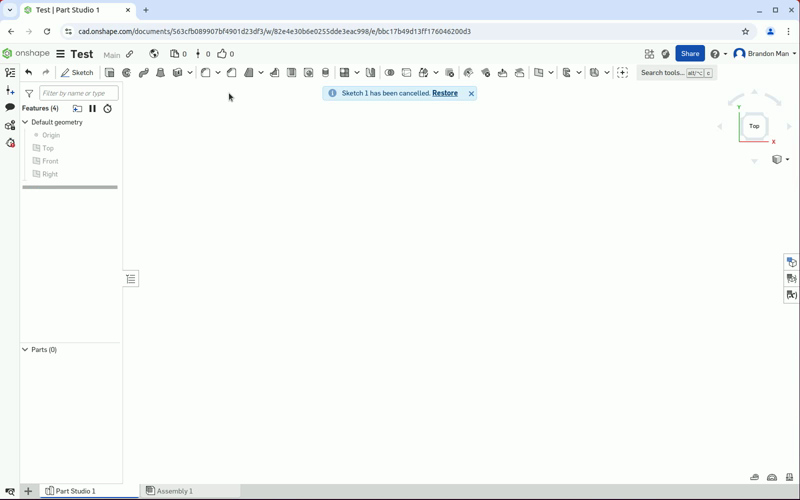
mouse_move(73, 352)
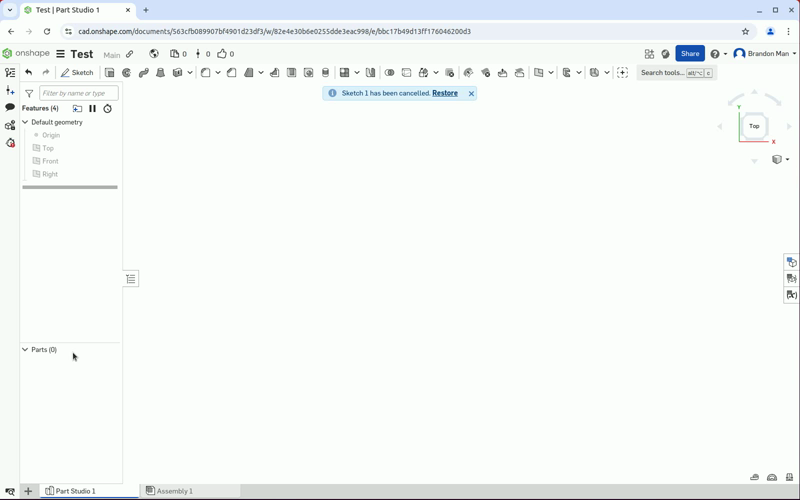
key(y)
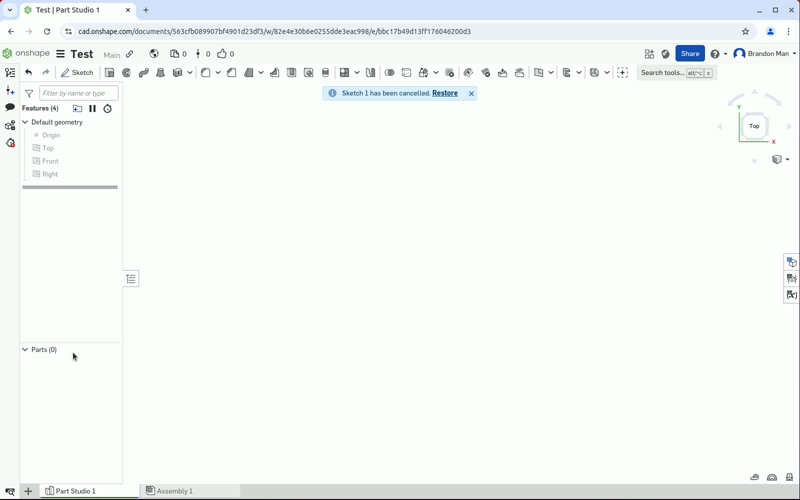
key(shift+p)
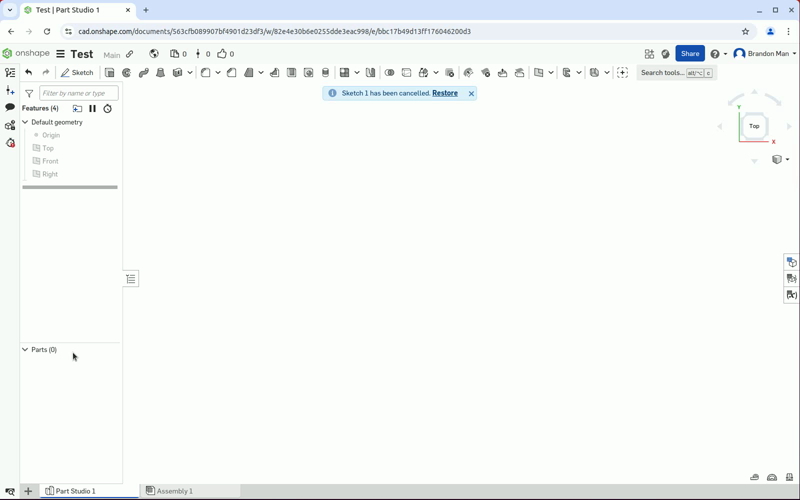
key(space)
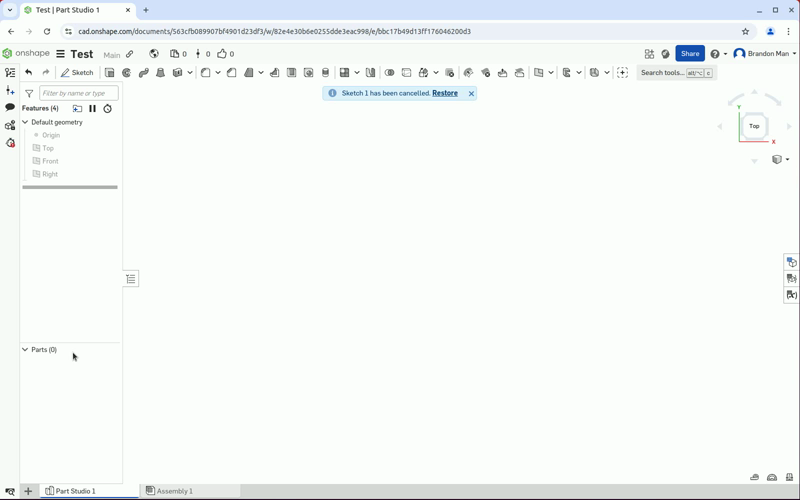
key_down(shift)
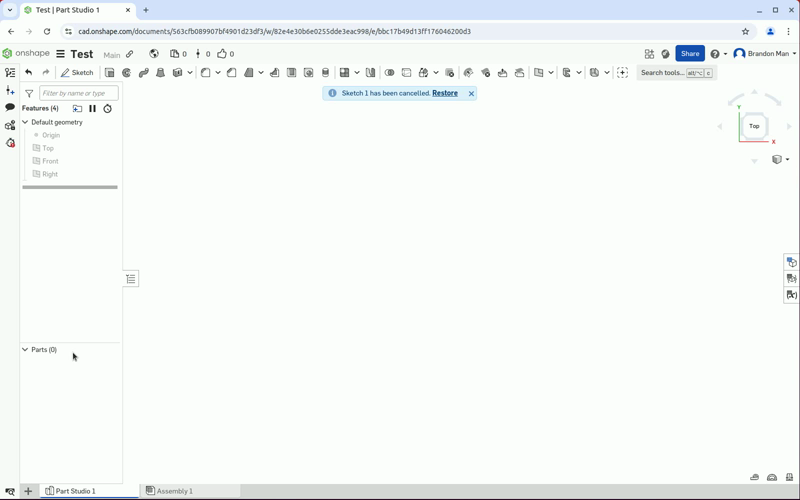
key(up)
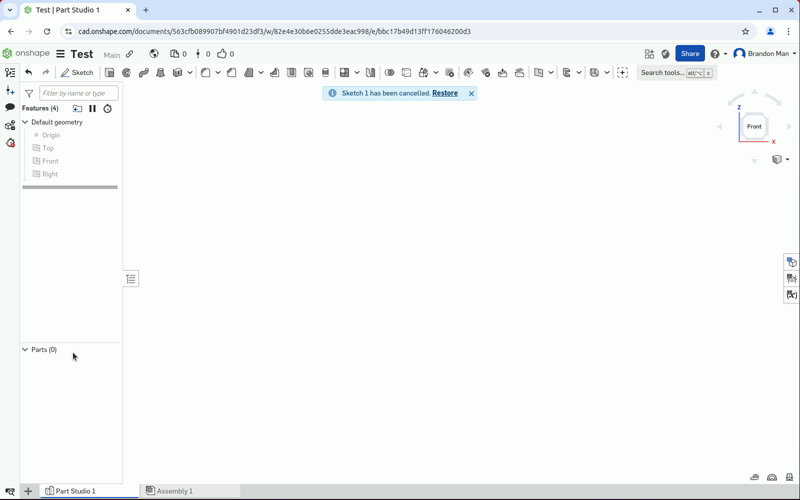
key_up(shift)
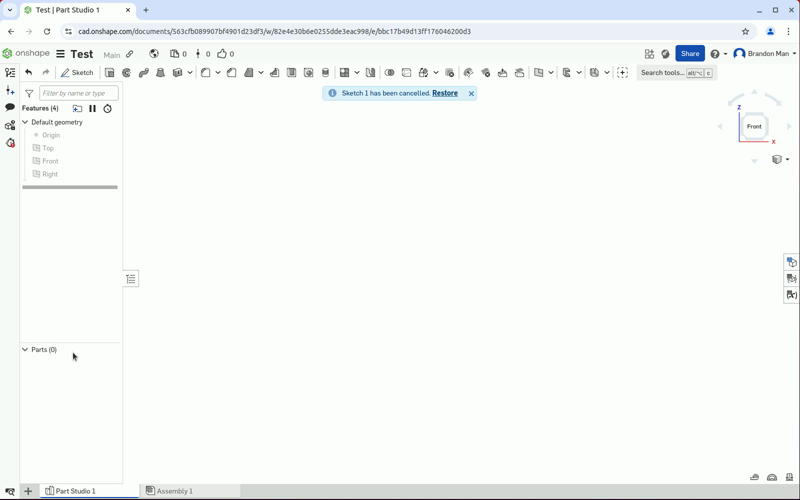
mouse_move(73, 352)
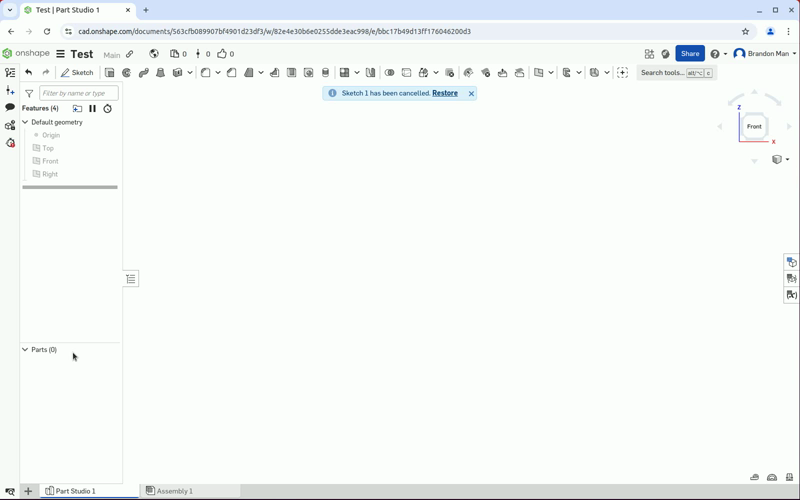
key(shift+y)
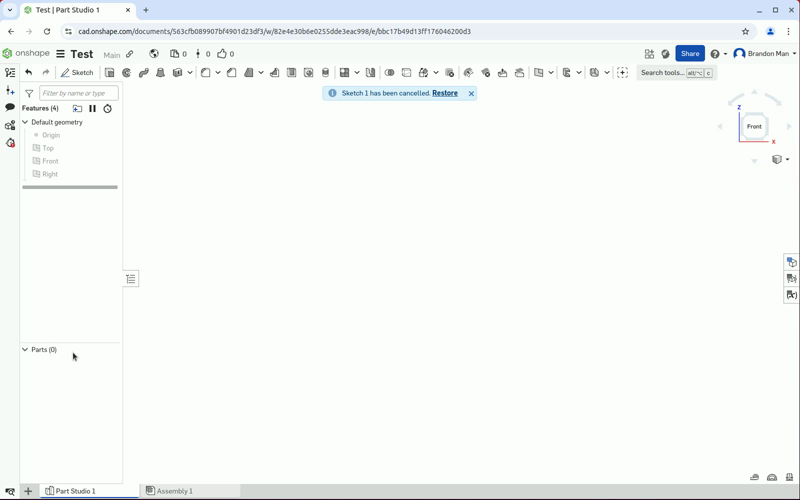
key(shift+s)
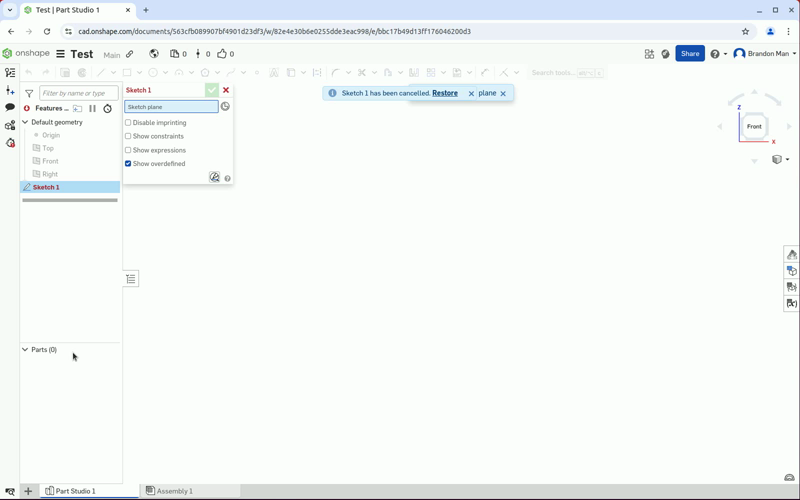
mouse_move(73, 163)
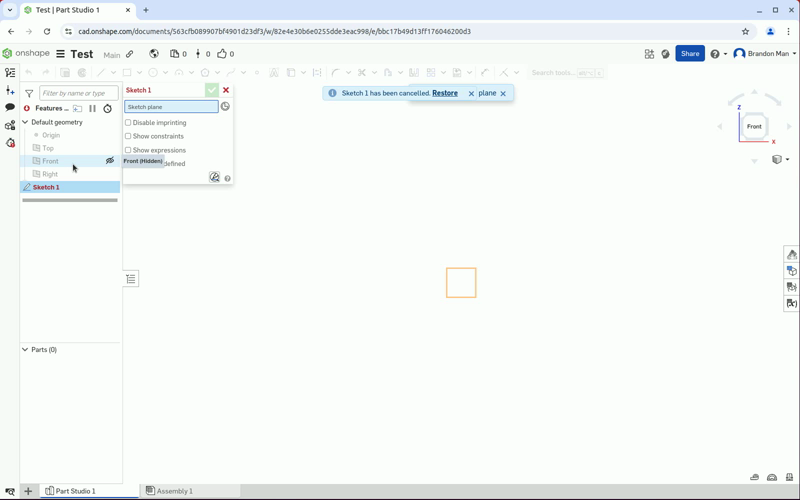
click(73, 163)
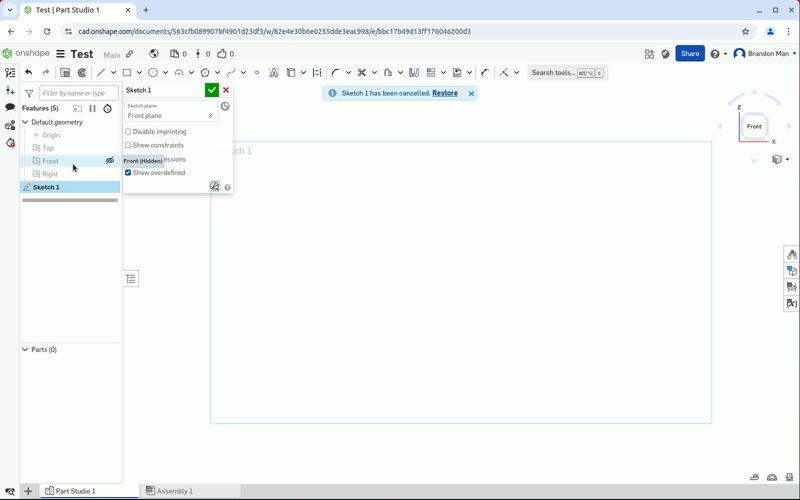
mouse_move(73, 352)
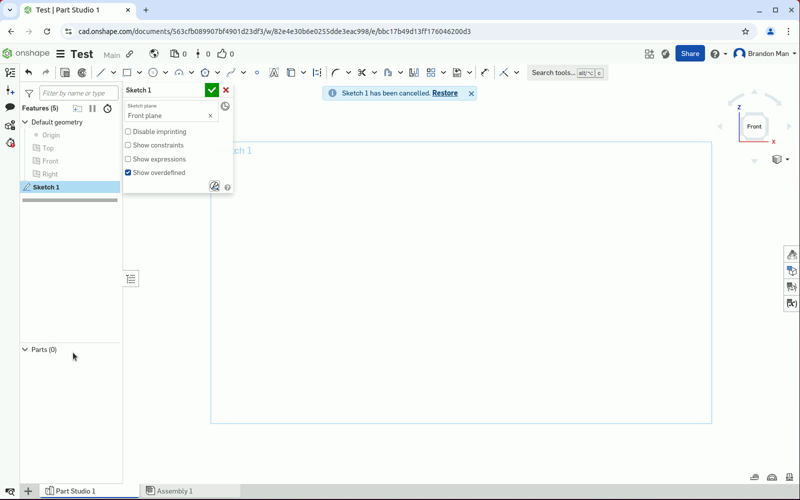
key(y)
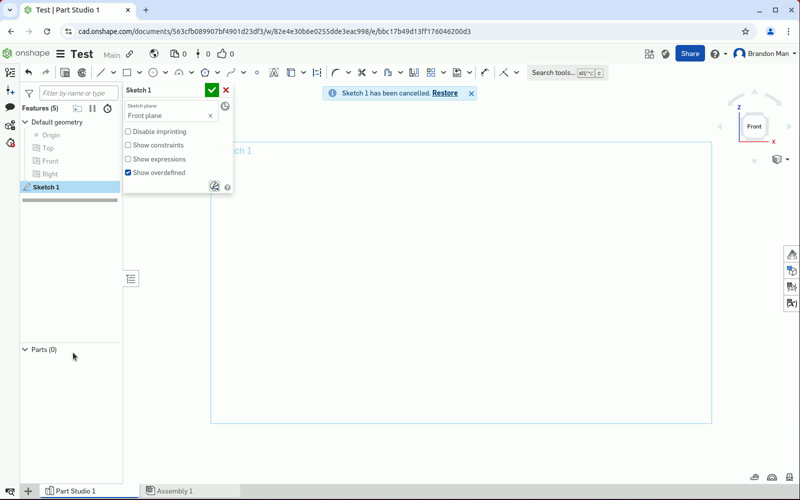
key(l)
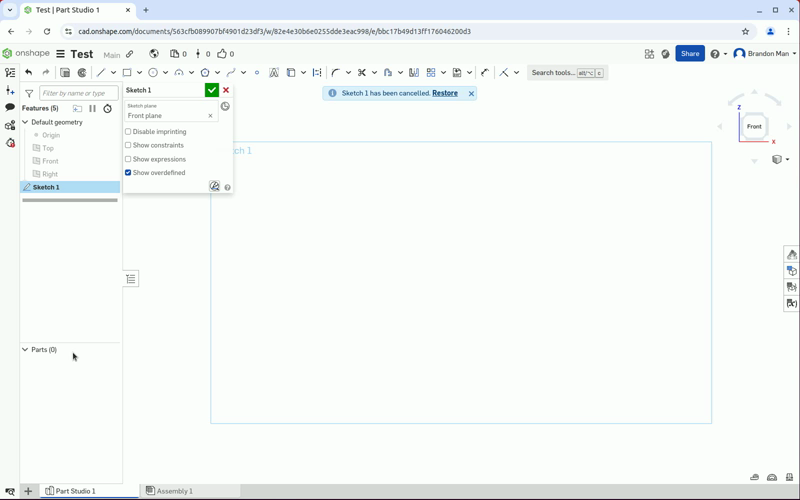
key_down(shift)
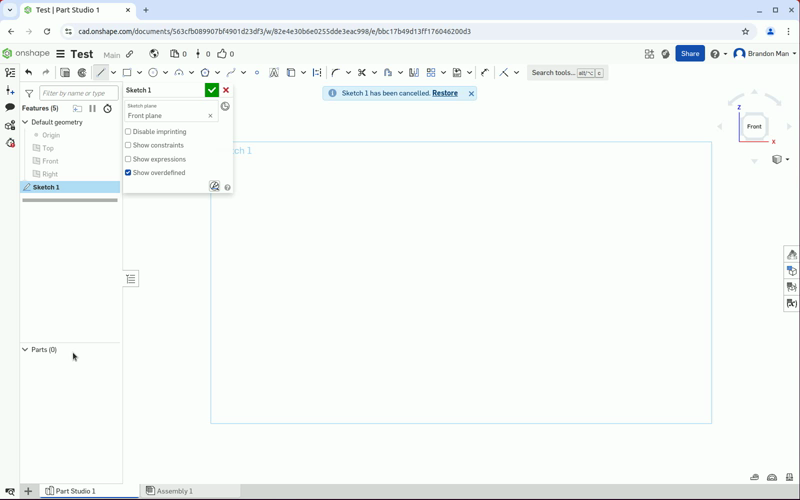
mouse_move(460, 282)
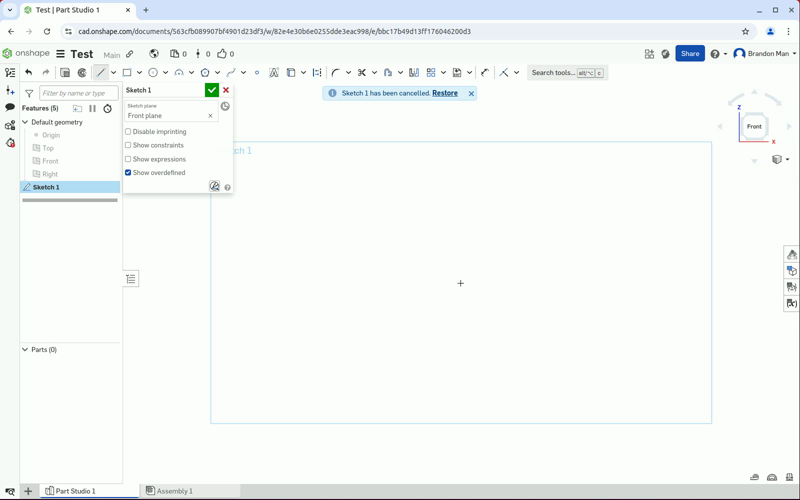
click(460, 282)
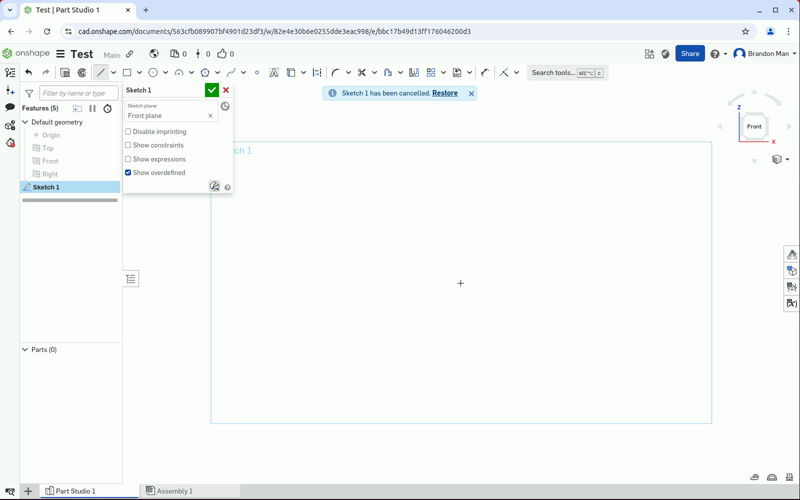
key_up(shift)
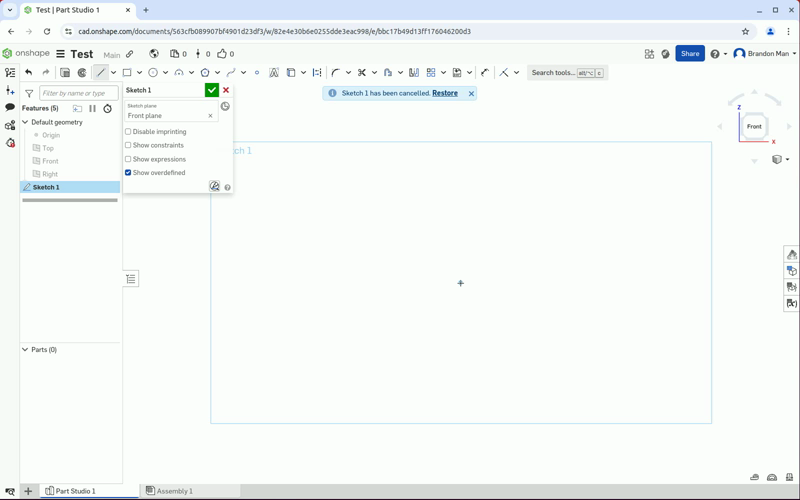
key_down(shift)
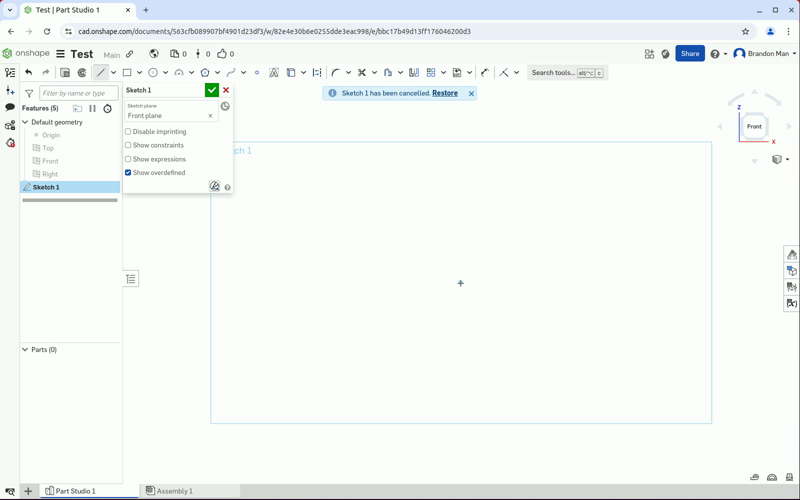
mouse_move(490, 282)
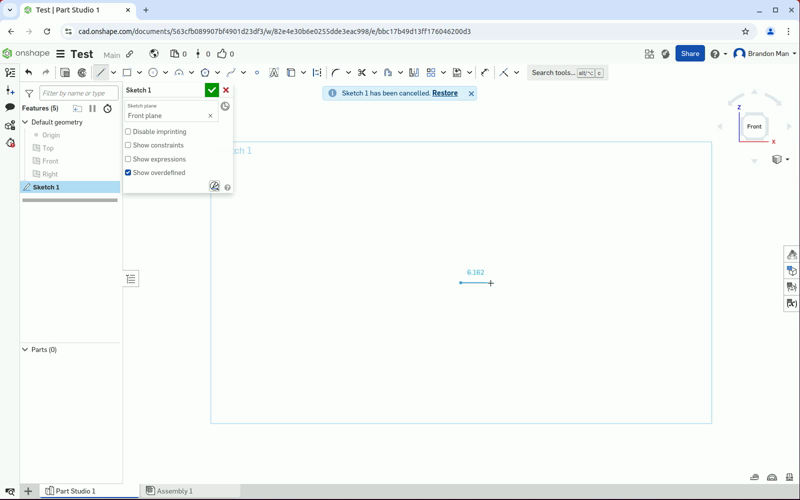
mouse_move(497, 282)
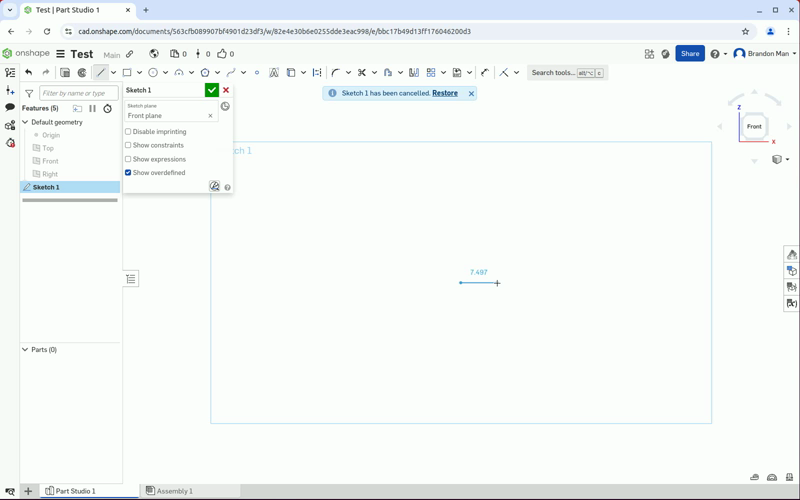
click(497, 282)
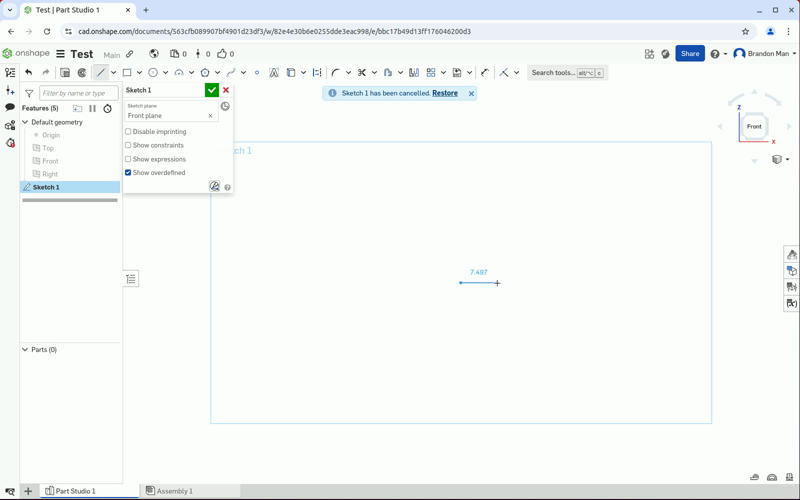
key_up(shift)
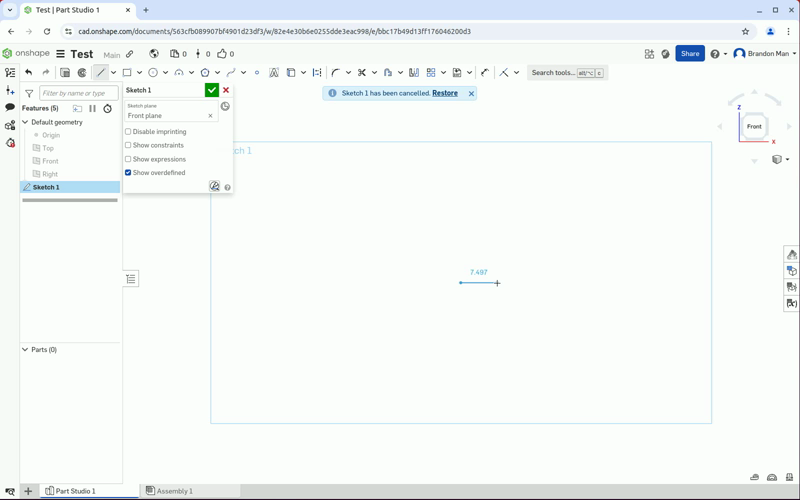
key_down(shift)
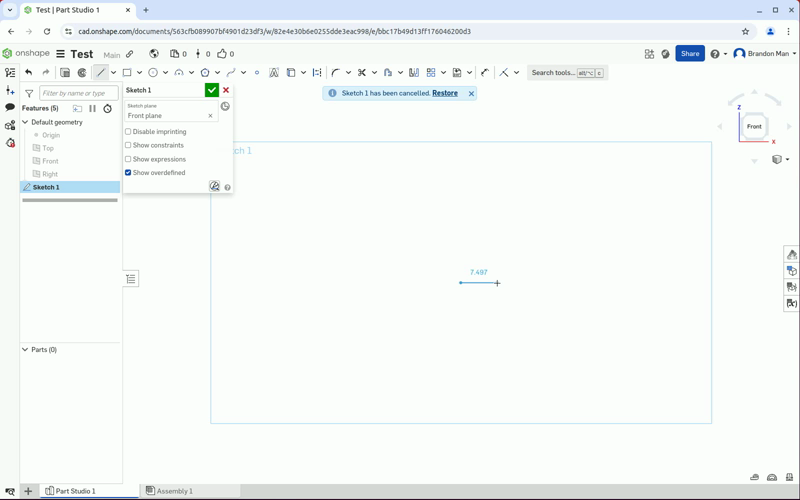
mouse_move(497, 170)
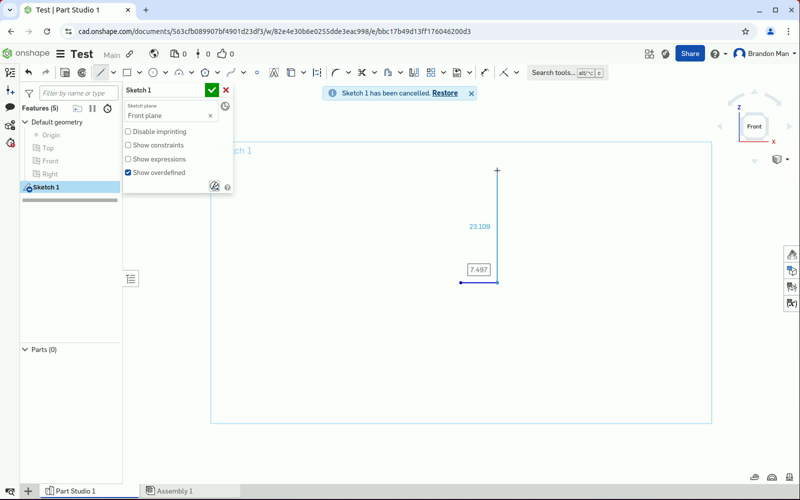
click(497, 170)
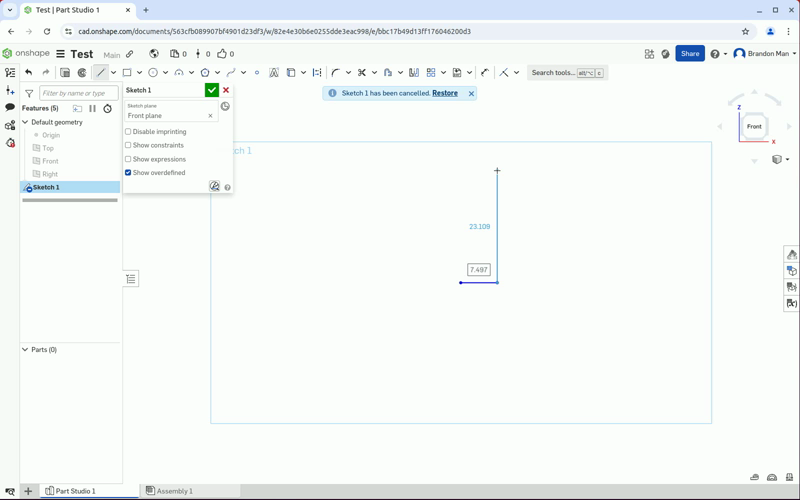
key_up(shift)
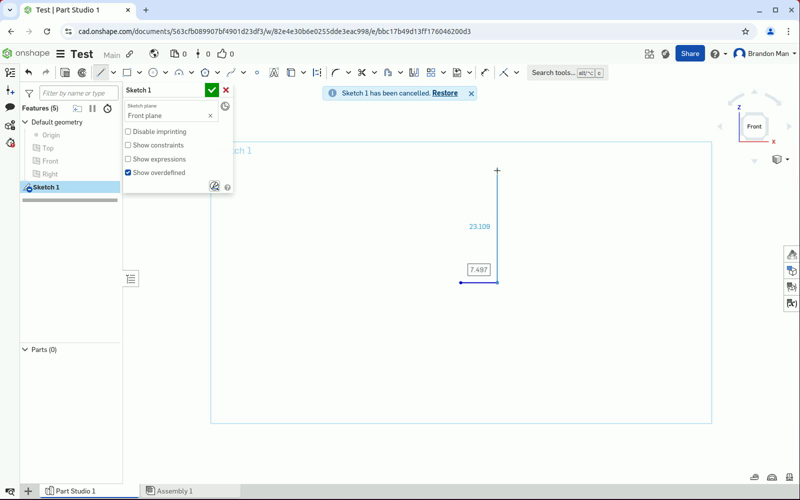
key_down(shift)
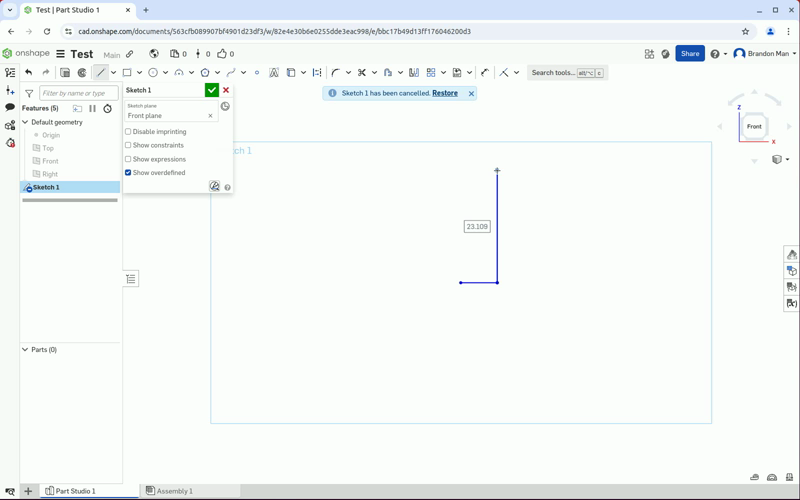
mouse_move(527, 170)
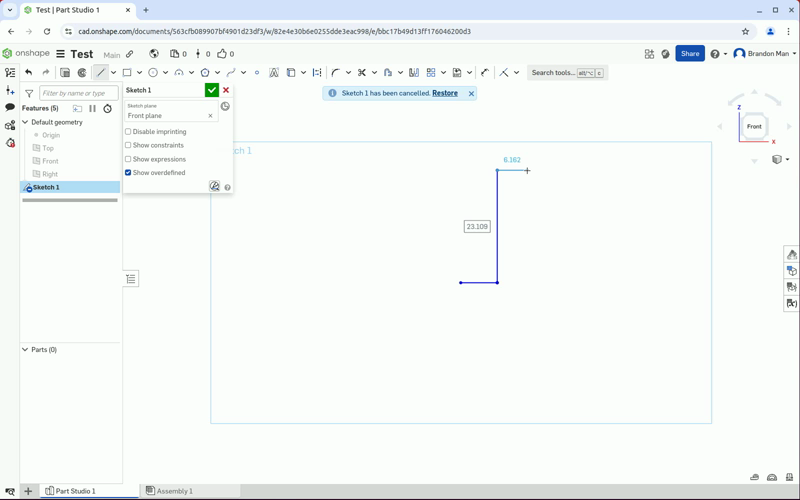
mouse_move(460, 170)
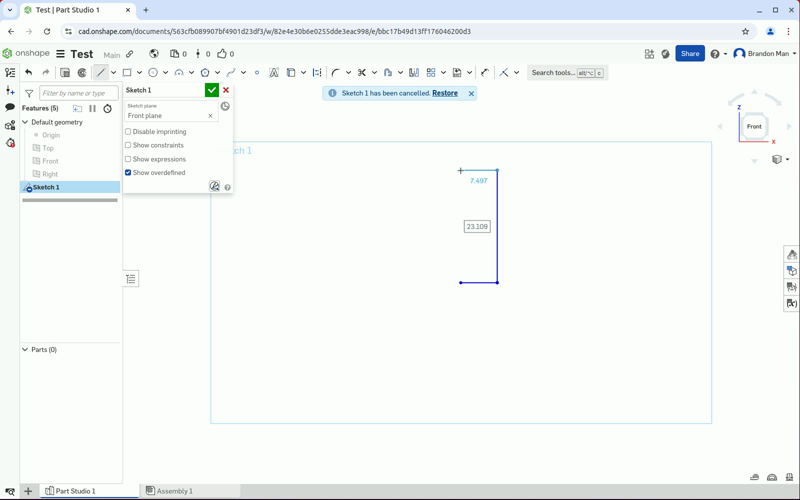
click(460, 170)
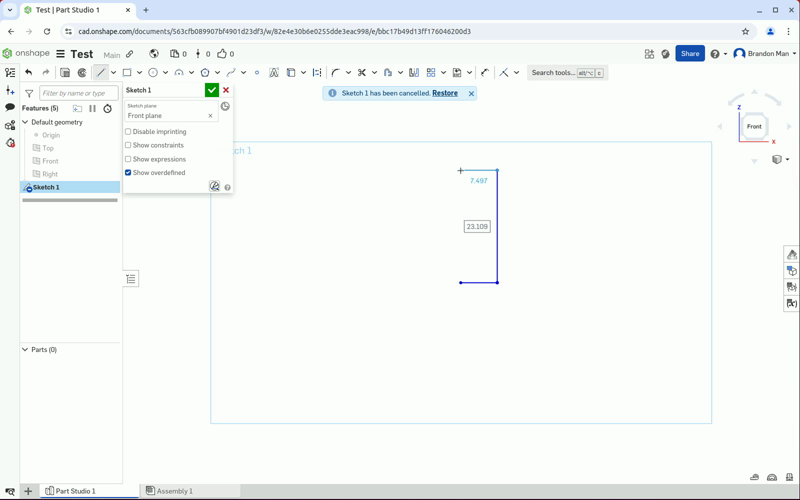
key_up(shift)
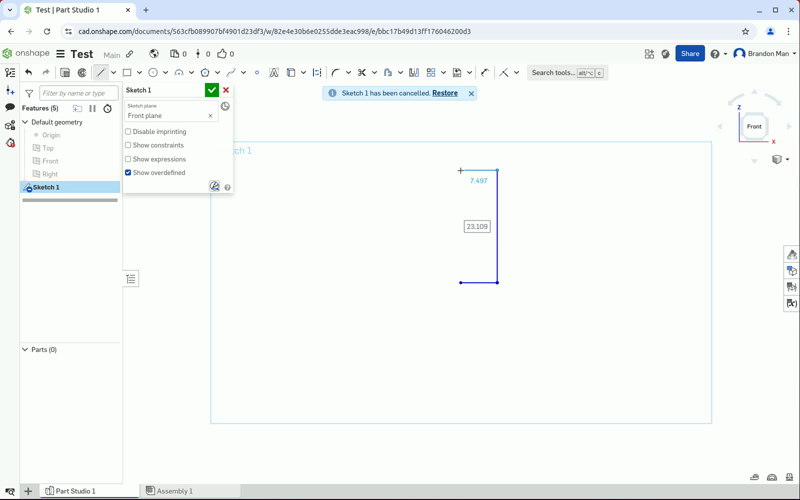
key_down(shift)
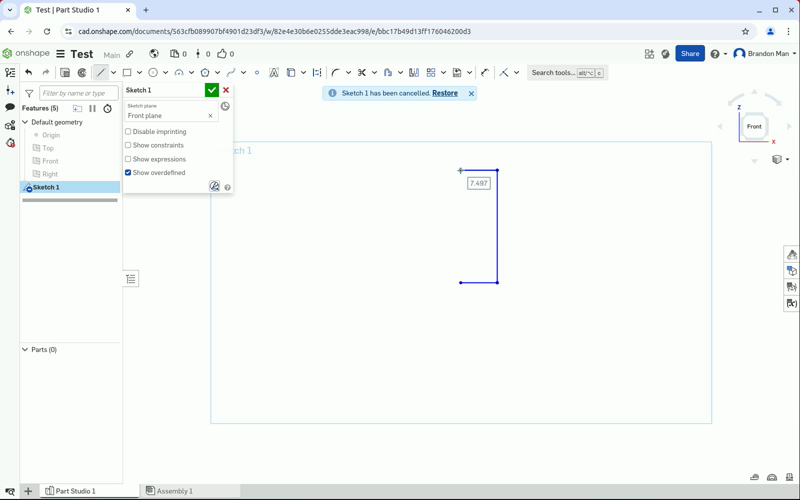
mouse_move(460, 282)
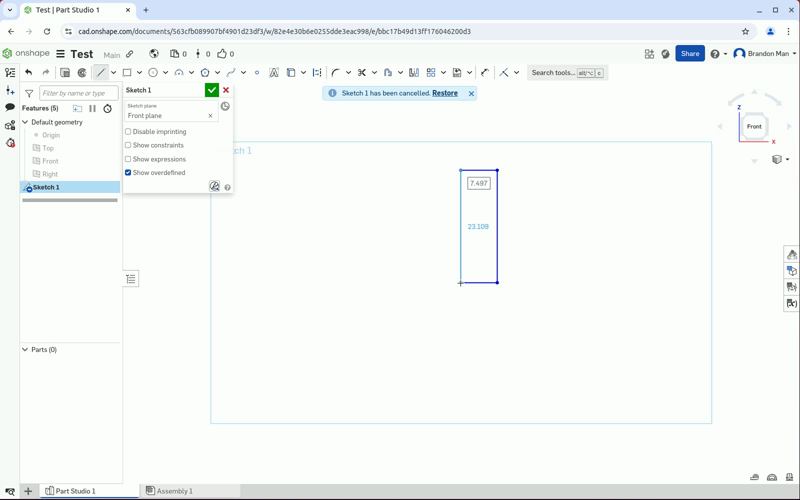
key_up(shift)
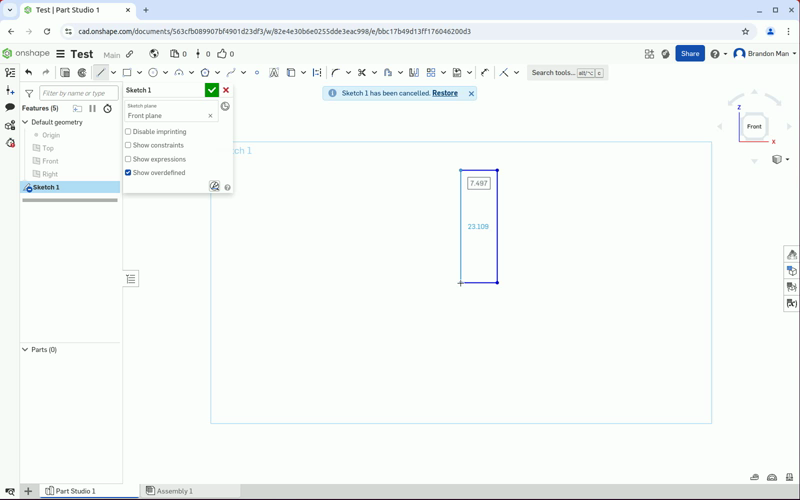
click(460, 282)
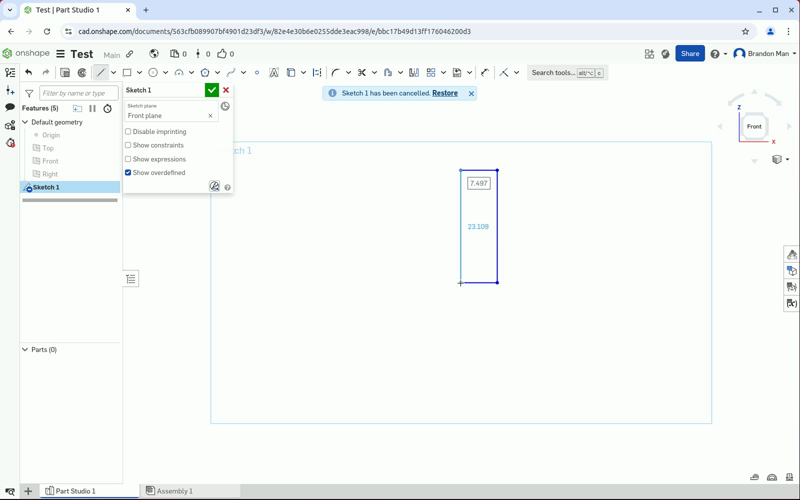
key(esc)
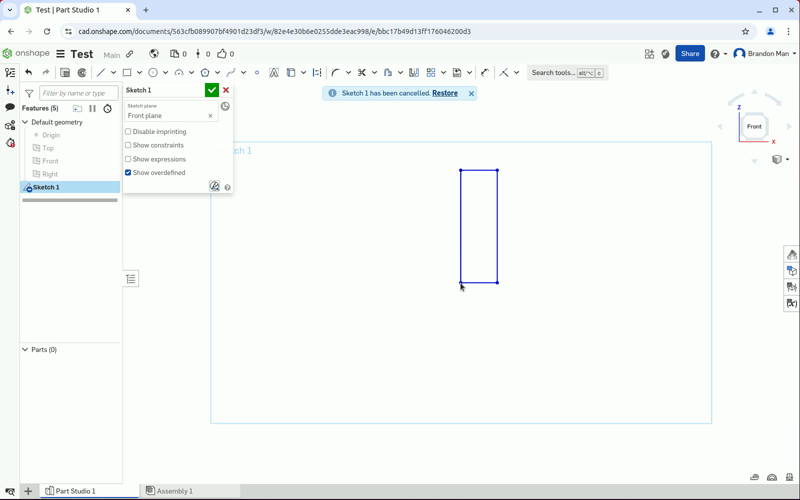
mouse_move(486, 275)
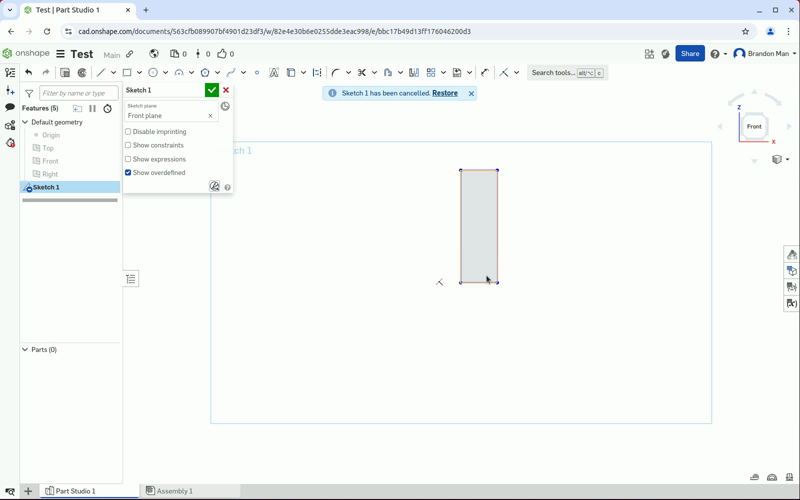
click(486, 275)
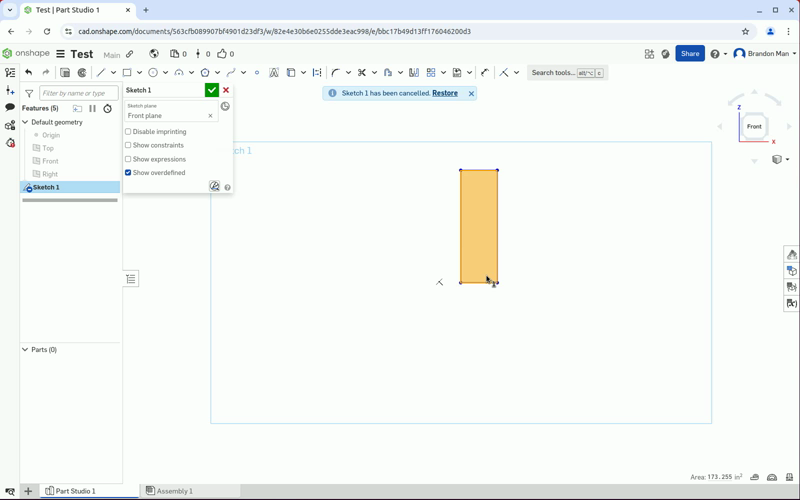
mouse_move(73, 352)
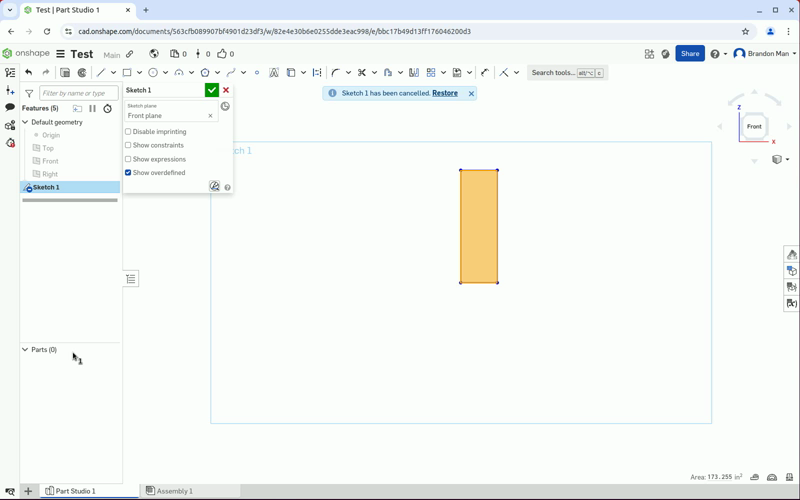
key(shift+y)
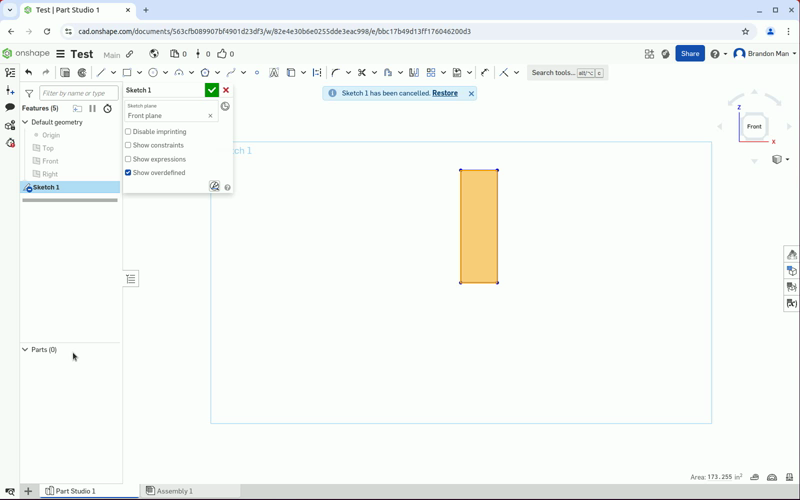
key(shift+e)
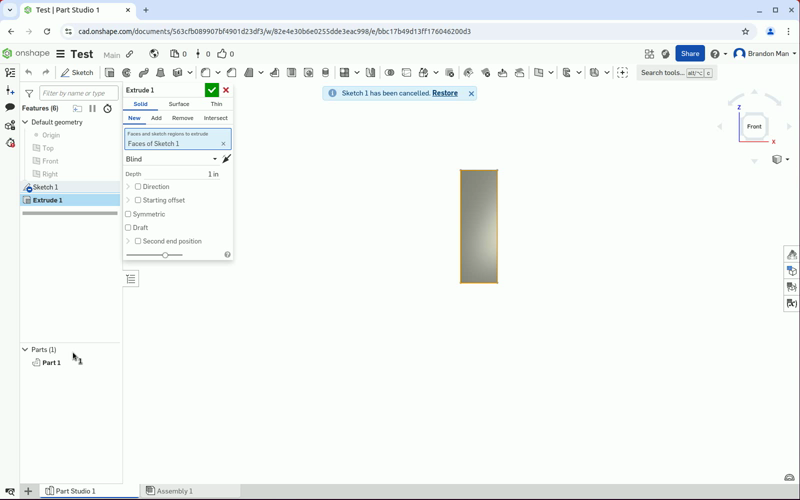
mouse_move(143, 106)
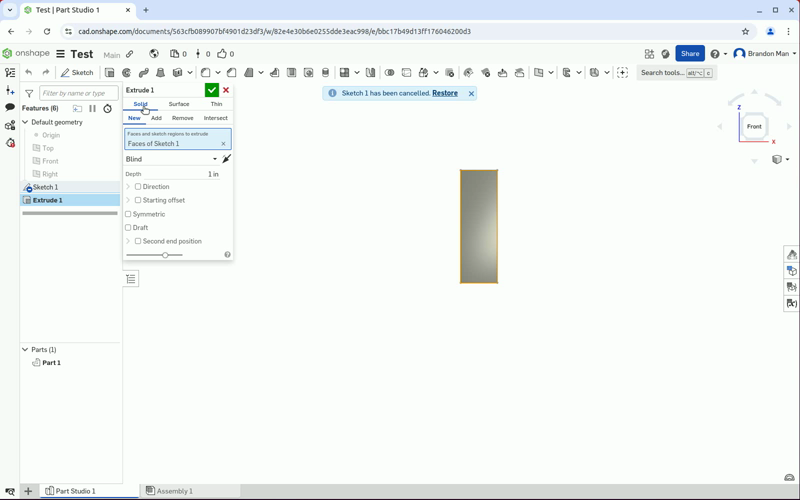
click(143, 106)
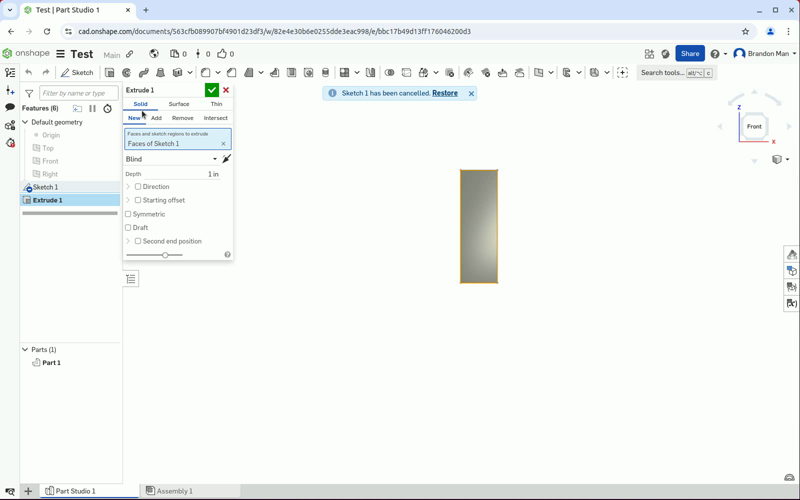
mouse_move(137, 120)
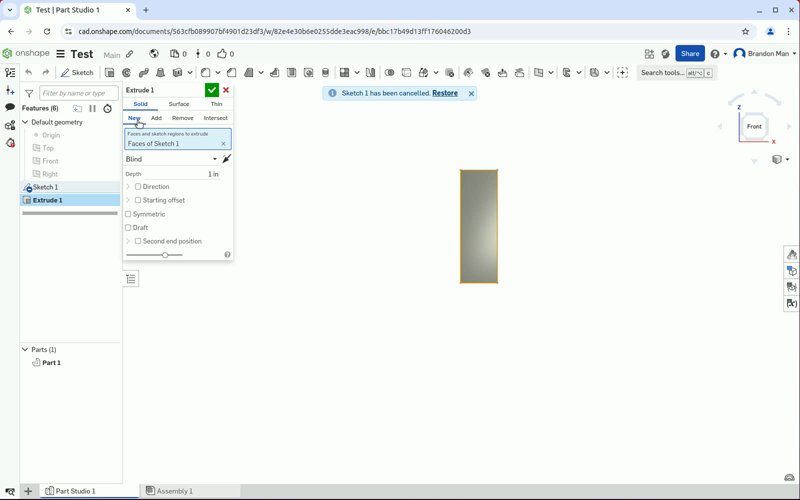
click(137, 120)
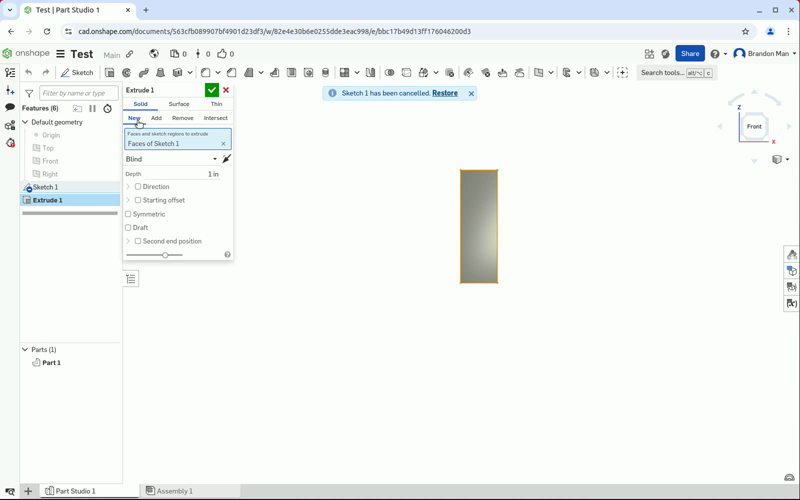
key(tab, 4)
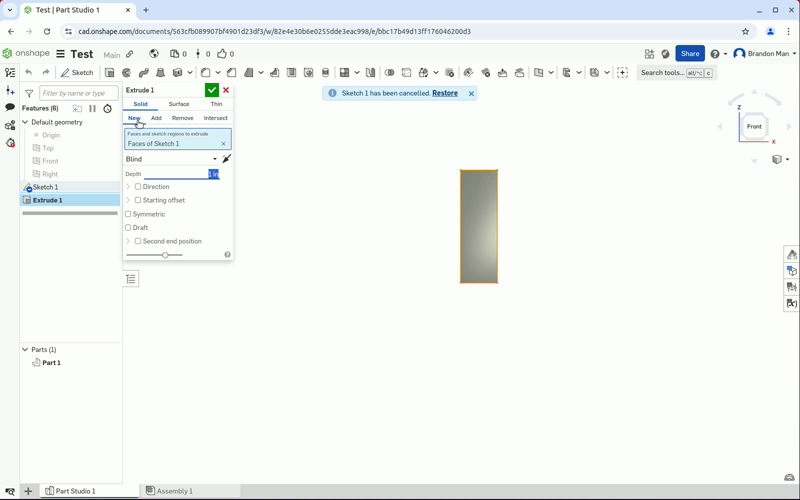
text(12.758)
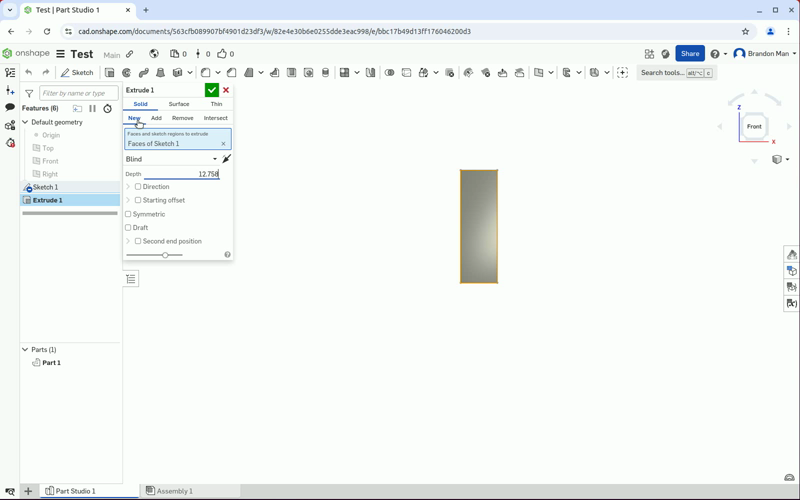
key(enter)
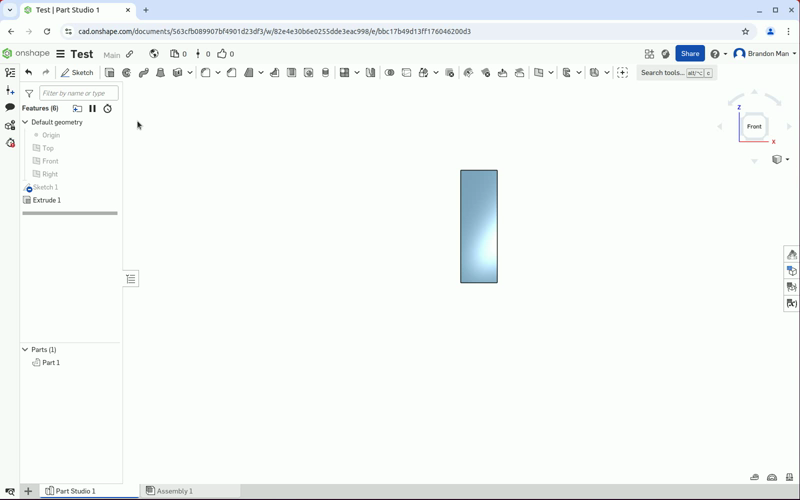
key(shift+h)
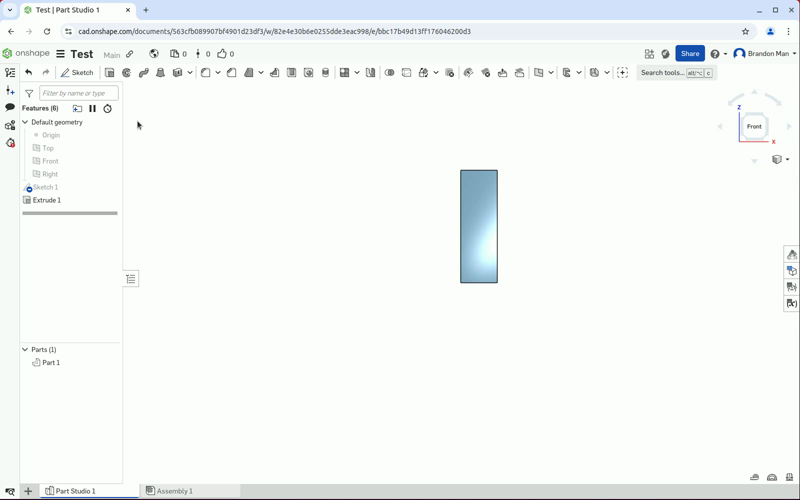
key(shift+h)
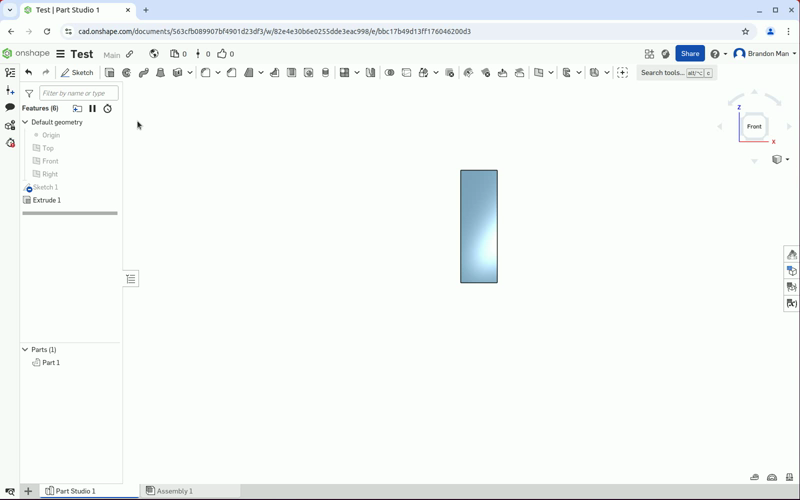
mouse_move(73, 189)
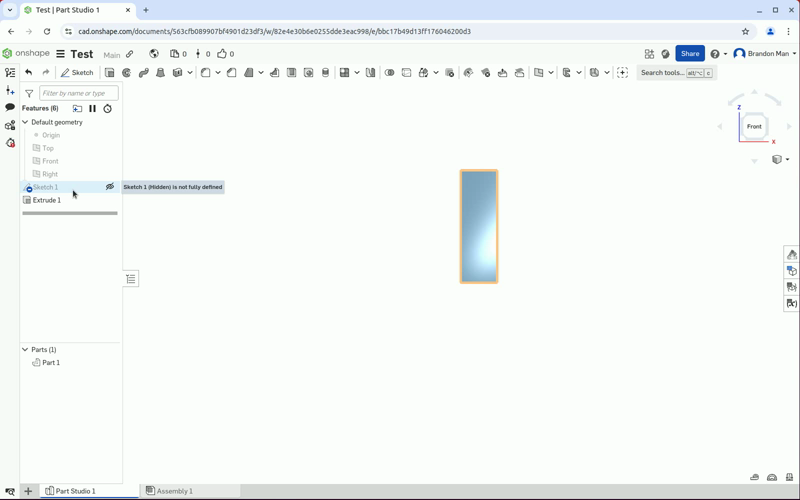
click(73, 189)
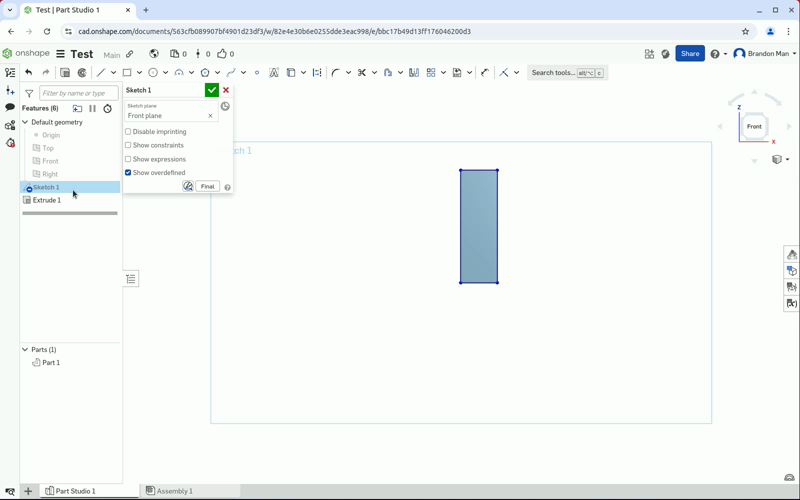
mouse_move(229, 92)
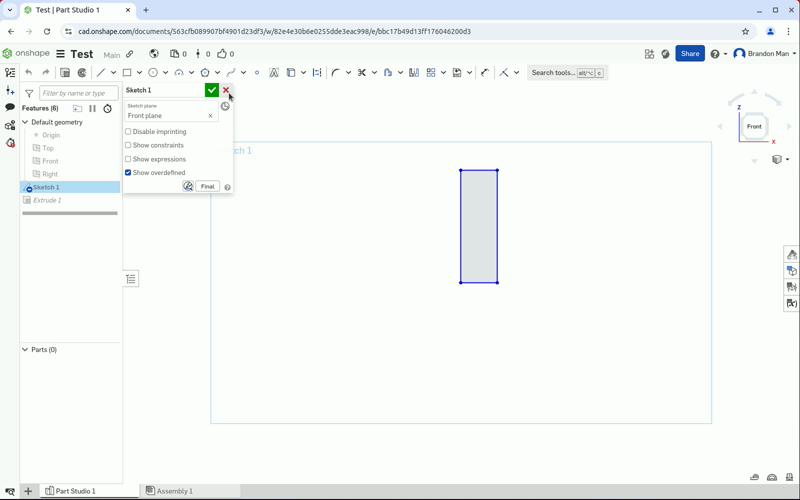
click(229, 92)
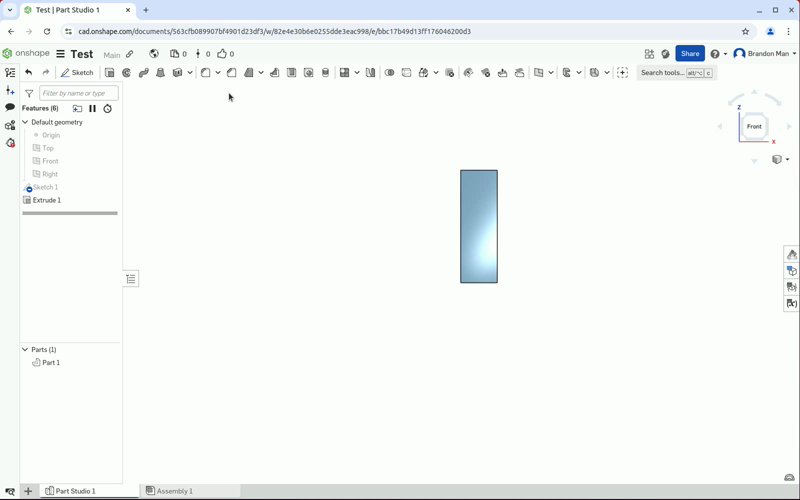
mouse_move(541, 75)
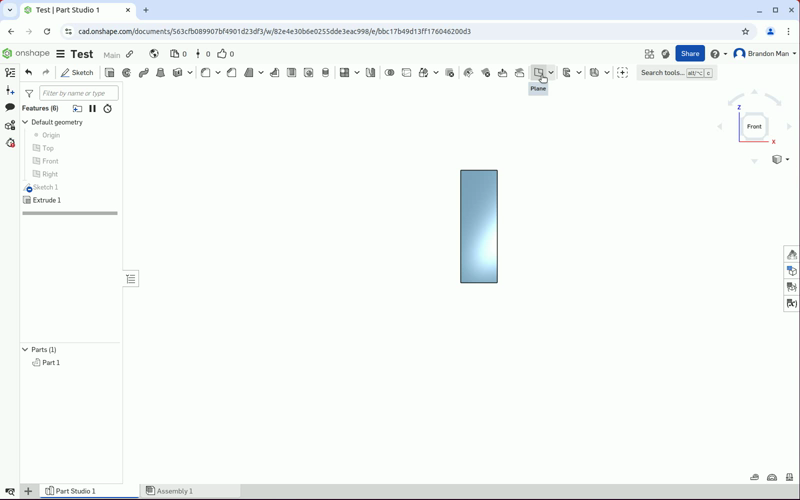
click(541, 75)
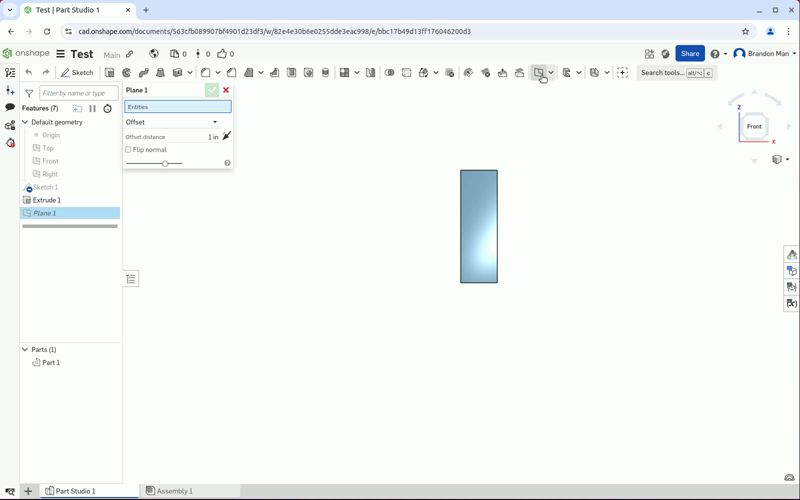
mouse_move(73, 163)
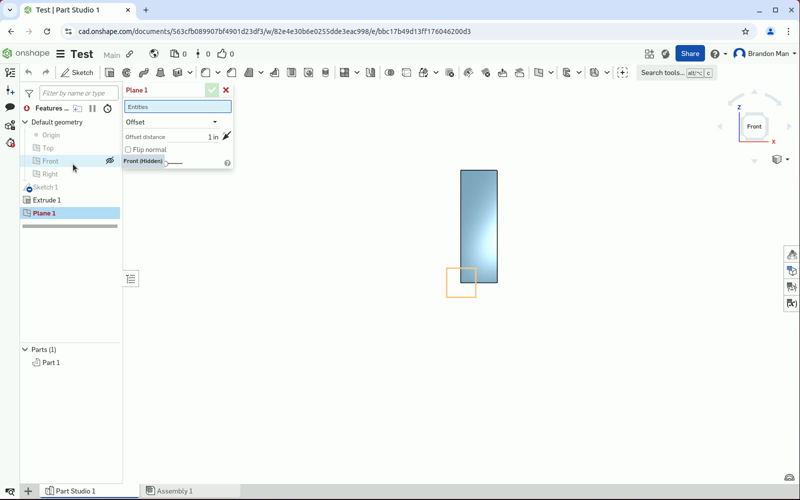
click(73, 163)
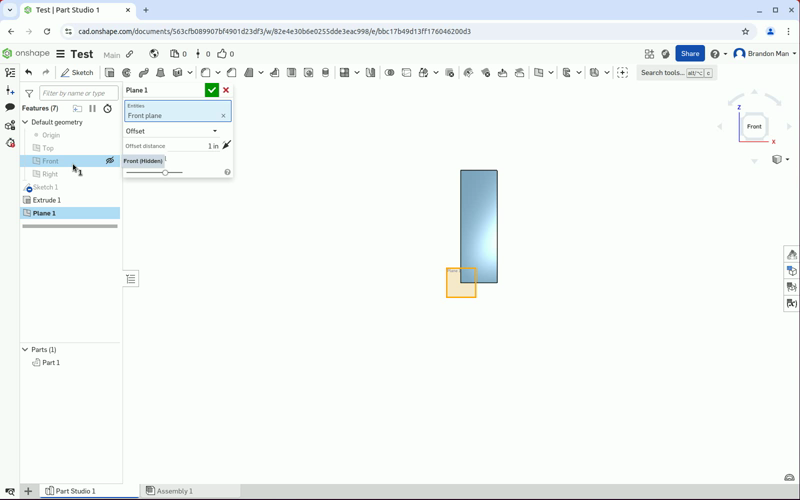
key(tab, 2)
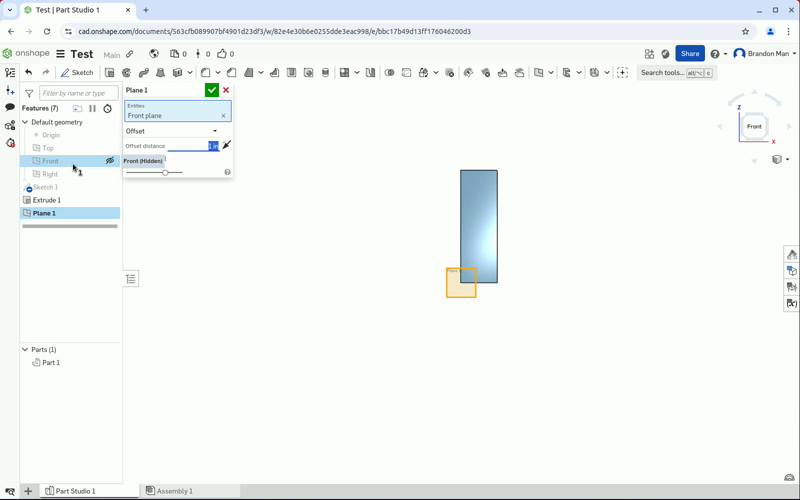
text(12.756)
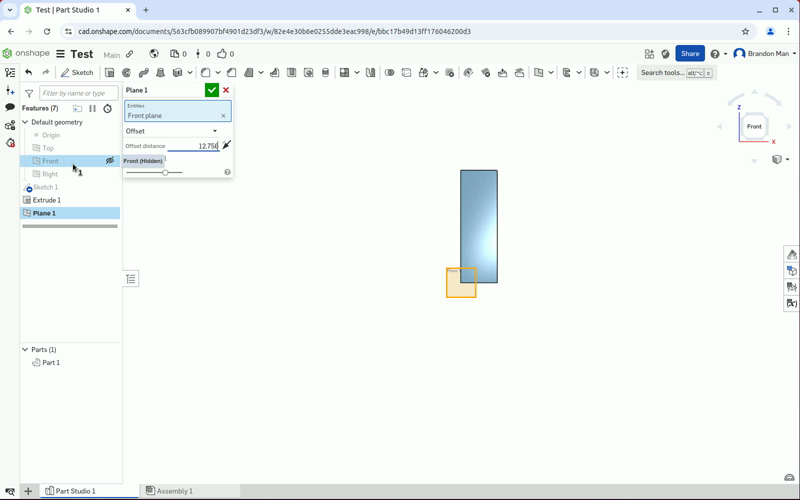
key(enter, 2)
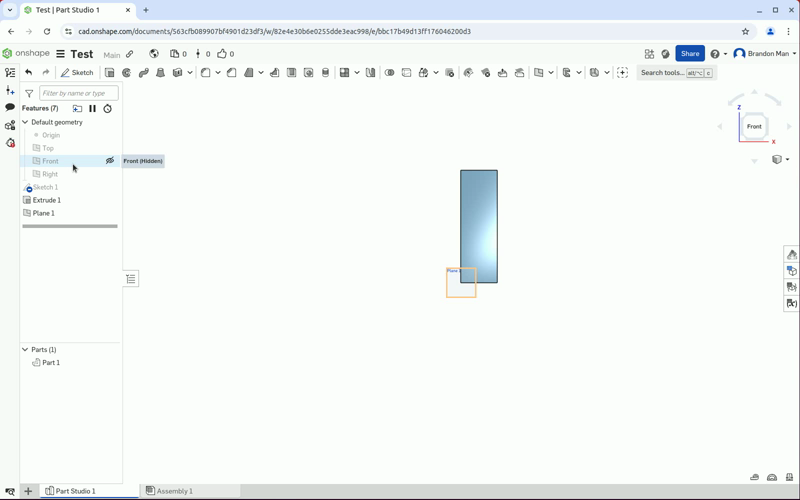
key(shift+s)
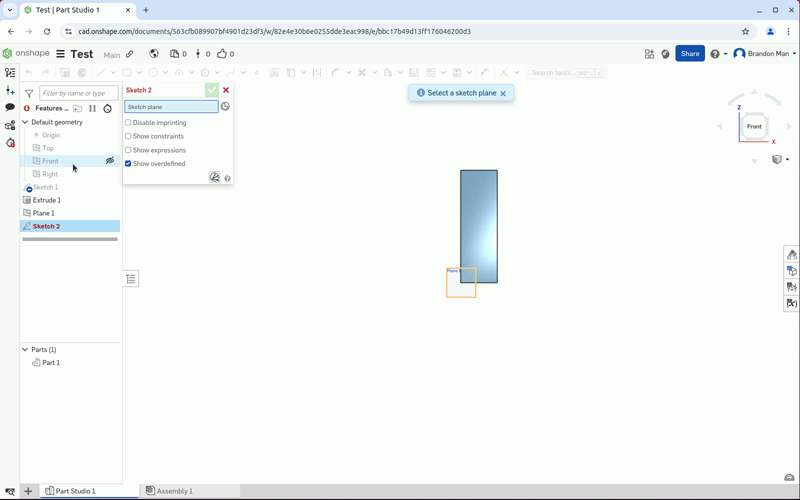
mouse_move(73, 215)
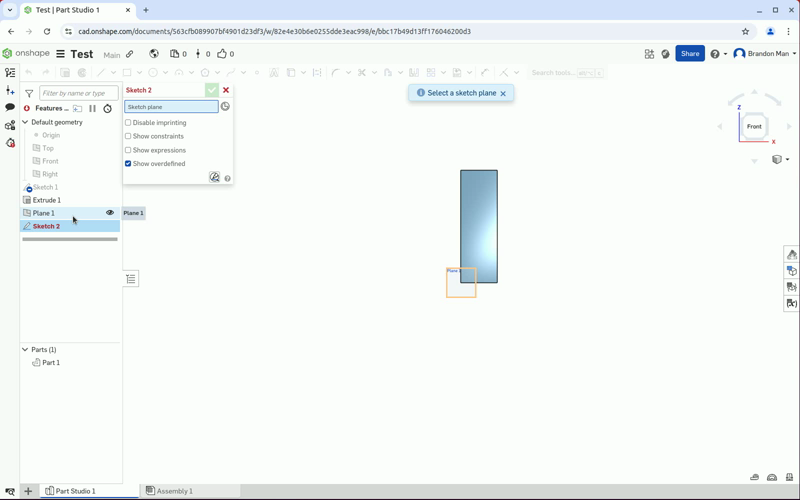
click(73, 215)
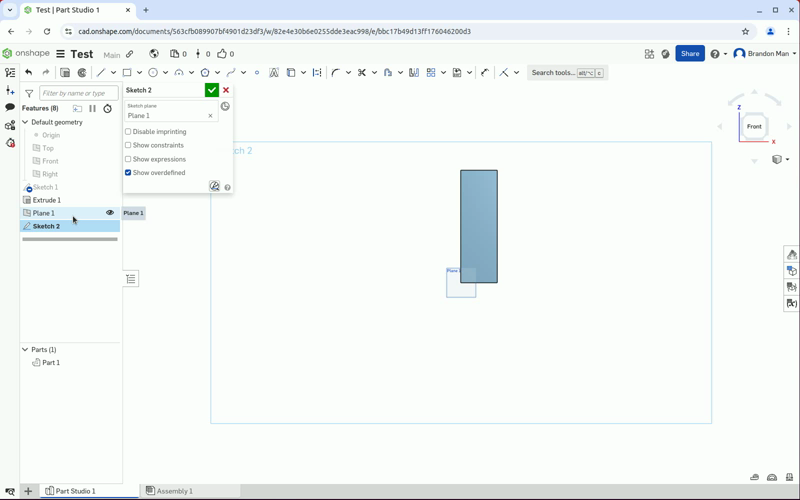
mouse_move(73, 352)
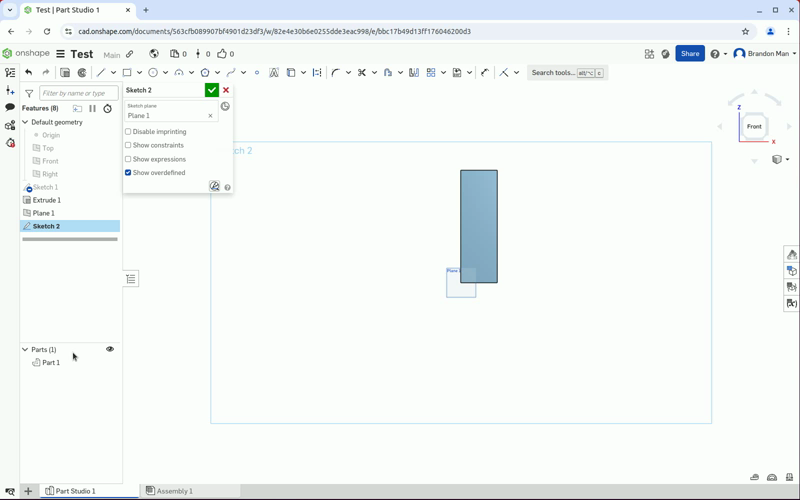
key(y)
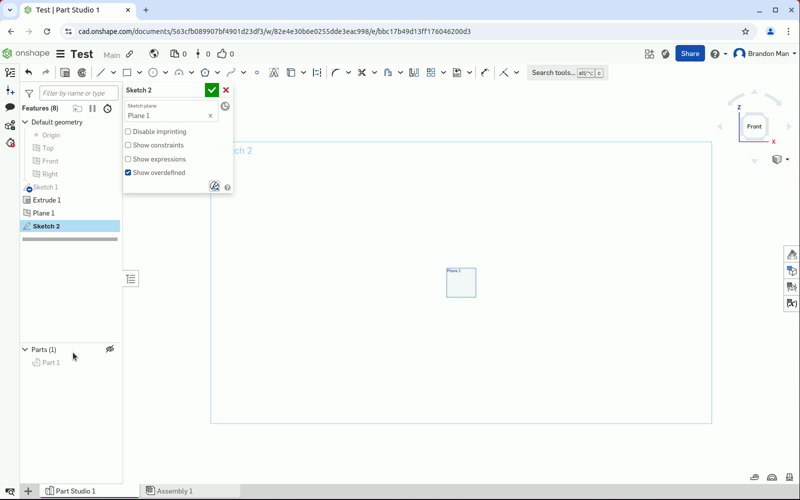
key(l)
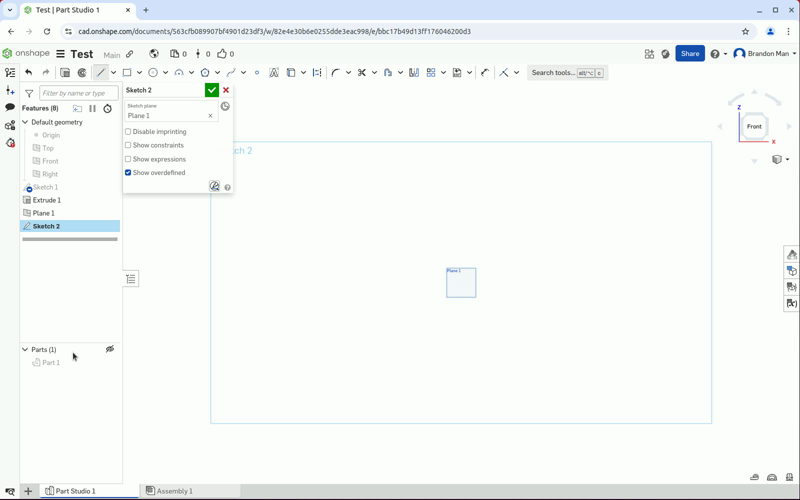
key_down(shift)
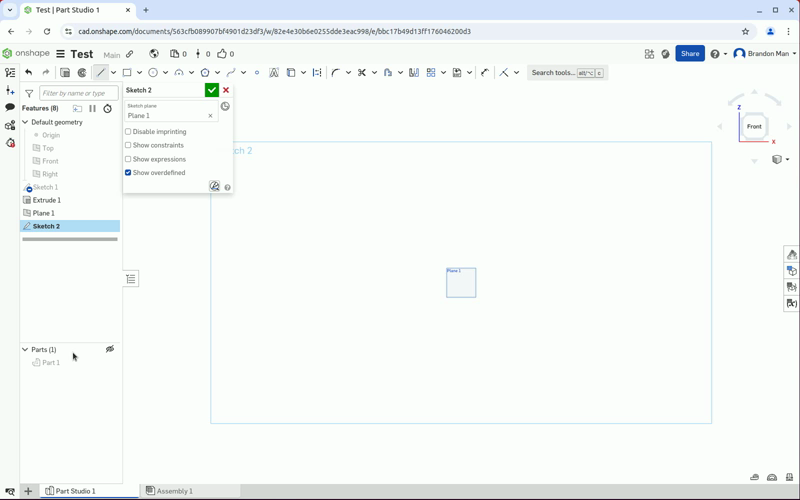
mouse_move(466, 183)
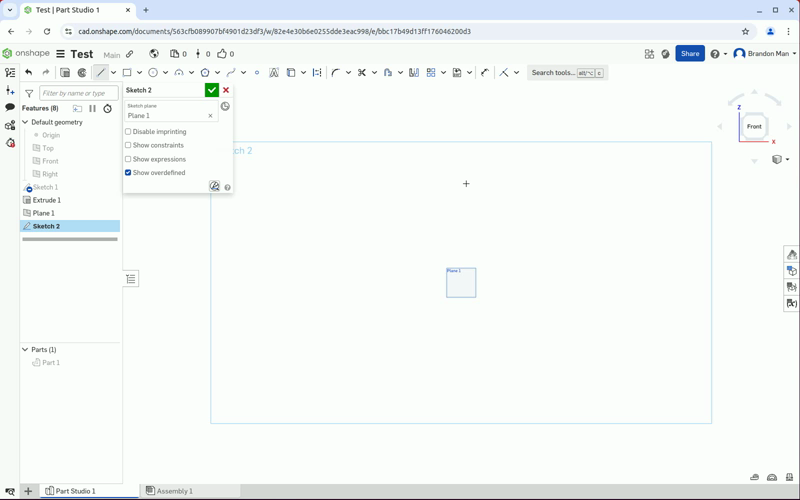
click(466, 183)
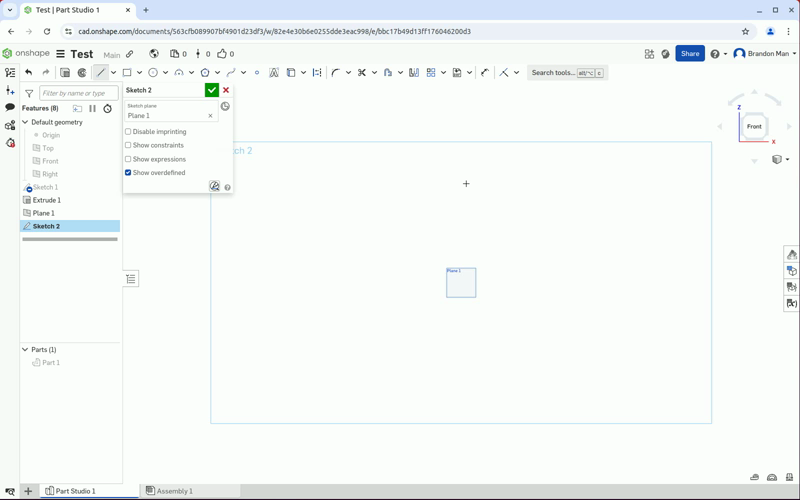
key_up(shift)
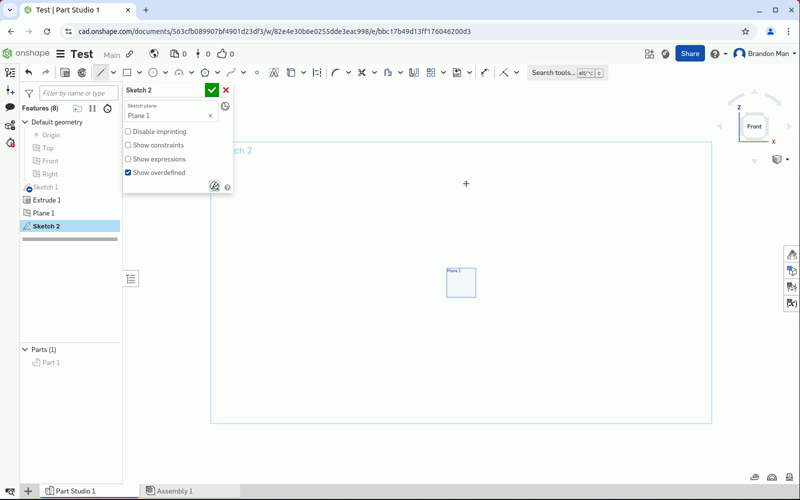
key_down(shift)
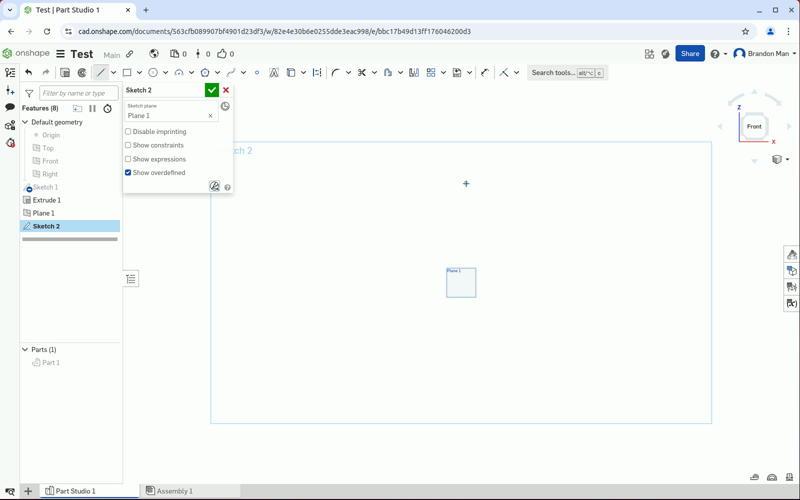
mouse_move(496, 183)
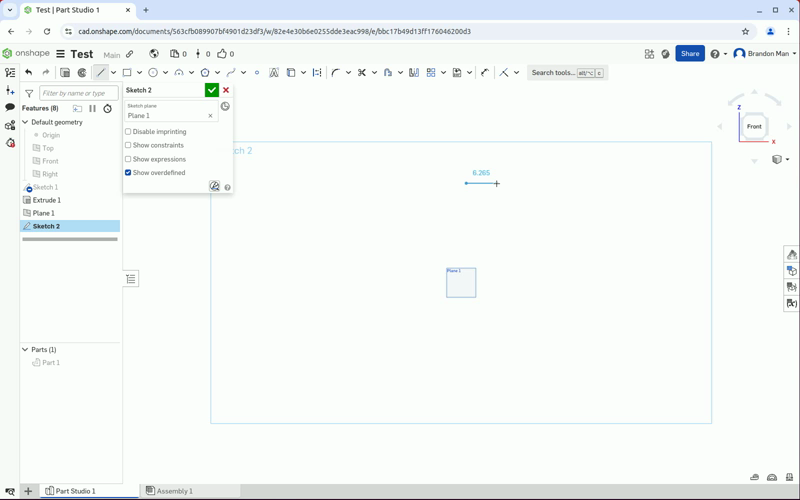
mouse_move(493, 183)
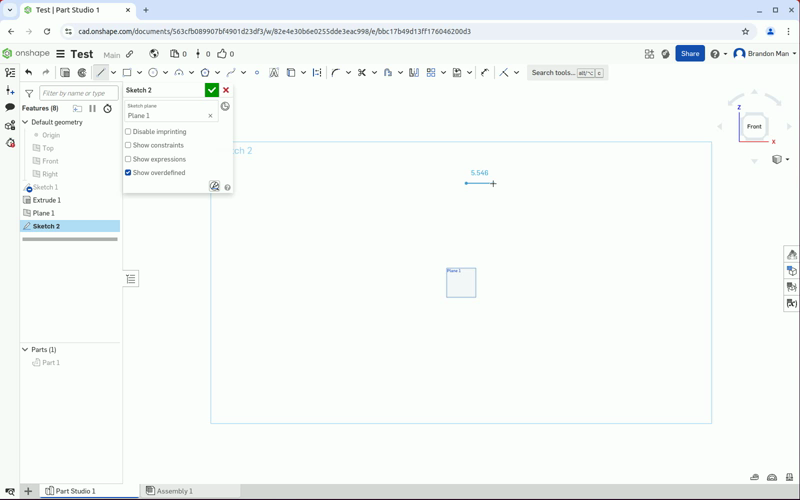
click(493, 183)
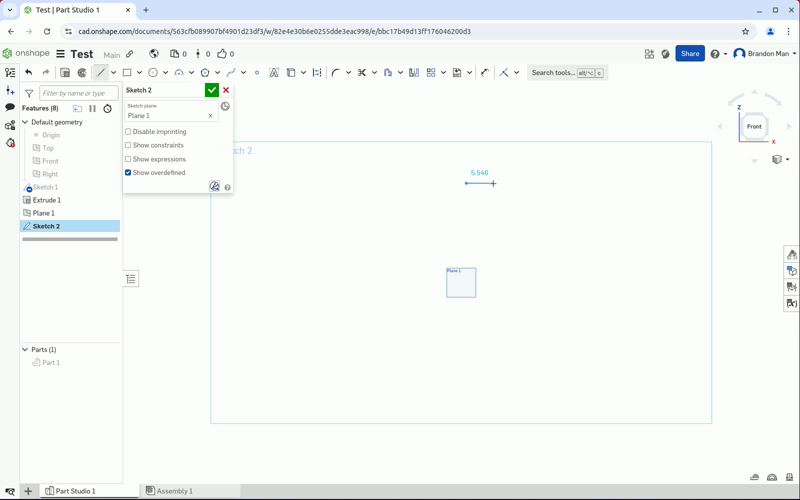
key_up(shift)
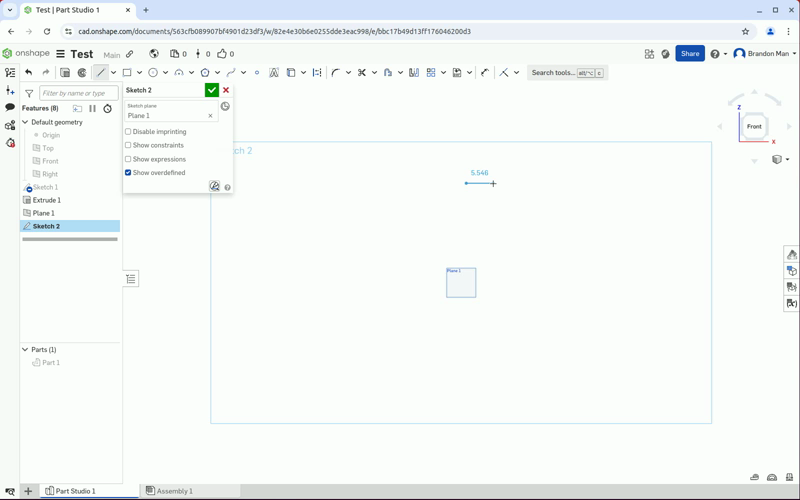
key_down(shift)
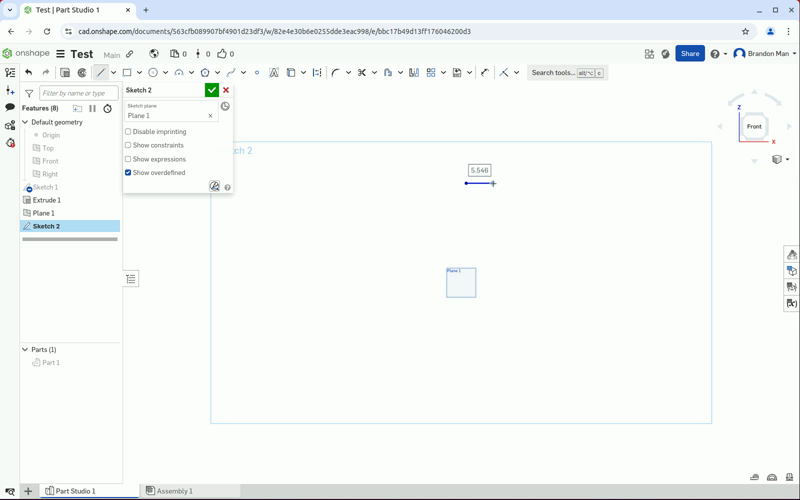
mouse_move(523, 183)
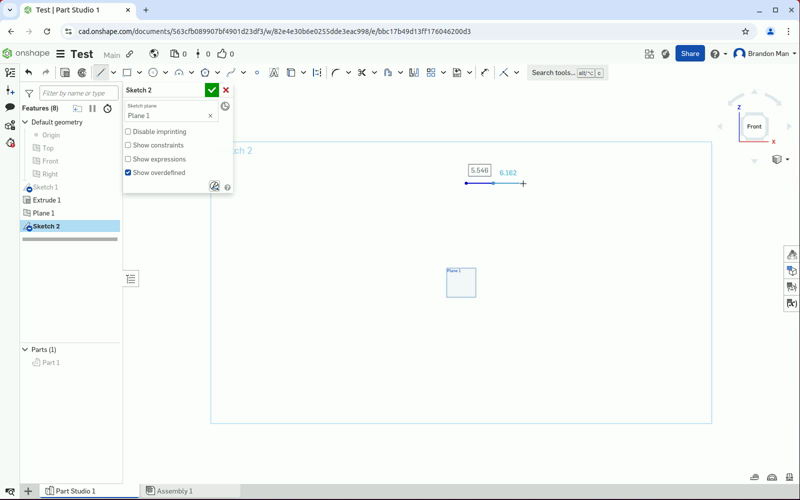
mouse_move(493, 174)
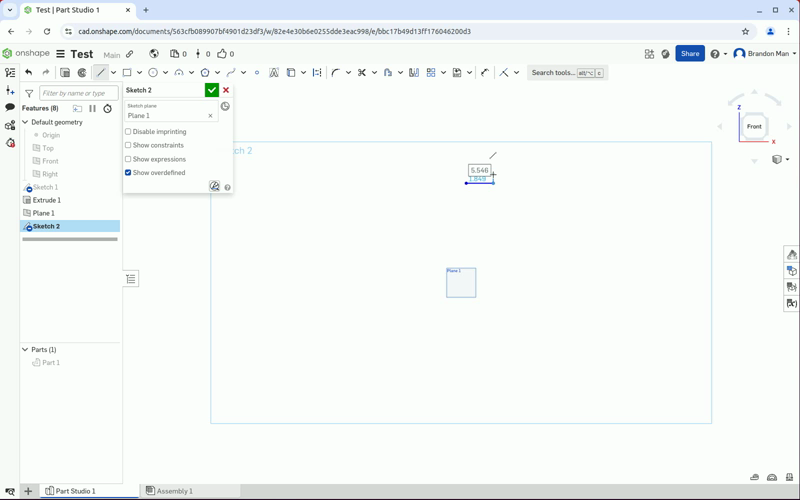
click(493, 174)
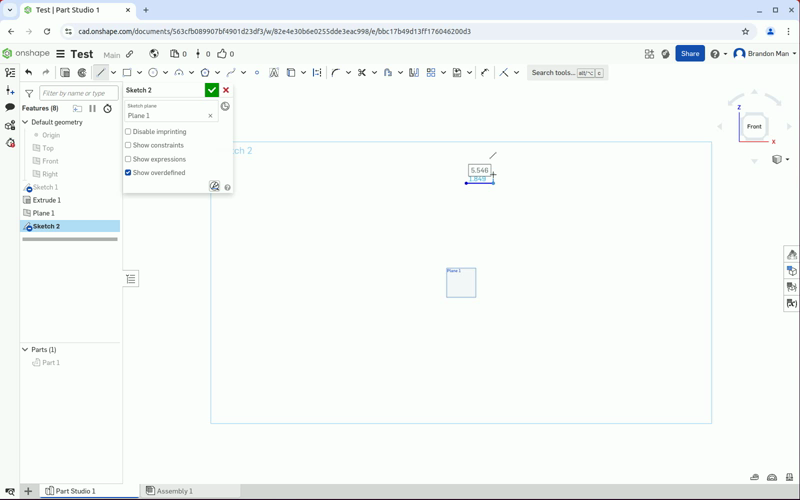
key_up(shift)
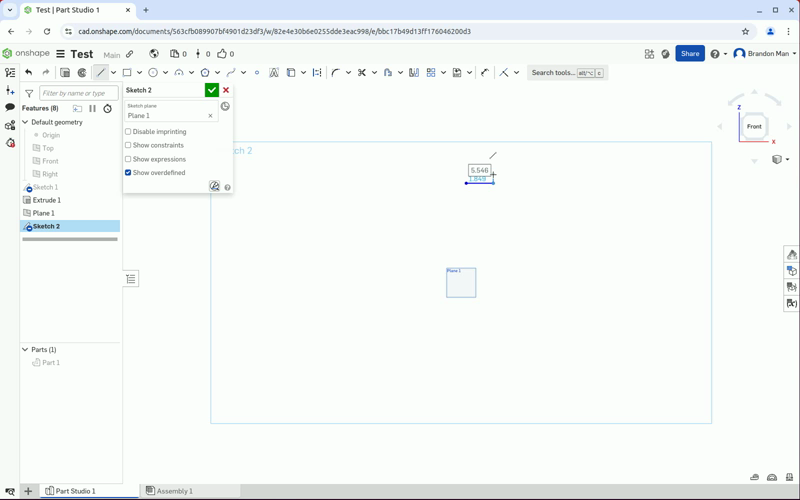
key_down(shift)
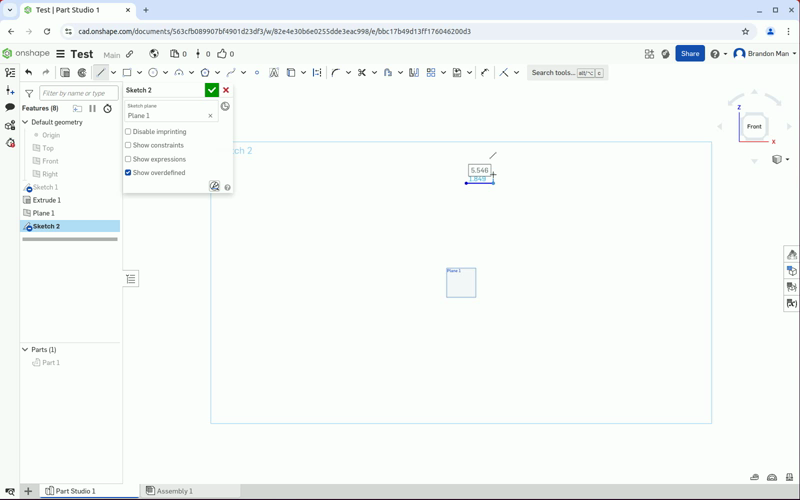
mouse_move(523, 174)
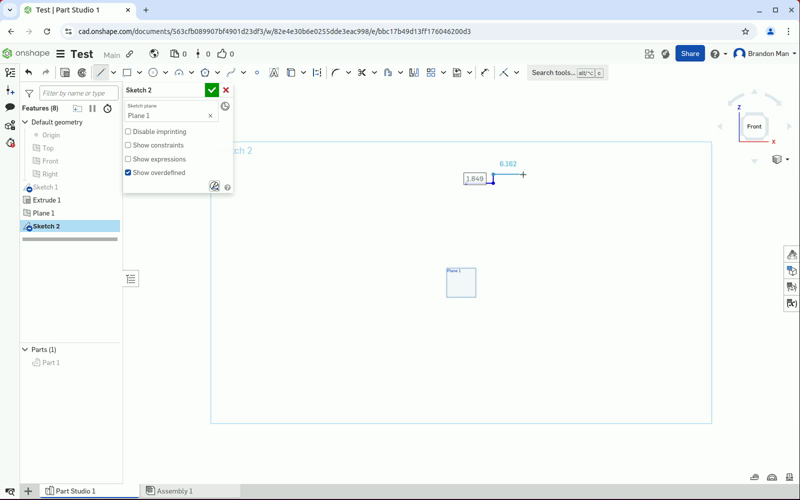
mouse_move(466, 174)
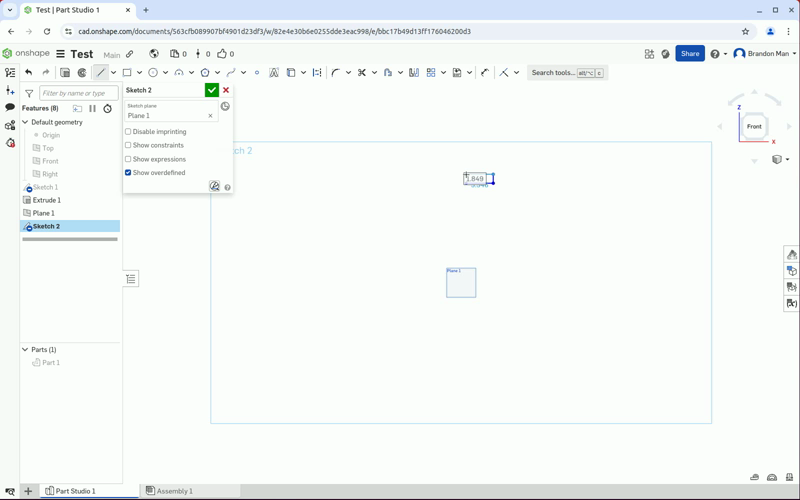
click(466, 174)
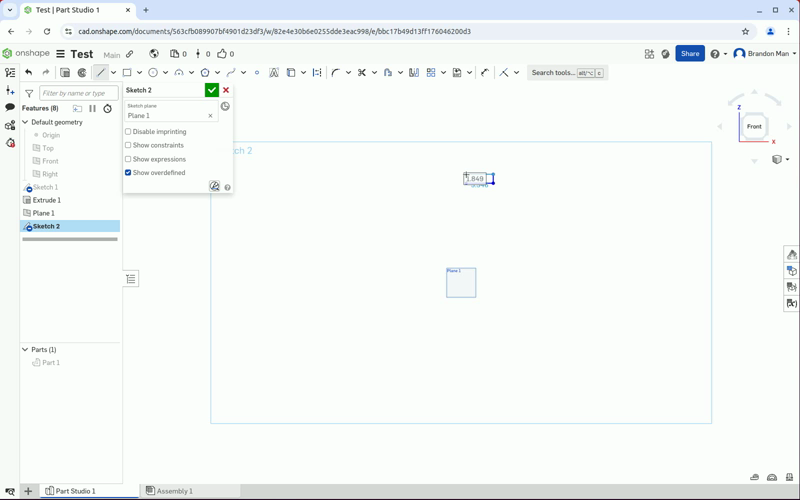
key_up(shift)
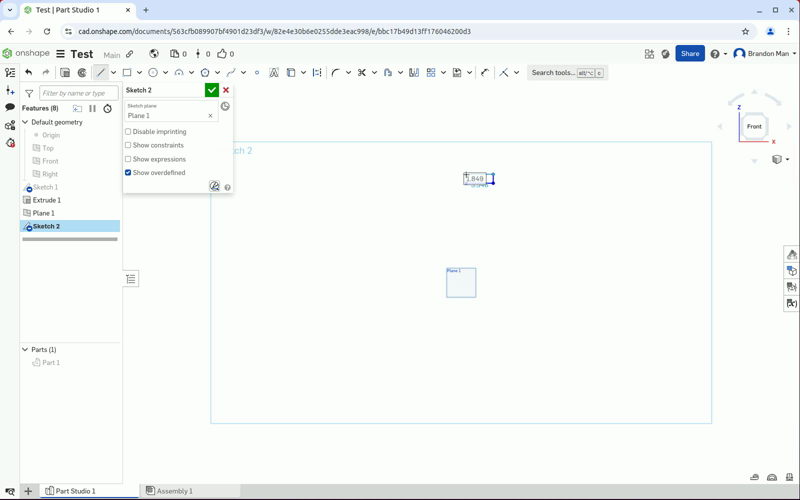
mouse_move(496, 174)
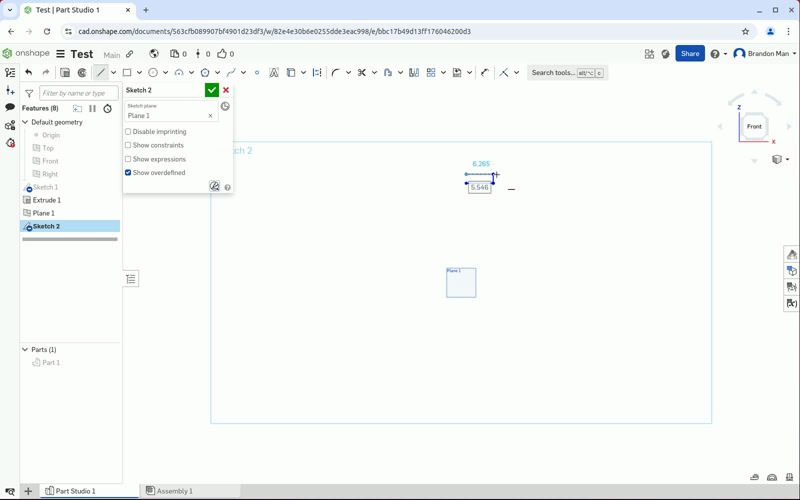
key_down(shift)
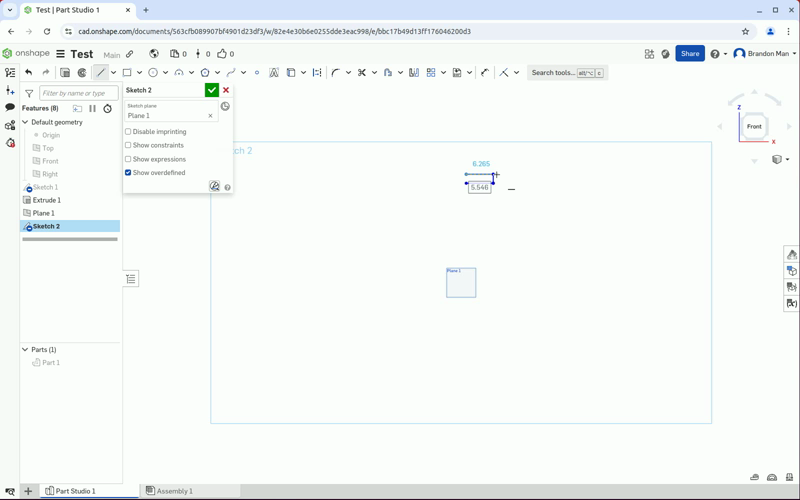
mouse_move(466, 183)
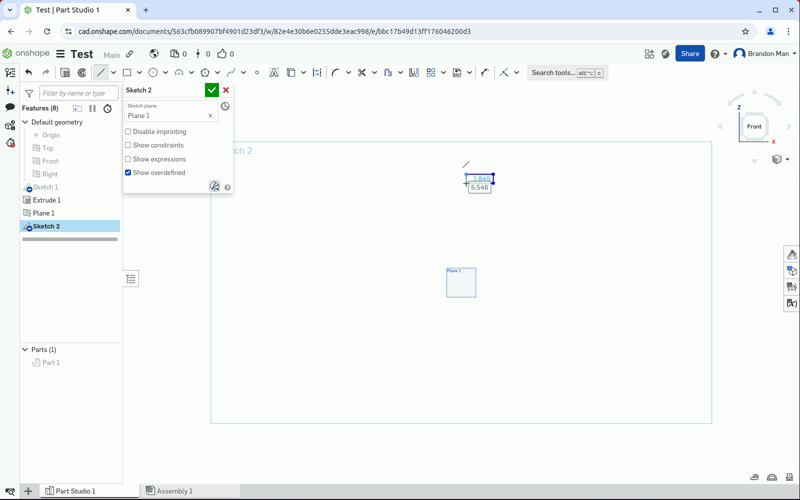
key_up(shift)
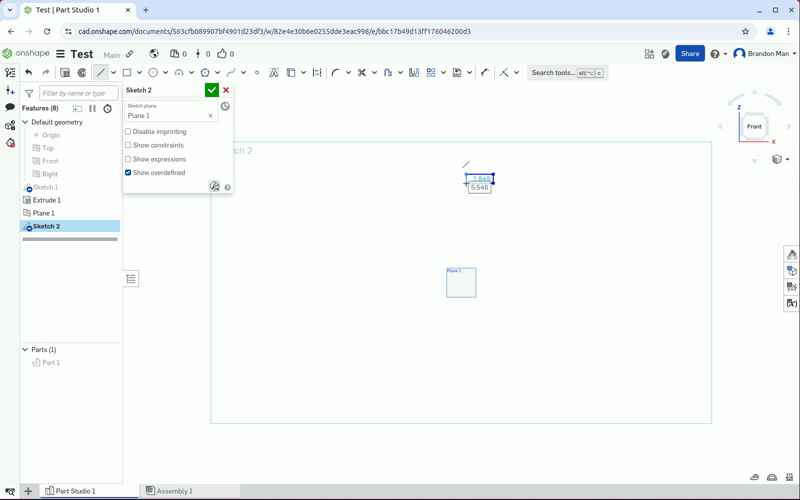
click(466, 183)
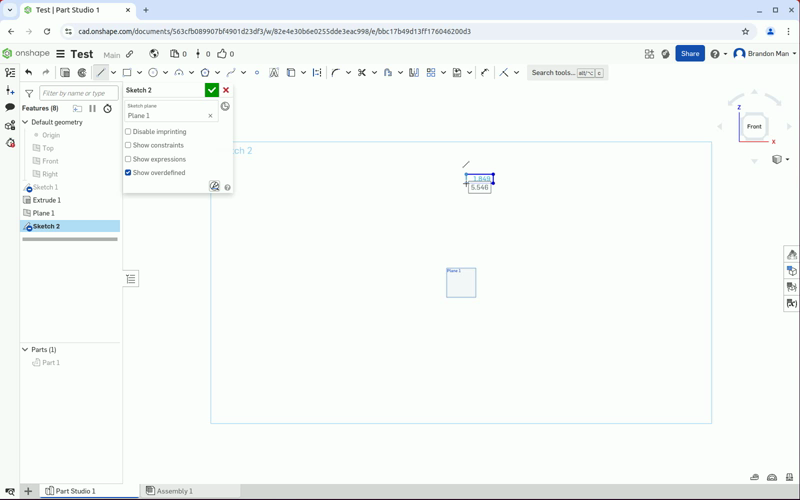
key(esc)
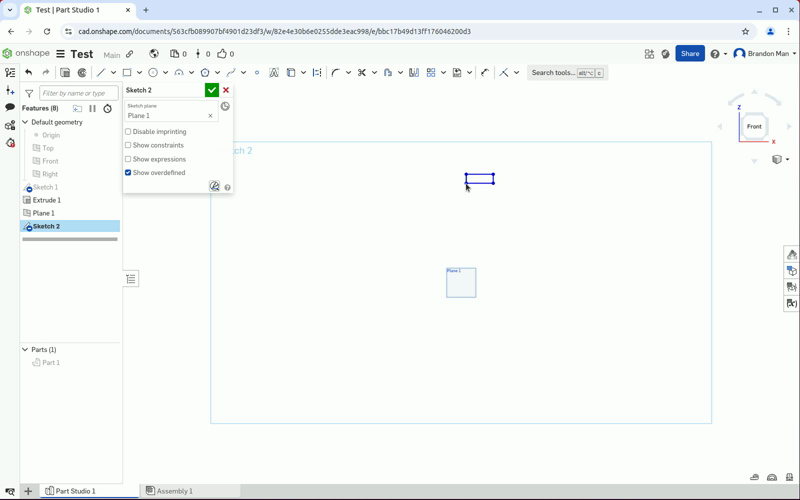
mouse_move(491, 178)
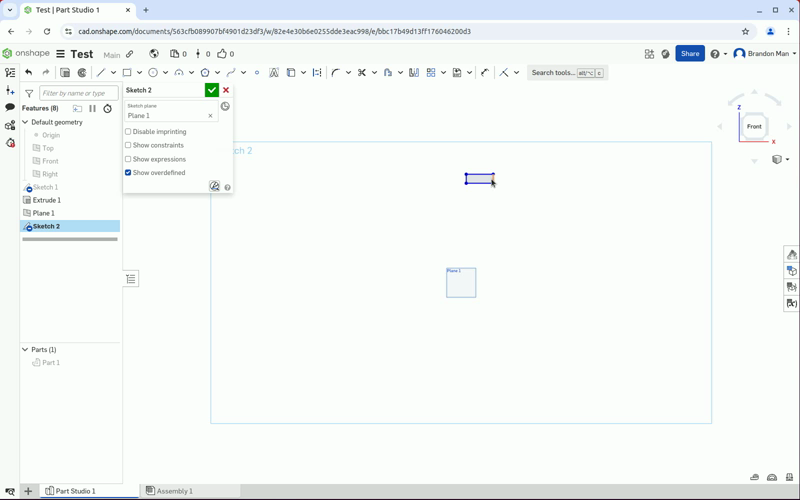
scroll(6)
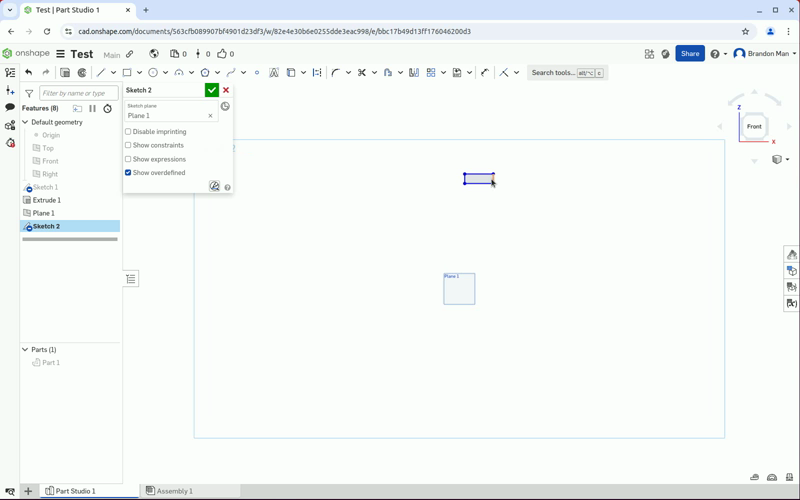
scroll(6)
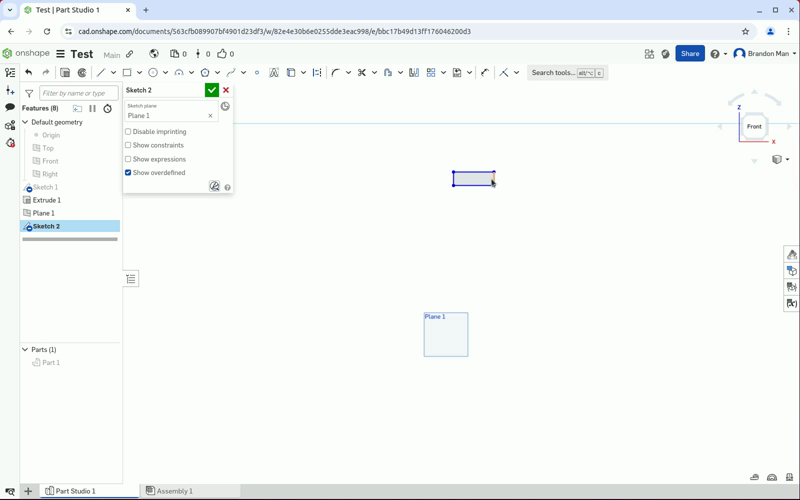
scroll(6)
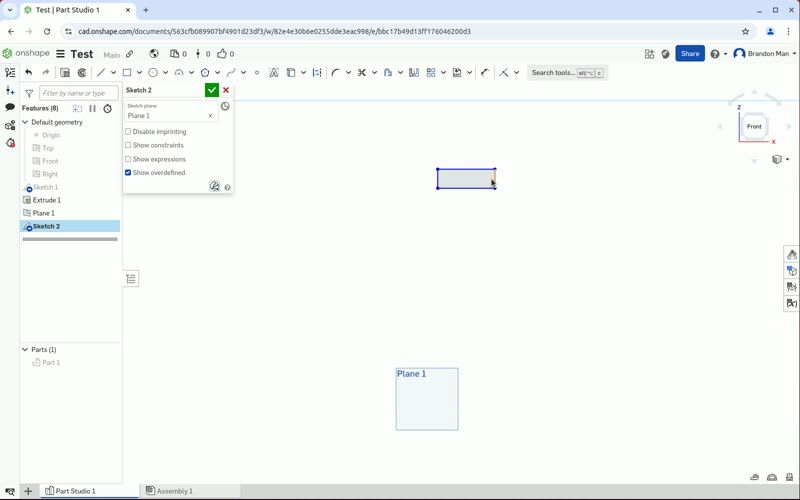
scroll(6)
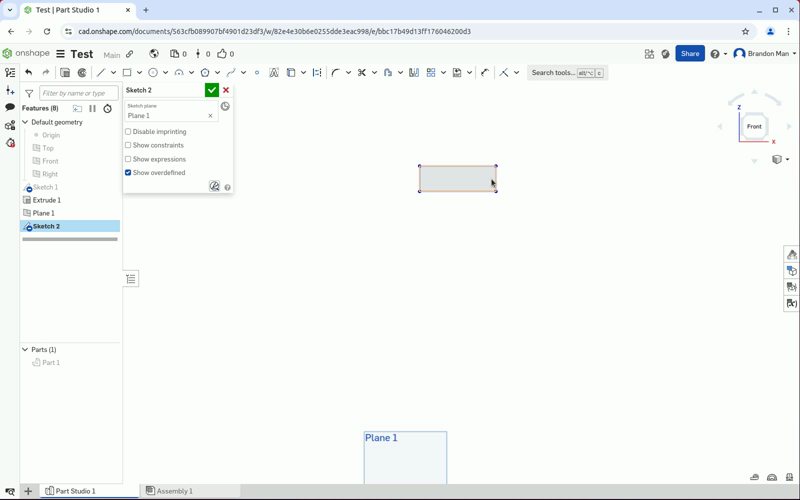
scroll(6)
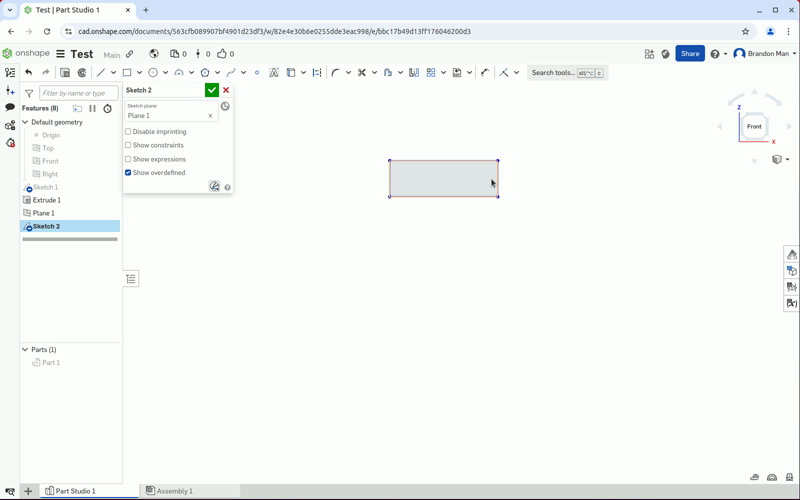
scroll(6)
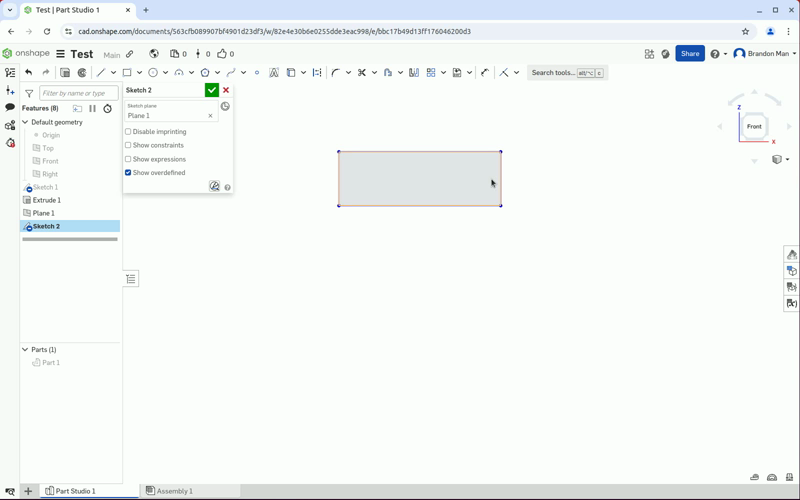
scroll(6)
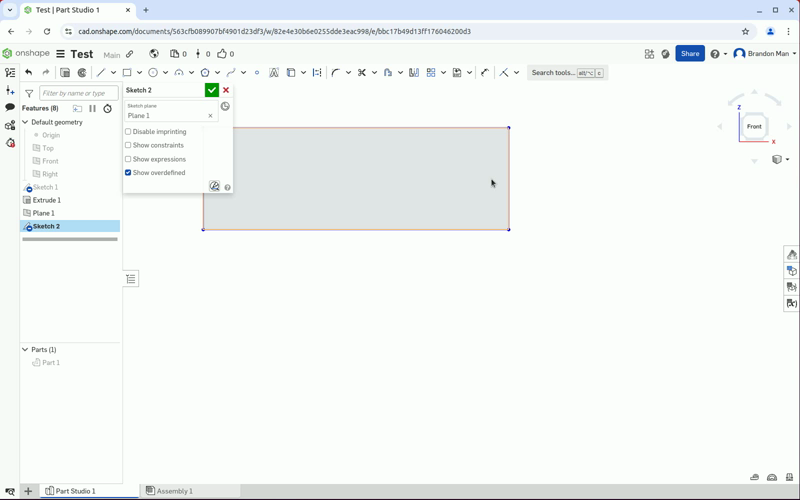
click(491, 178)
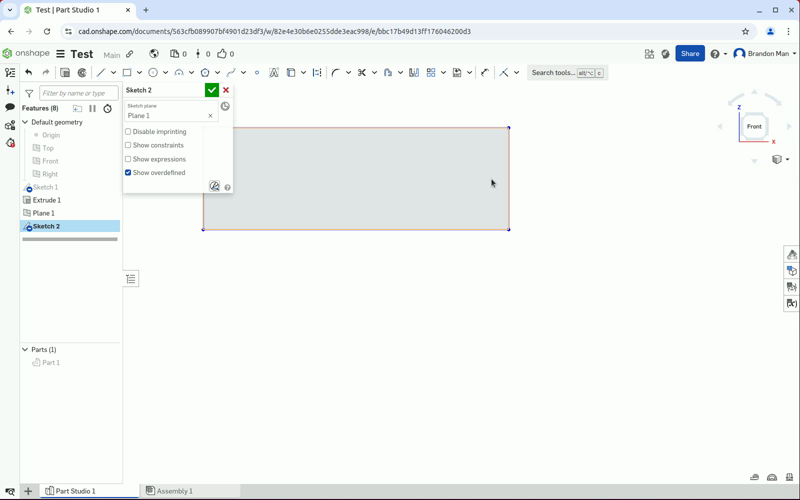
scroll(-6)
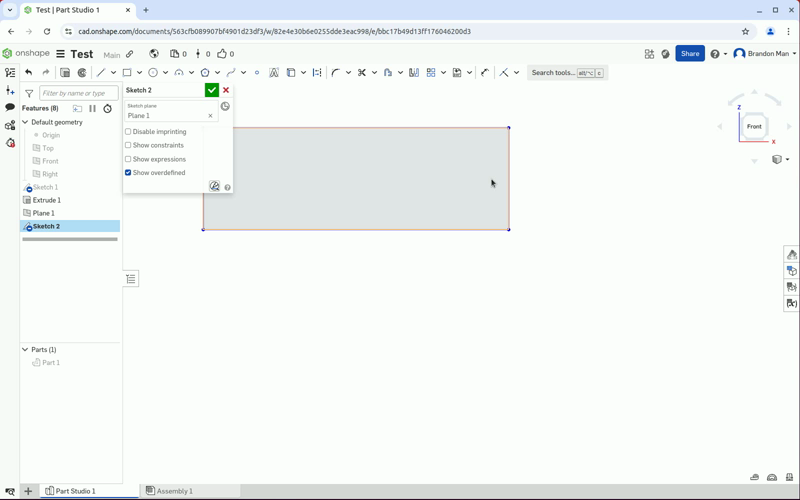
scroll(-6)
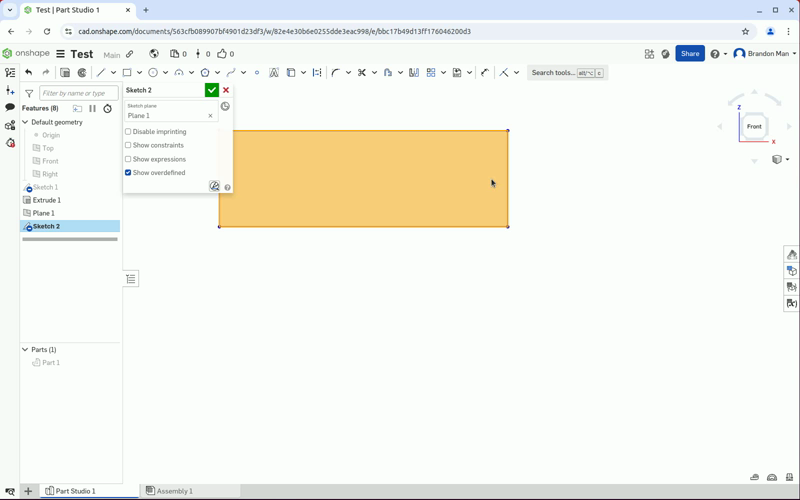
scroll(-6)
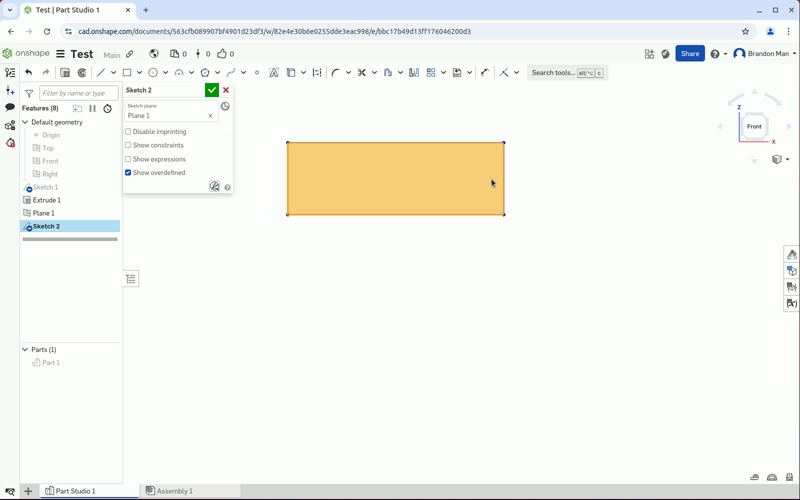
scroll(-6)
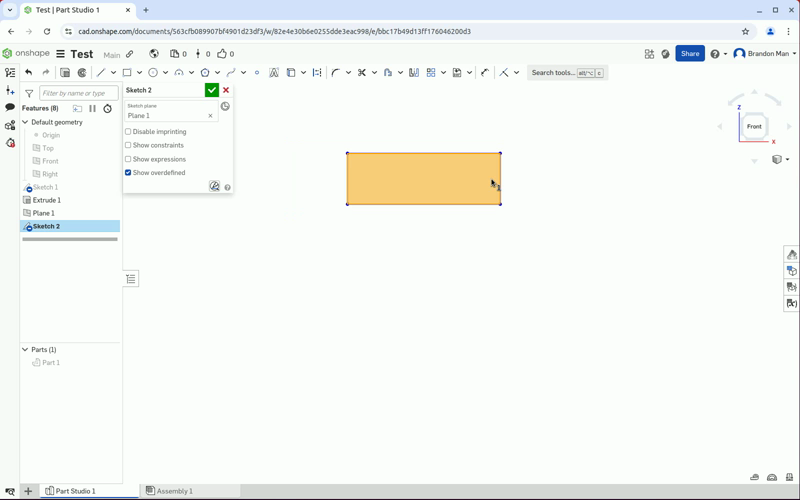
scroll(-6)
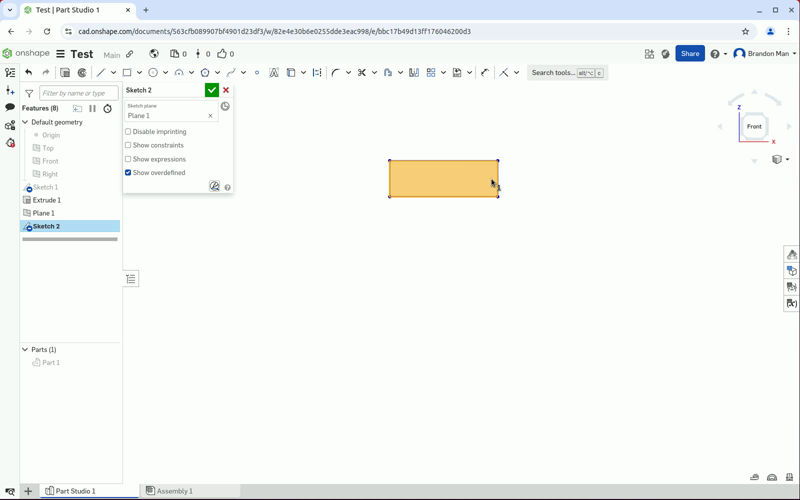
scroll(-6)
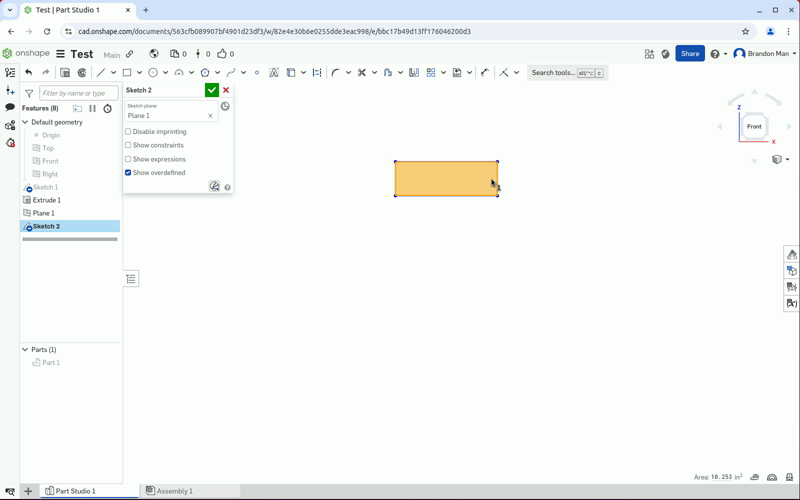
scroll(-6)
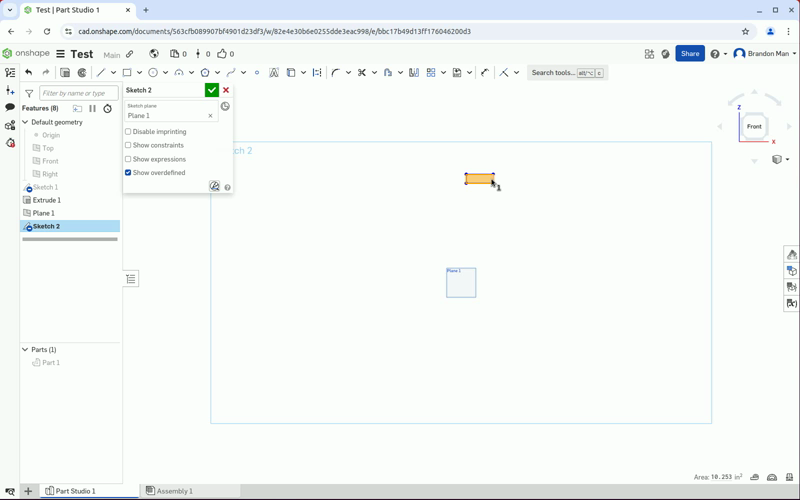
mouse_move(73, 352)
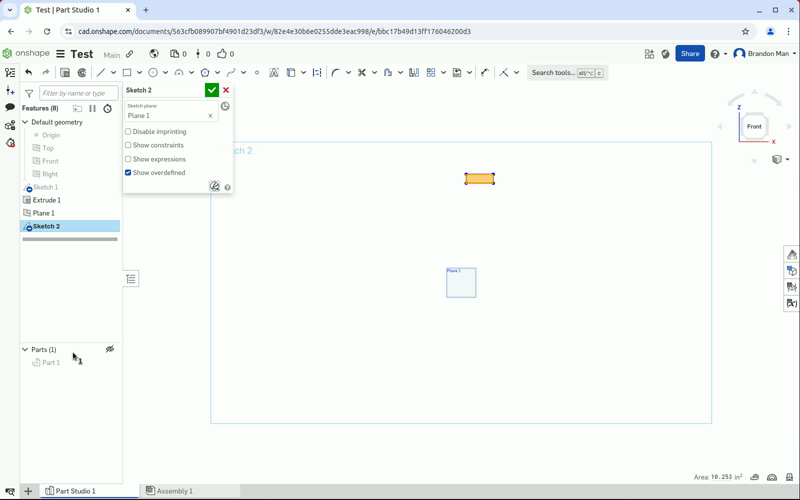
key(shift+y)
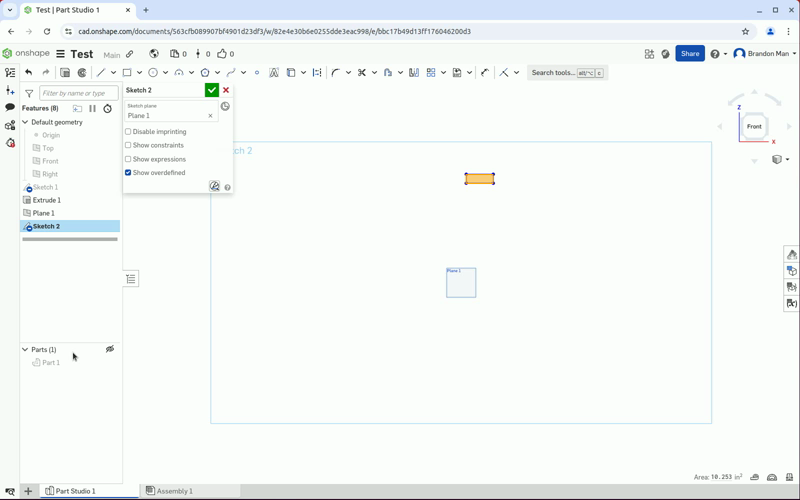
key(shift+e)
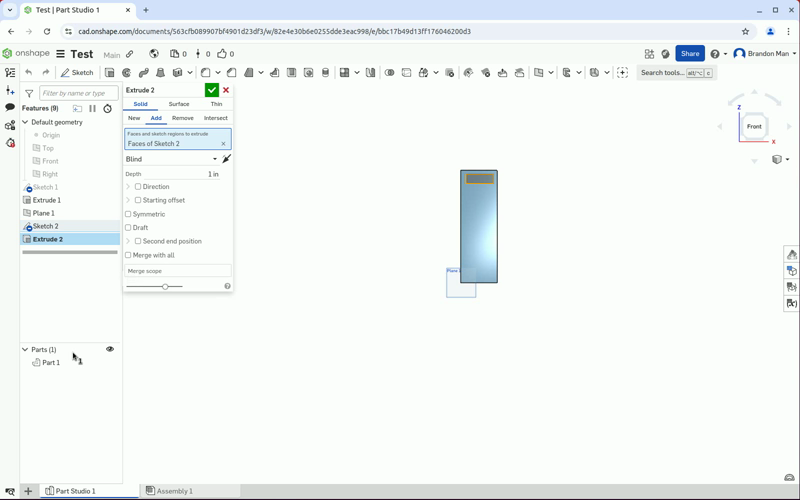
mouse_move(143, 106)
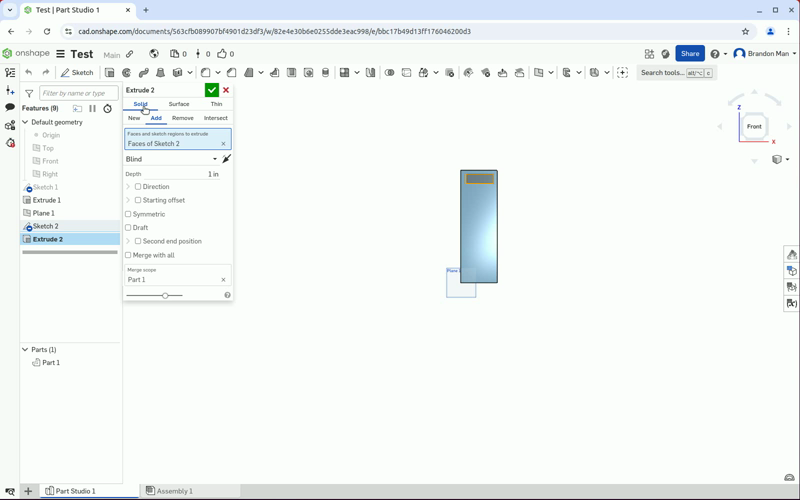
click(143, 106)
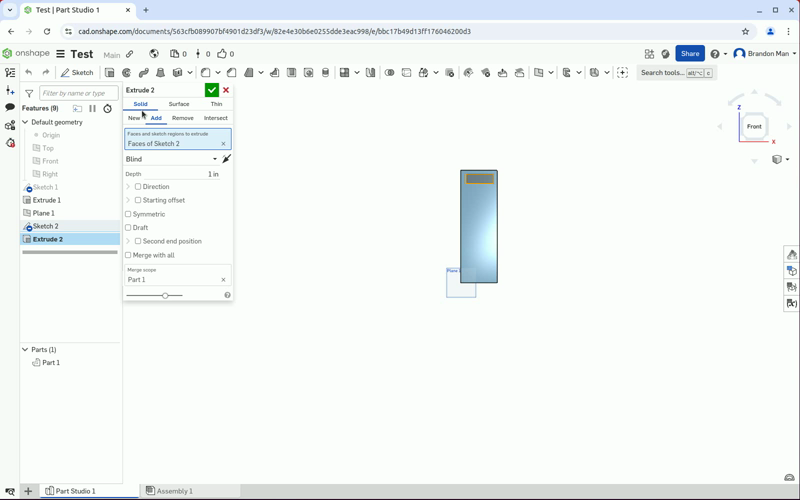
mouse_move(137, 120)
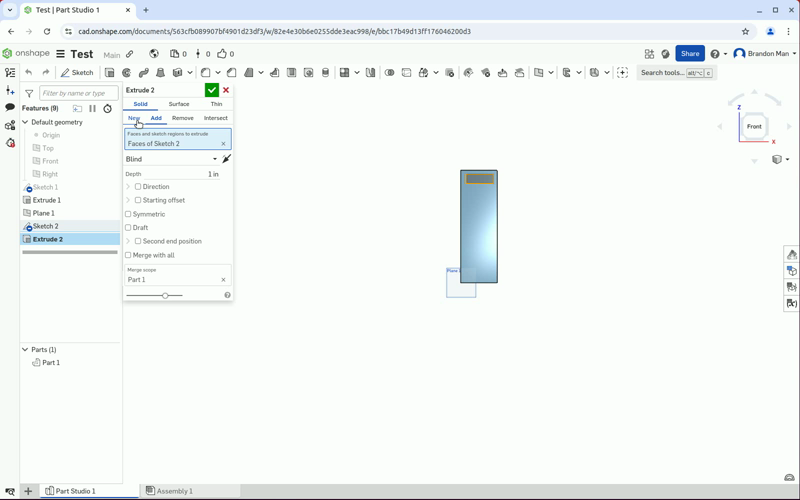
click(137, 120)
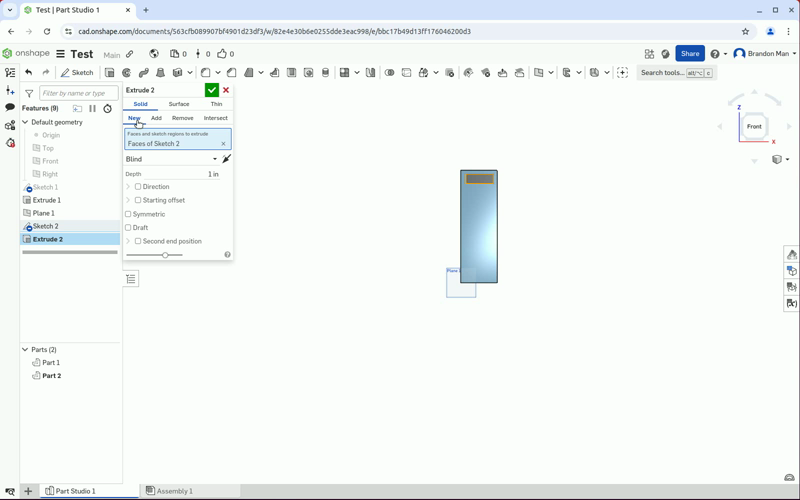
key(tab, 4)
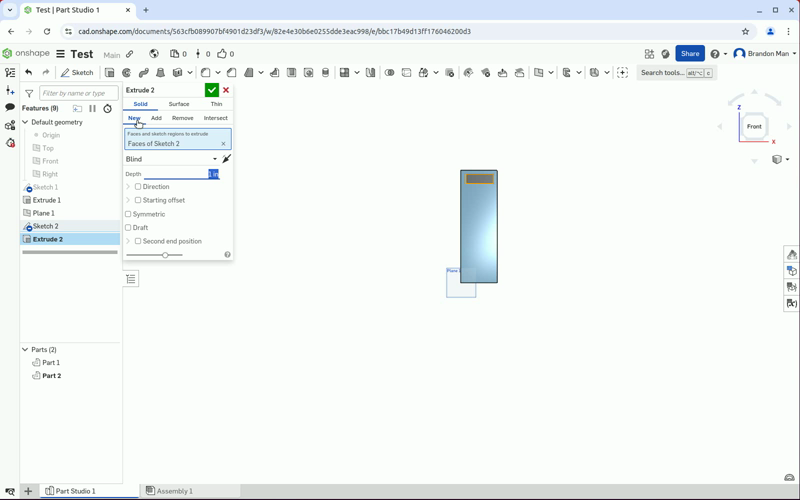
text(3.129)
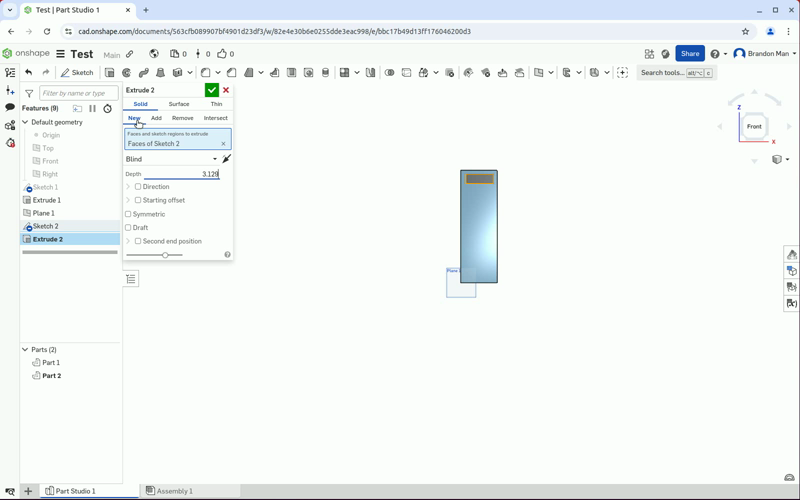
key(enter)
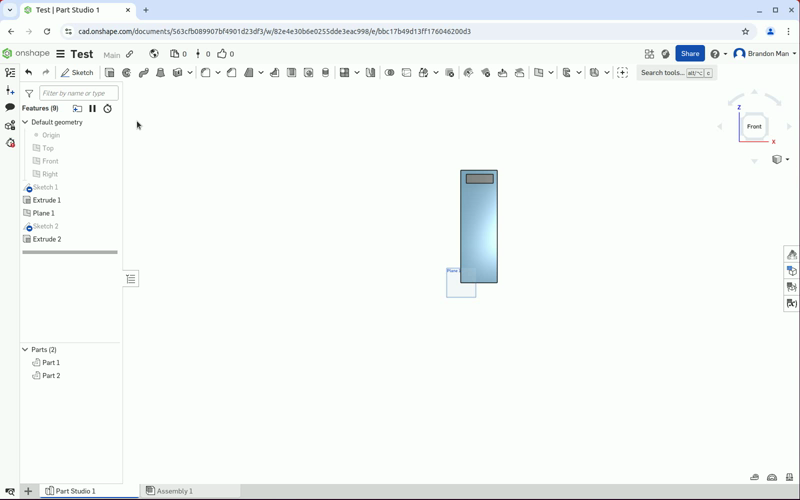
key(shift+h)
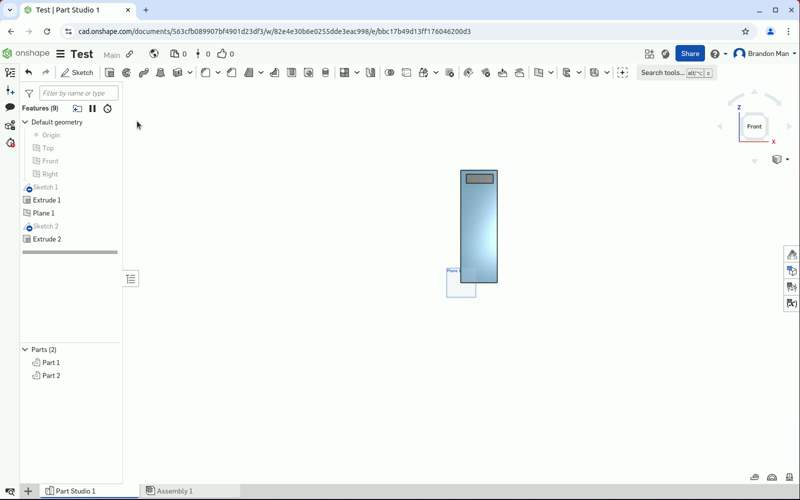
key(shift+h)
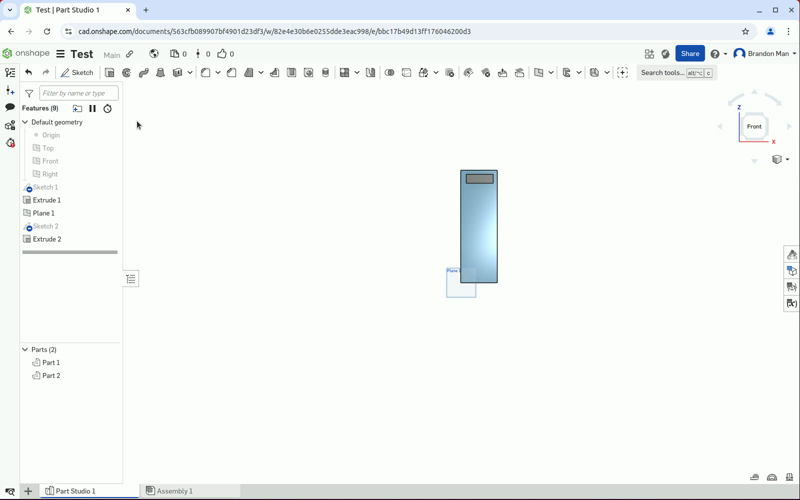
mouse_move(73, 189)
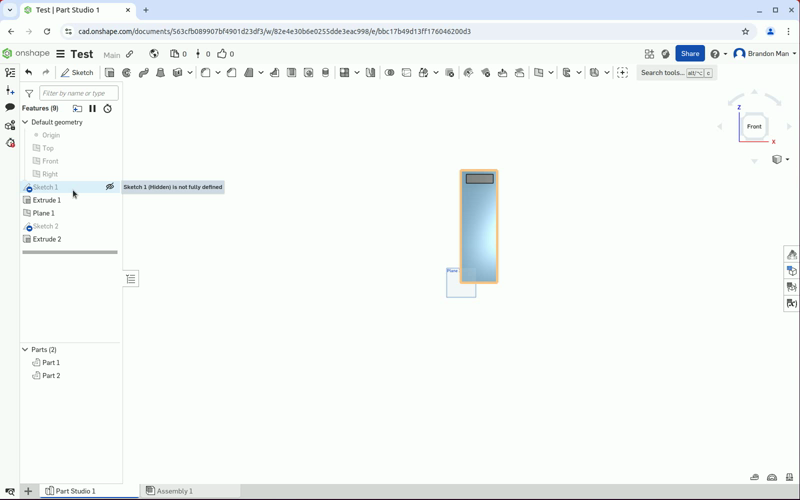
click(73, 189)
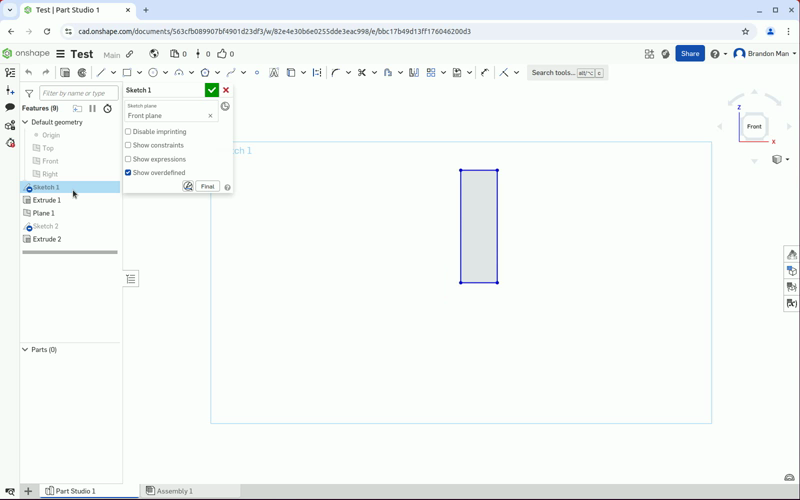
mouse_move(229, 92)
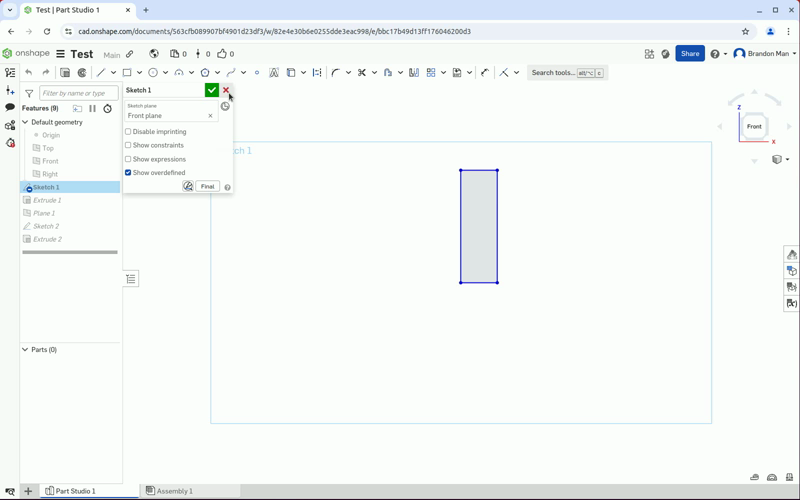
click(229, 92)
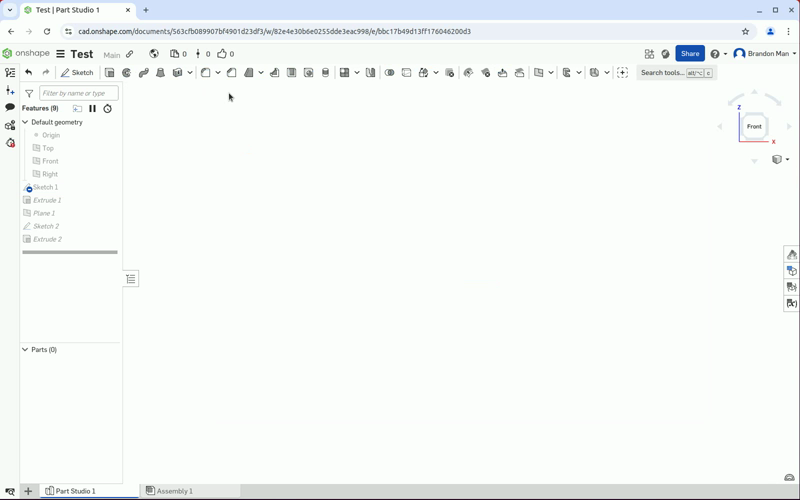
key(shift+s)
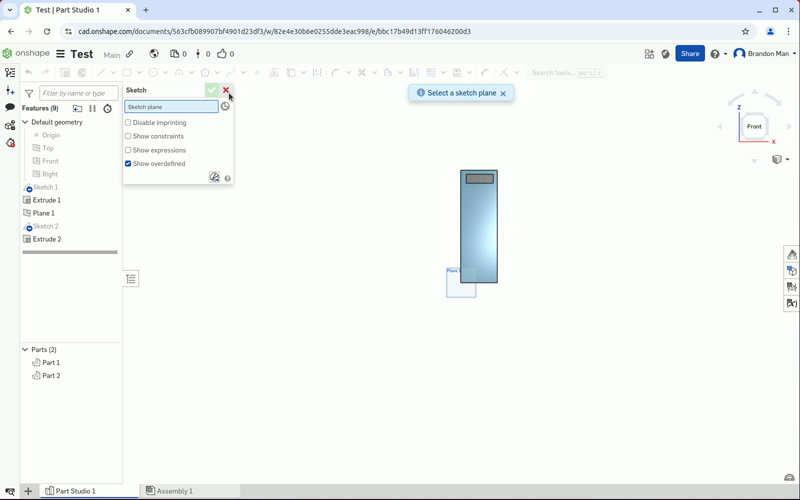
mouse_move(73, 215)
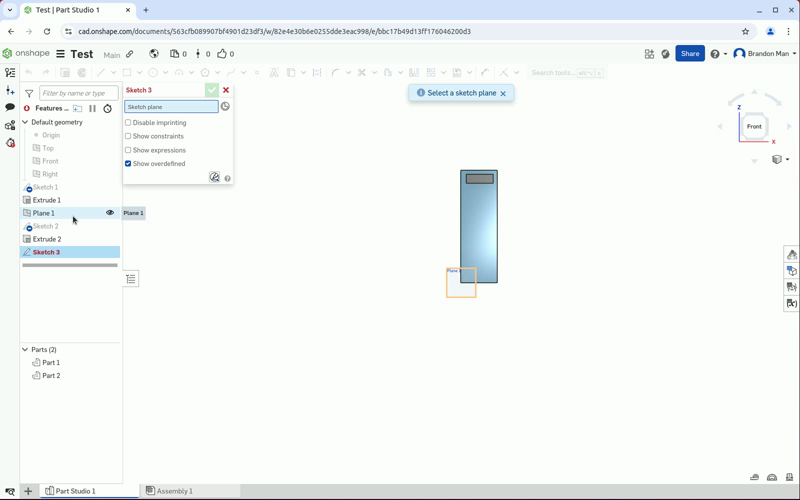
click(73, 215)
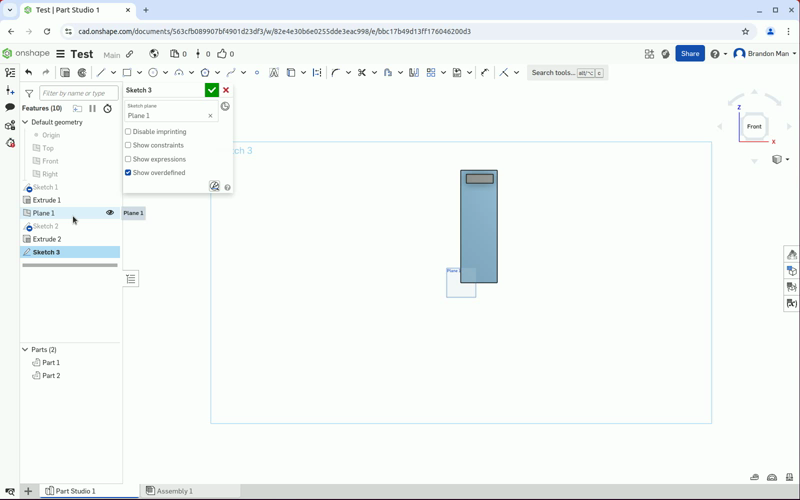
mouse_move(73, 352)
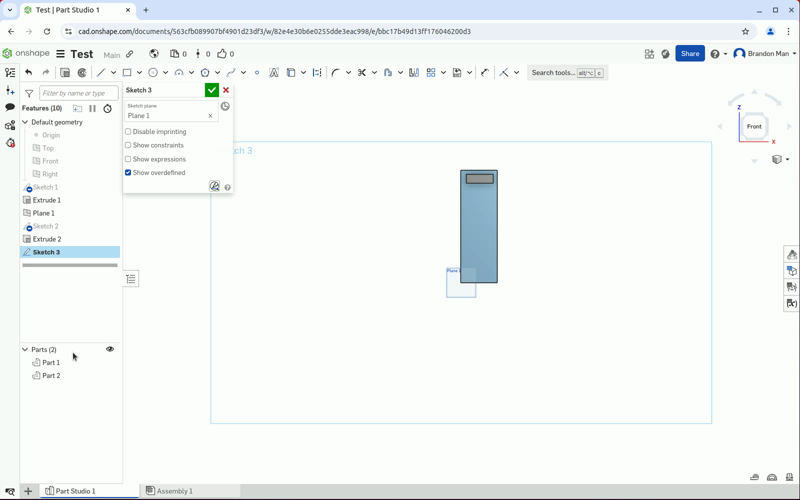
key(y)
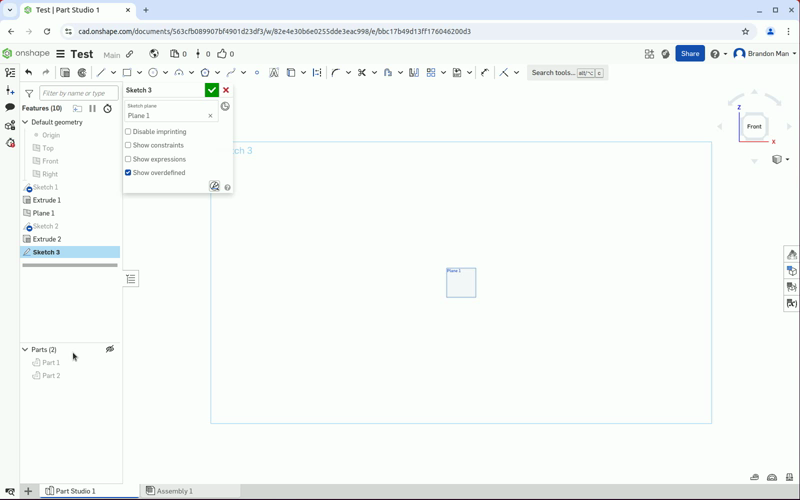
key(l)
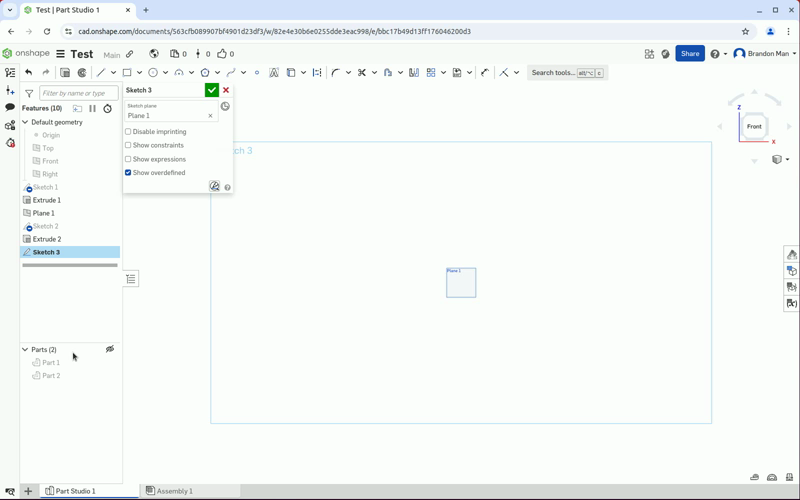
key_down(shift)
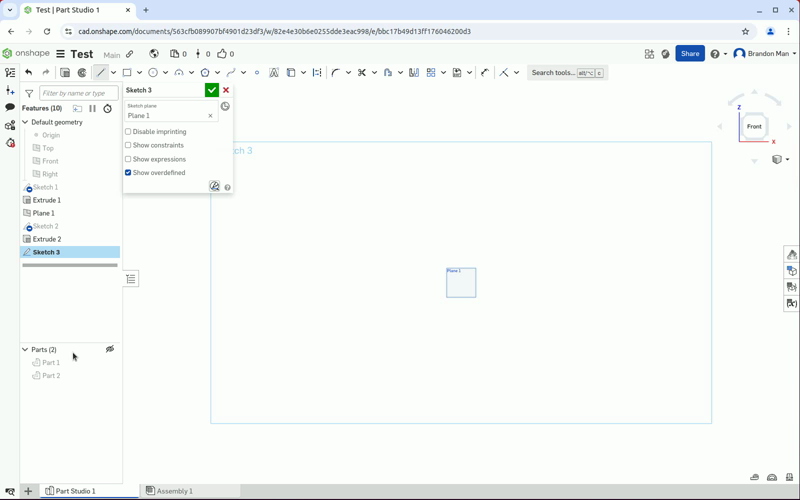
mouse_move(466, 197)
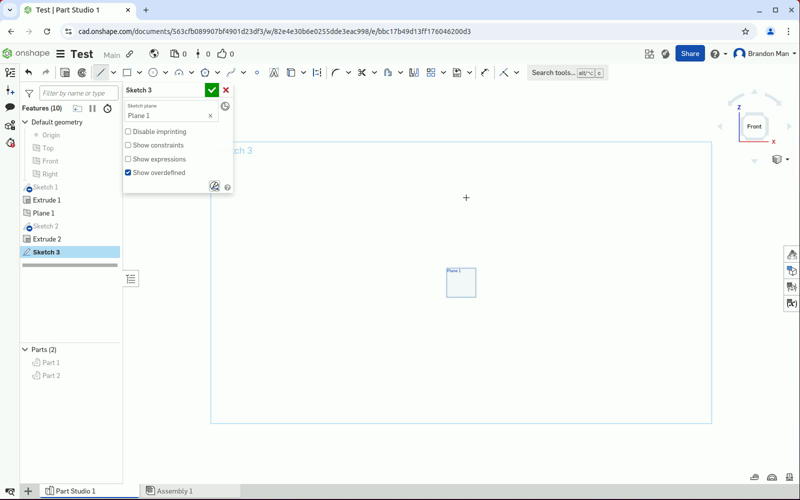
click(466, 197)
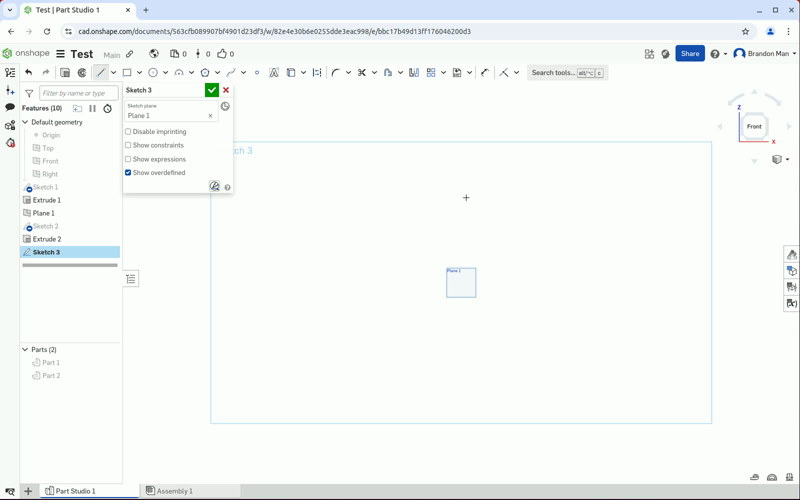
key_up(shift)
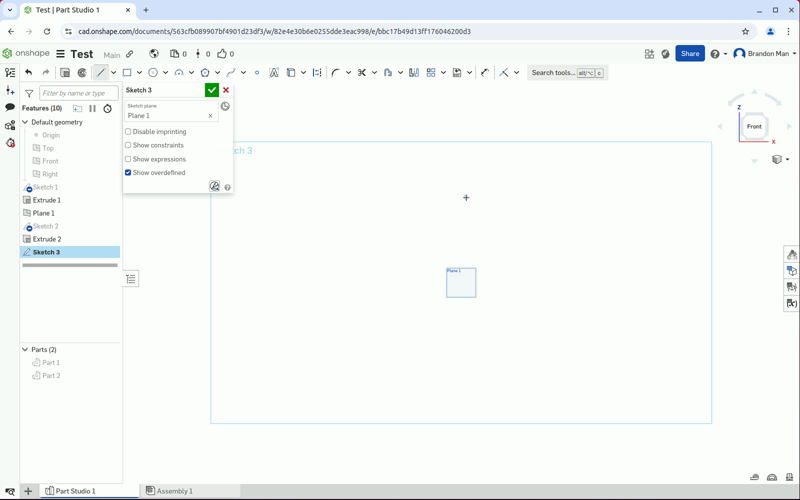
key_down(shift)
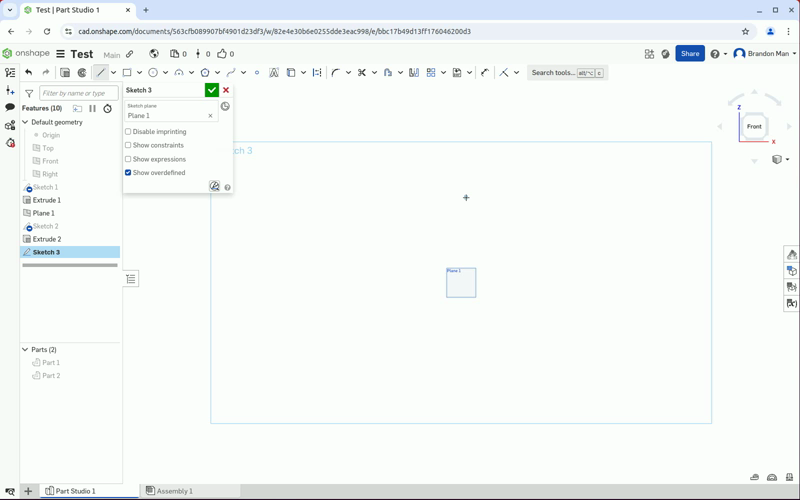
mouse_move(496, 197)
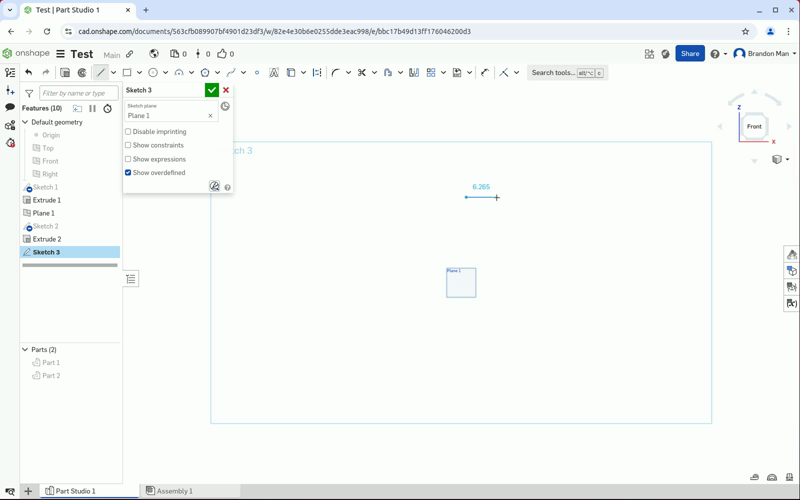
mouse_move(493, 197)
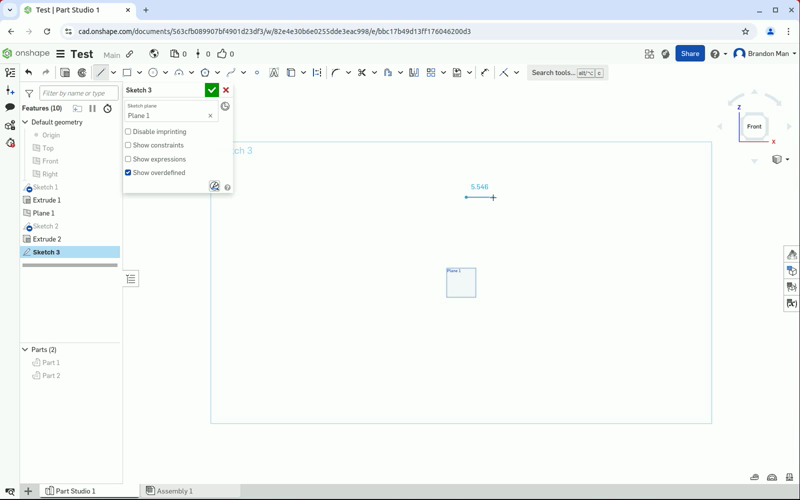
click(493, 197)
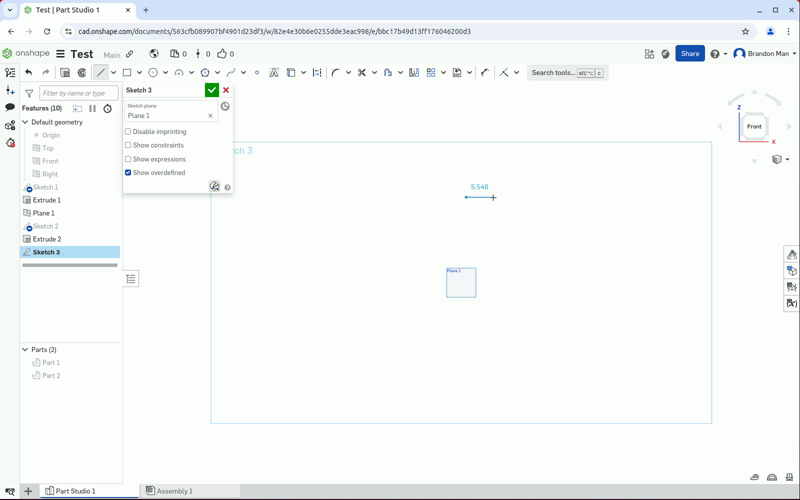
key_up(shift)
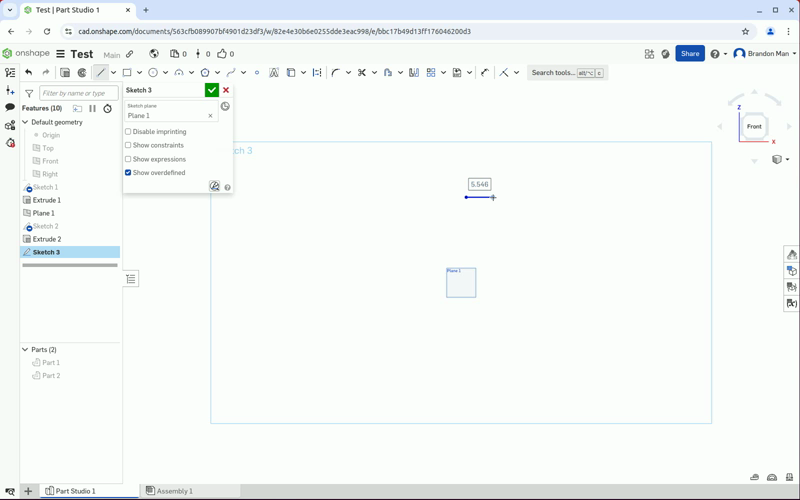
key_down(shift)
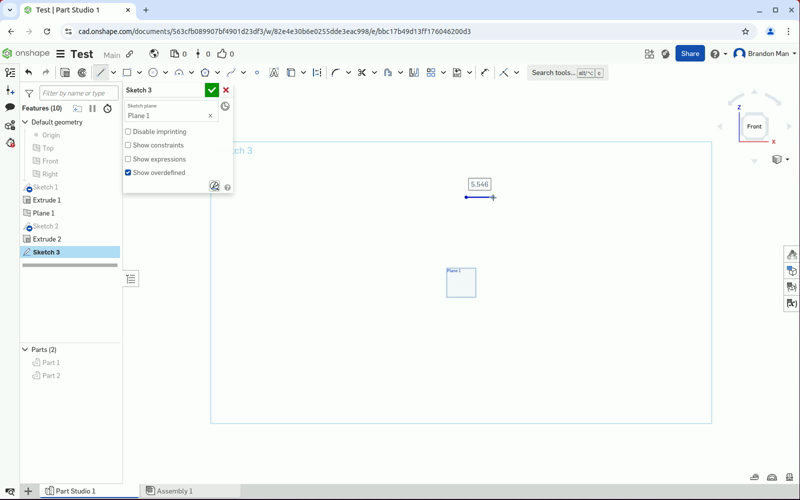
mouse_move(523, 197)
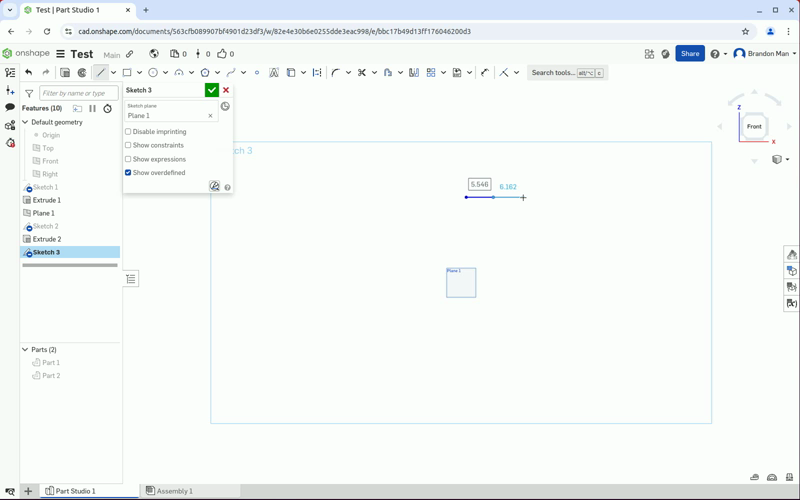
mouse_move(493, 192)
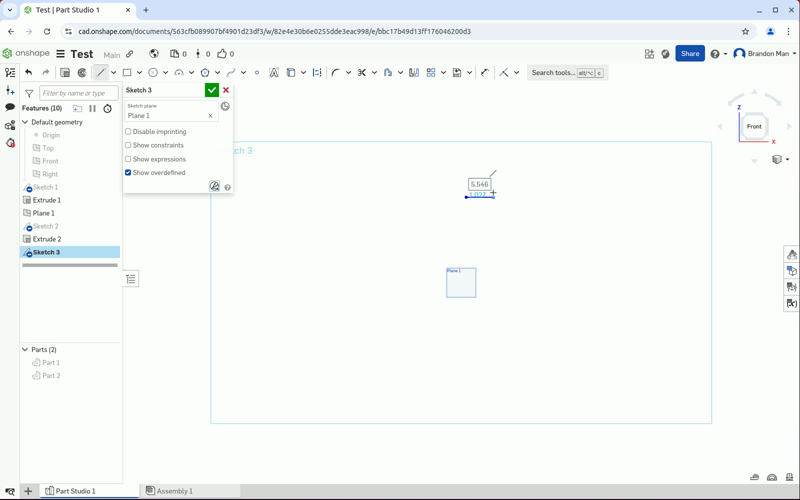
scroll(6)
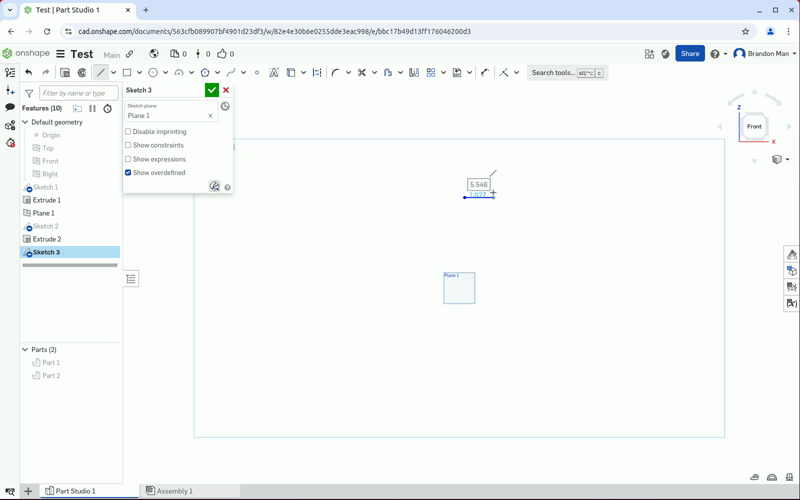
scroll(6)
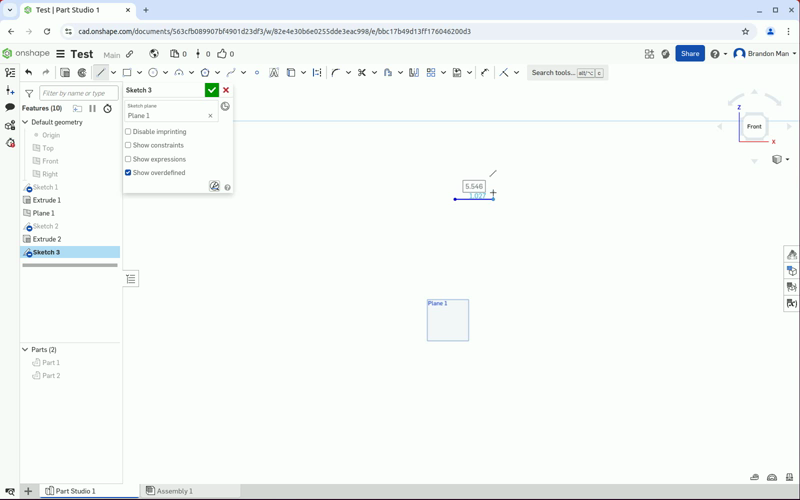
scroll(6)
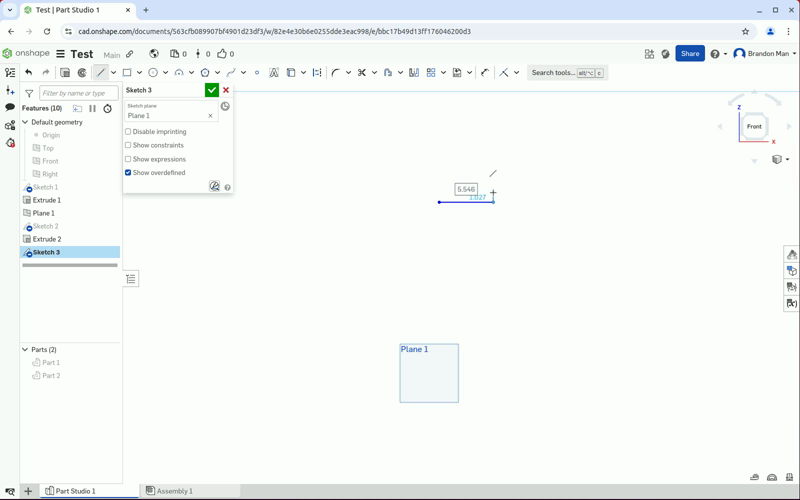
scroll(6)
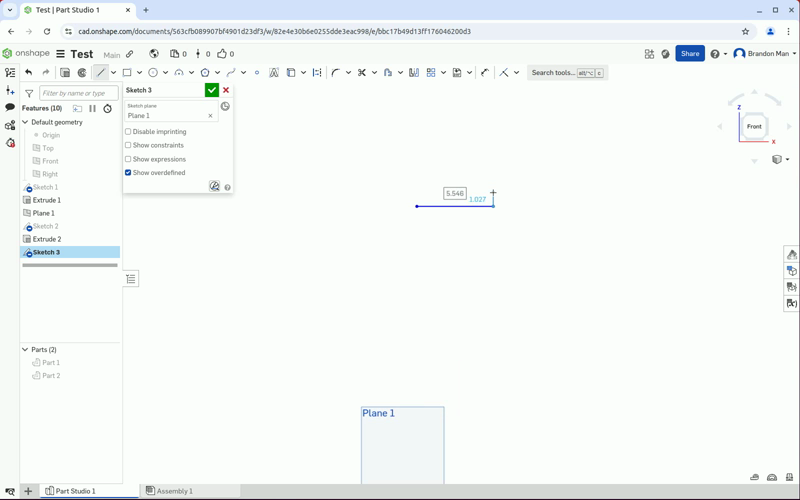
scroll(6)
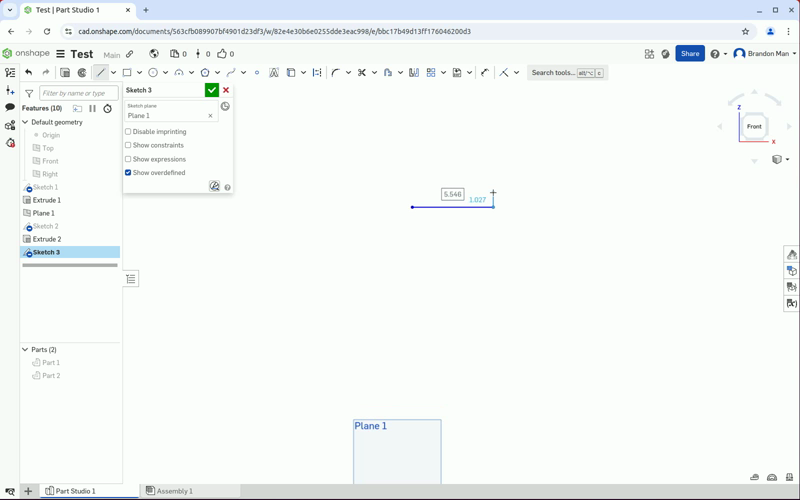
scroll(6)
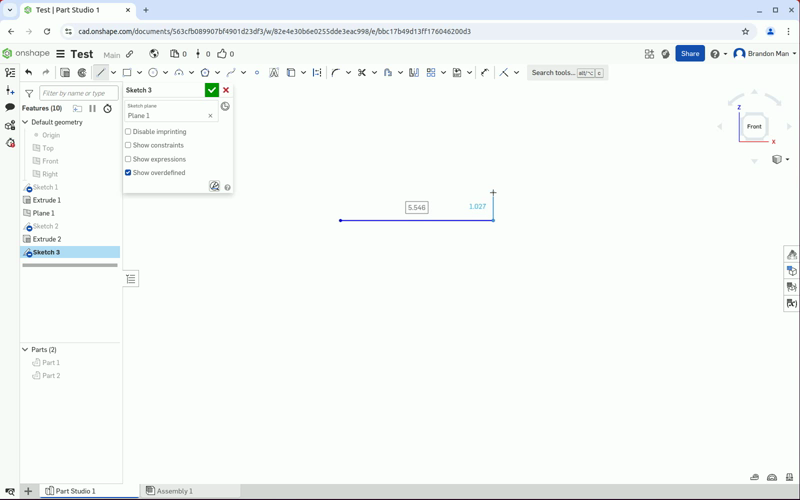
scroll(6)
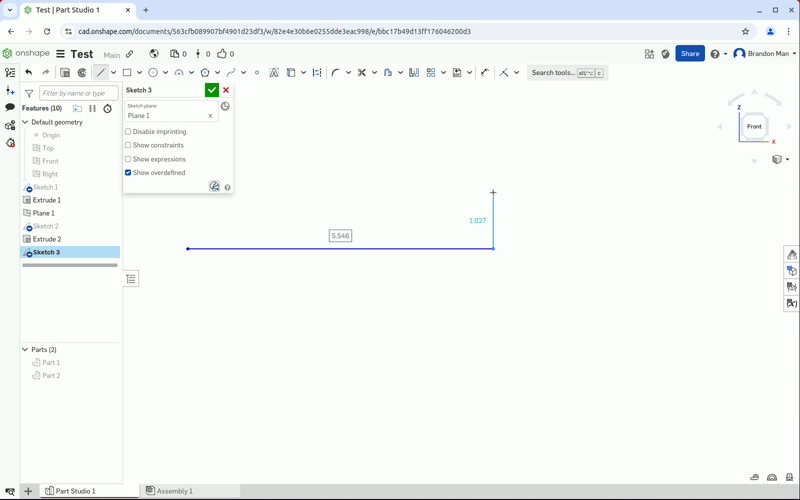
click(493, 192)
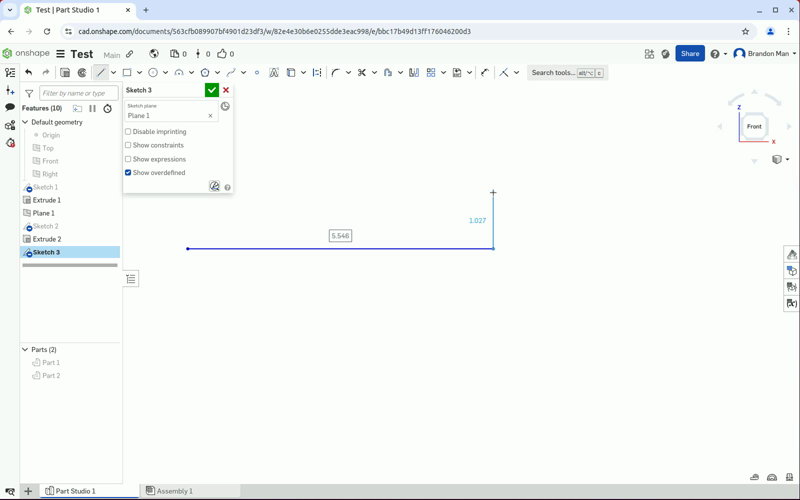
scroll(-6)
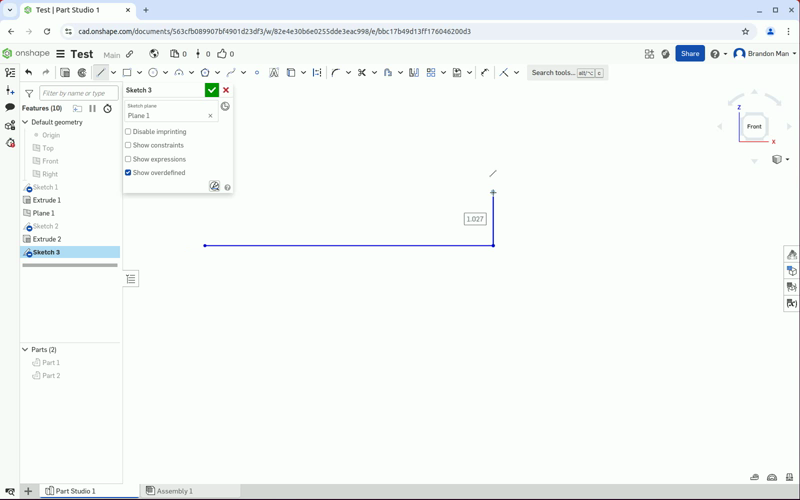
scroll(-6)
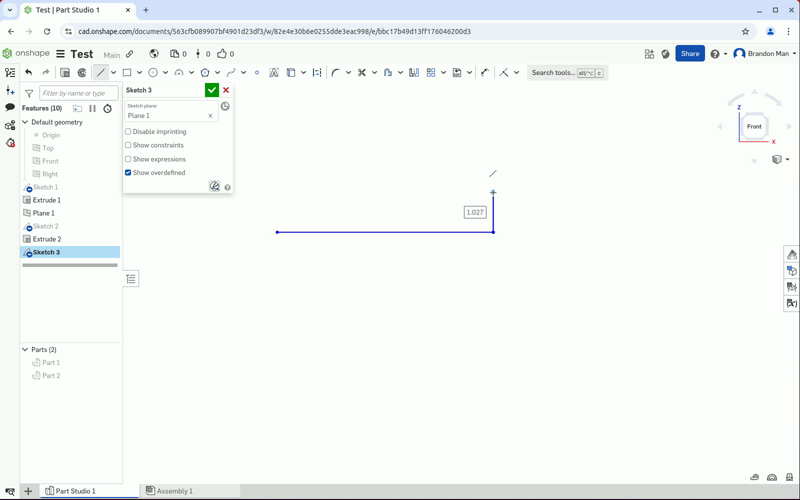
scroll(-6)
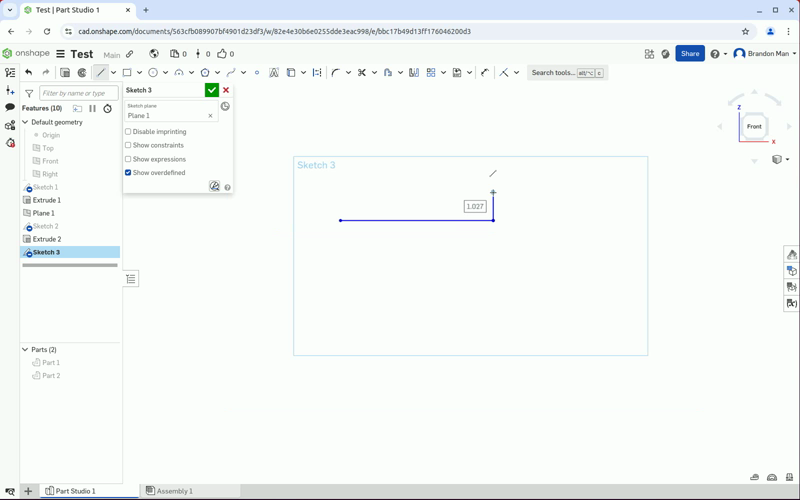
scroll(-6)
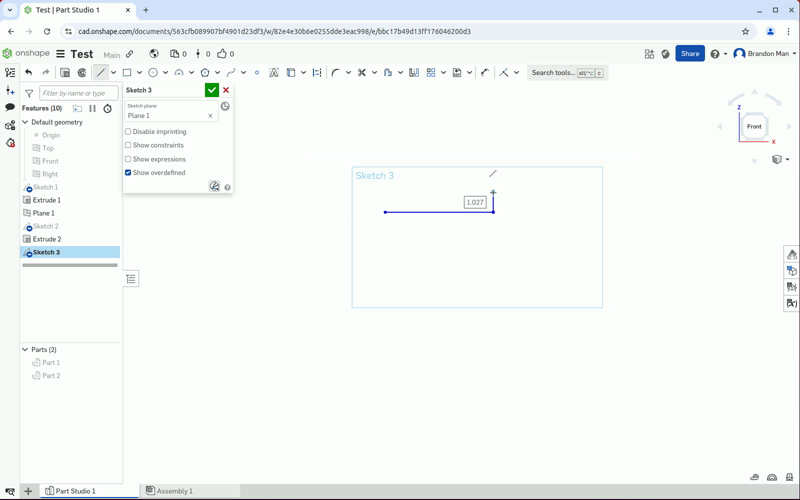
scroll(-6)
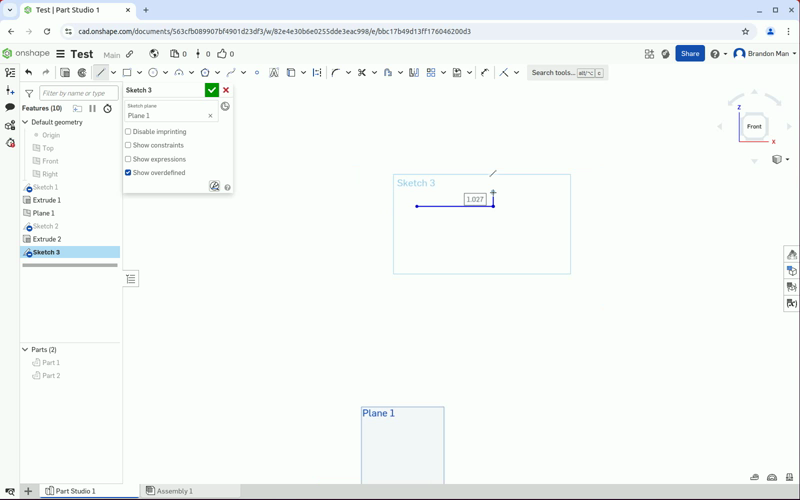
scroll(-6)
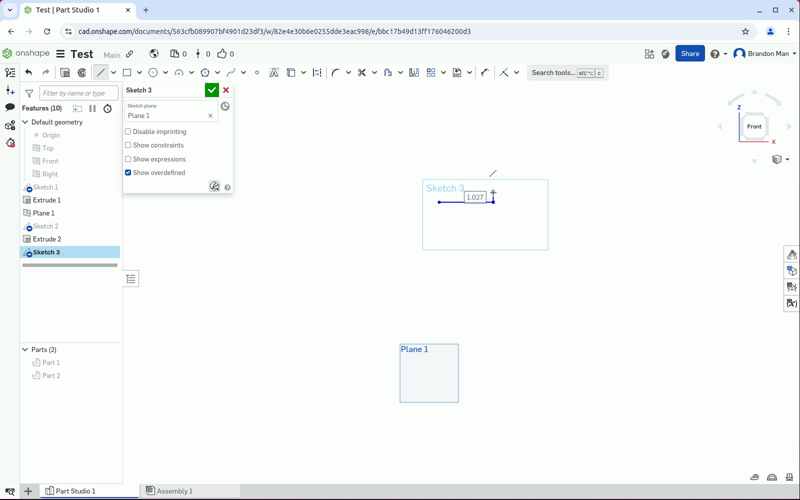
scroll(-6)
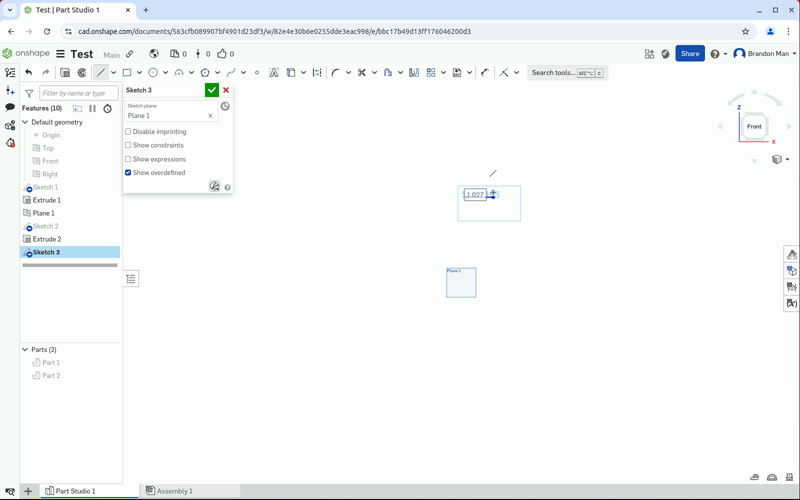
key_up(shift)
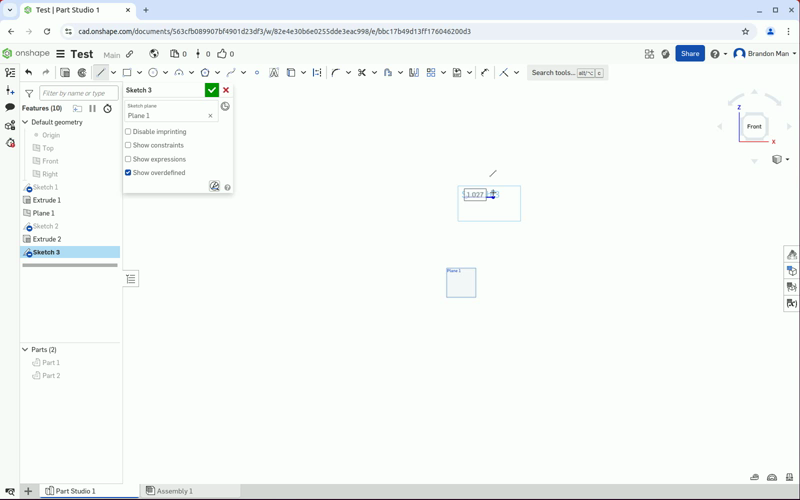
key_down(shift)
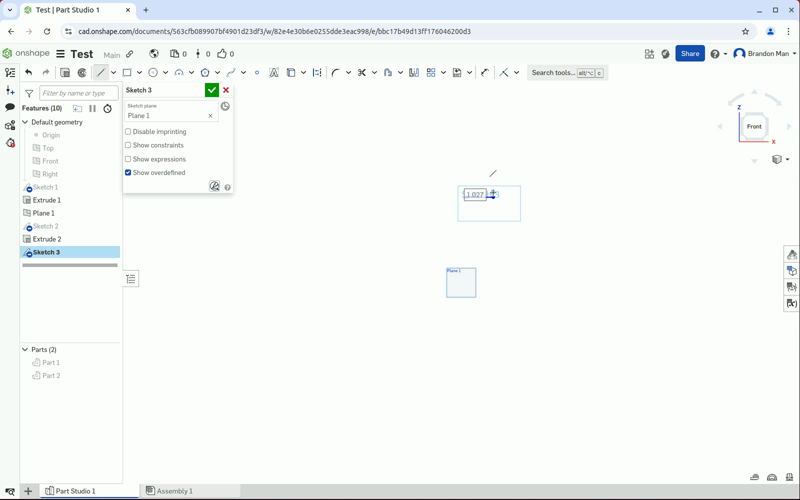
mouse_move(523, 192)
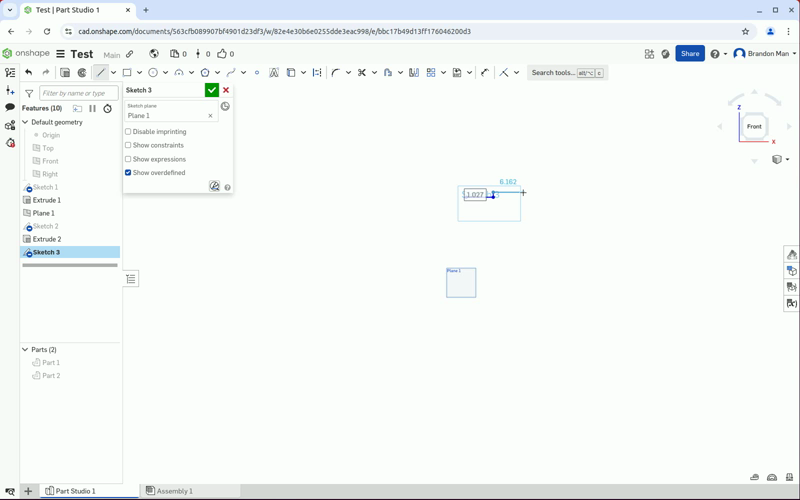
mouse_move(466, 192)
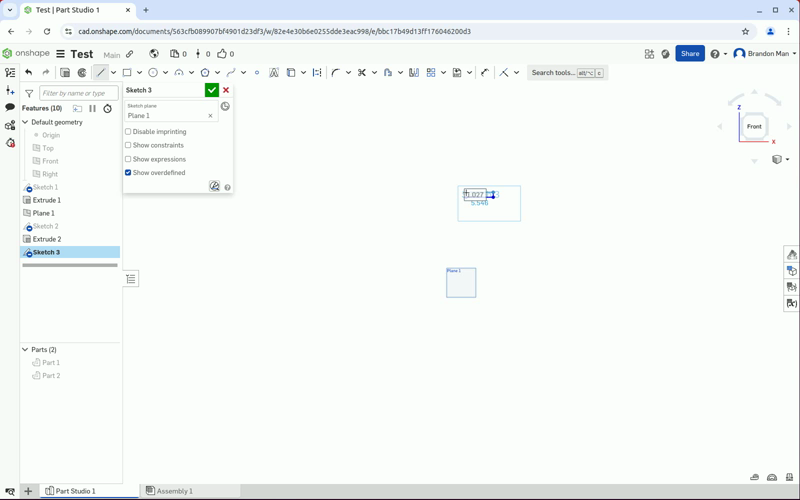
click(466, 192)
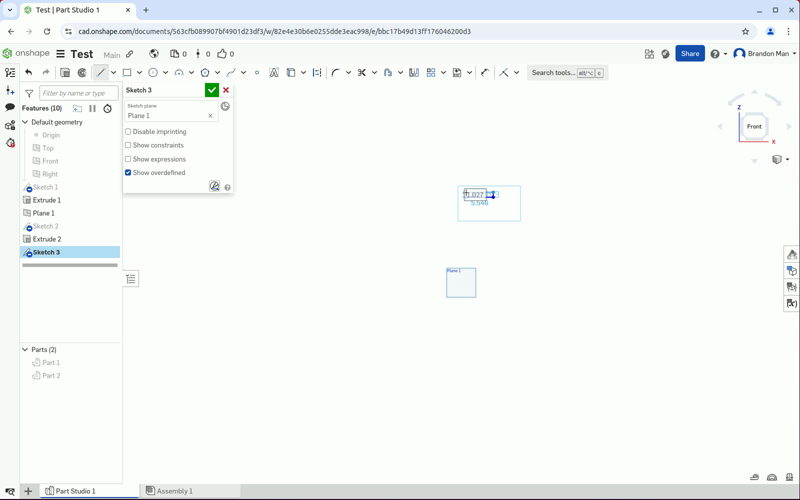
key_up(shift)
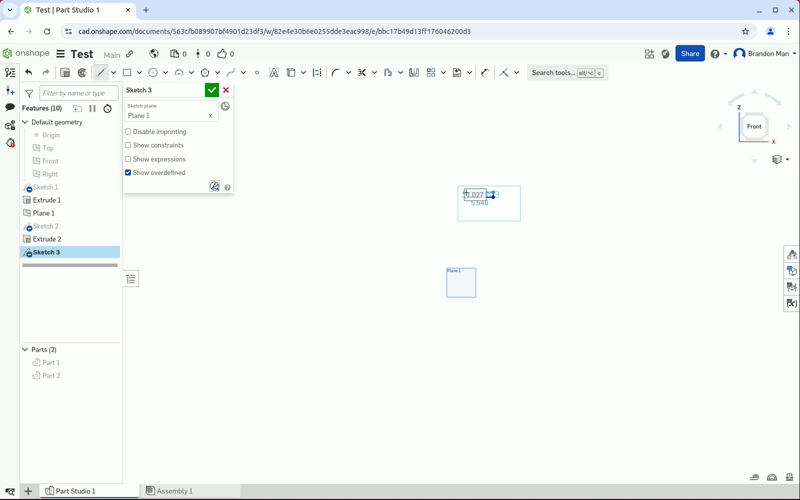
mouse_move(496, 192)
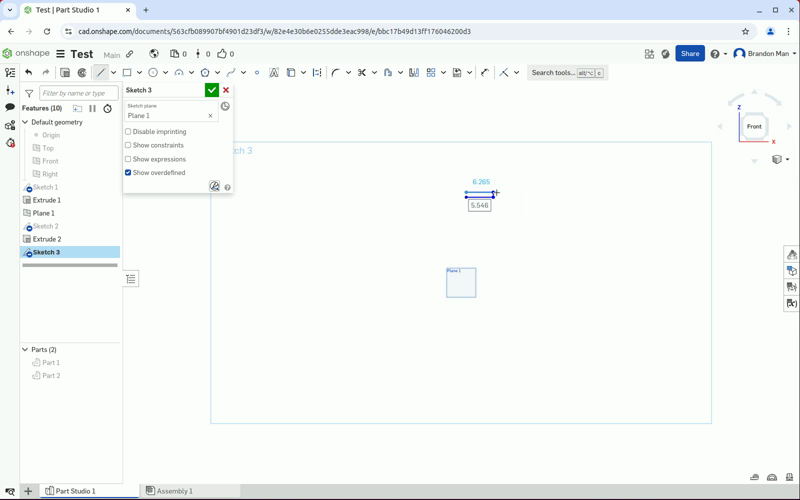
key_down(shift)
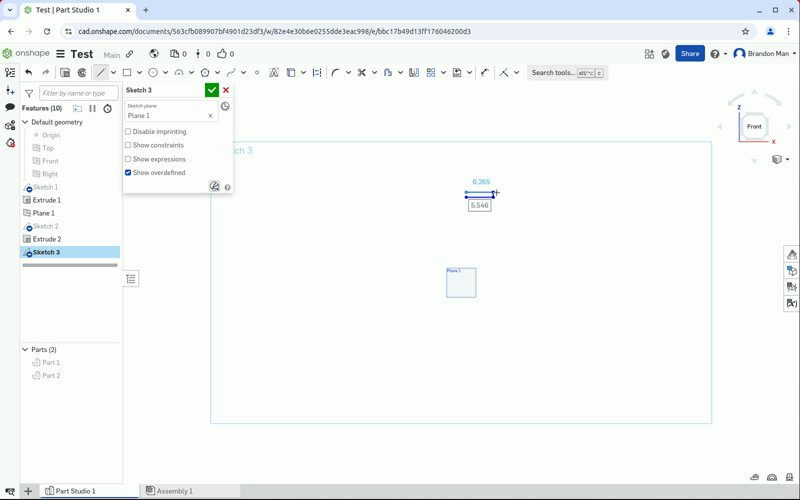
mouse_move(466, 197)
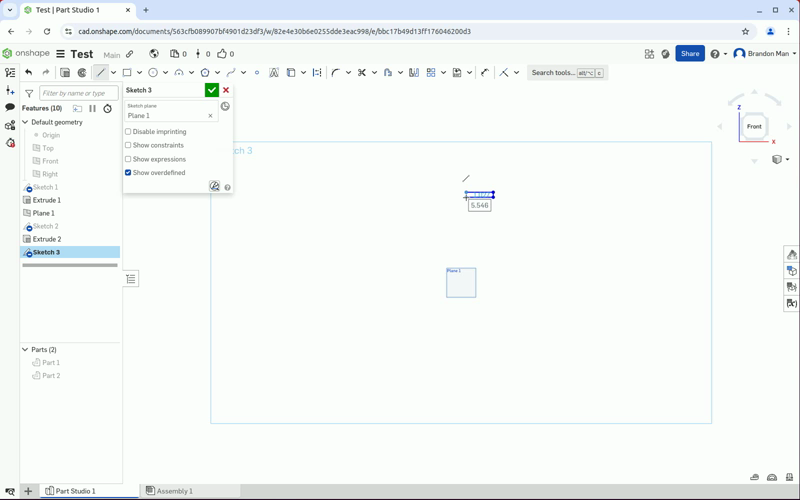
scroll(6)
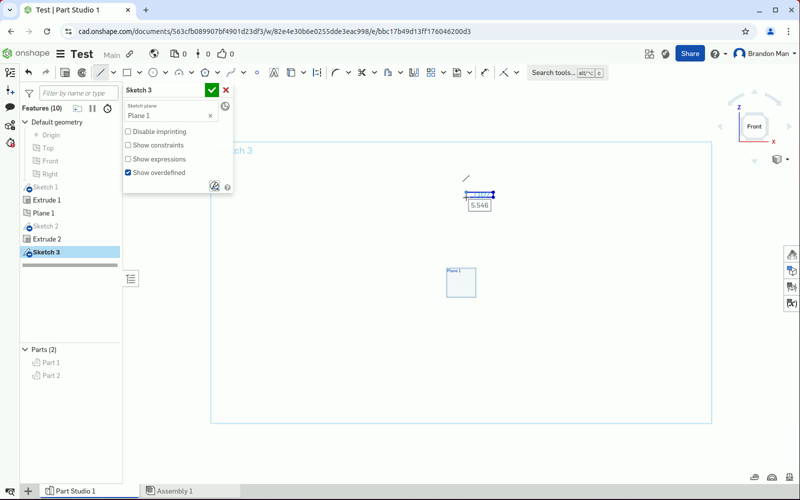
scroll(6)
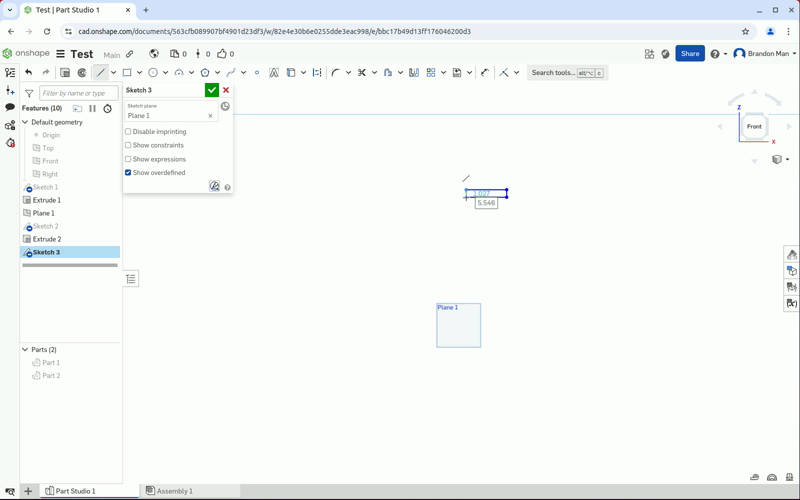
scroll(6)
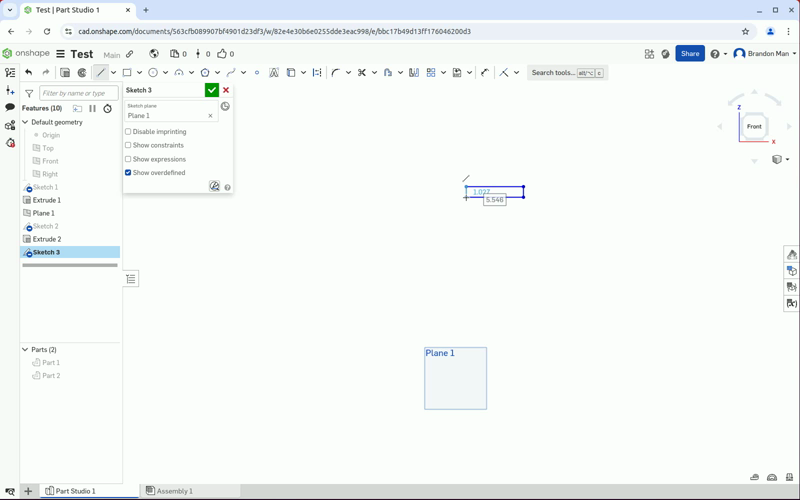
scroll(6)
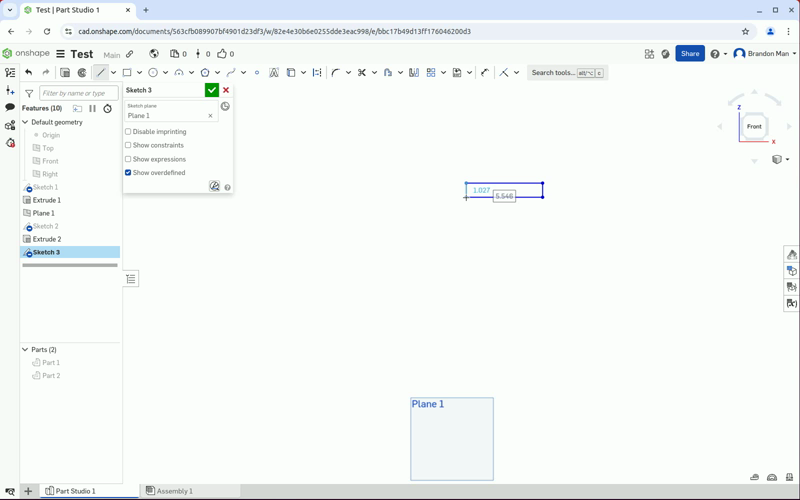
scroll(6)
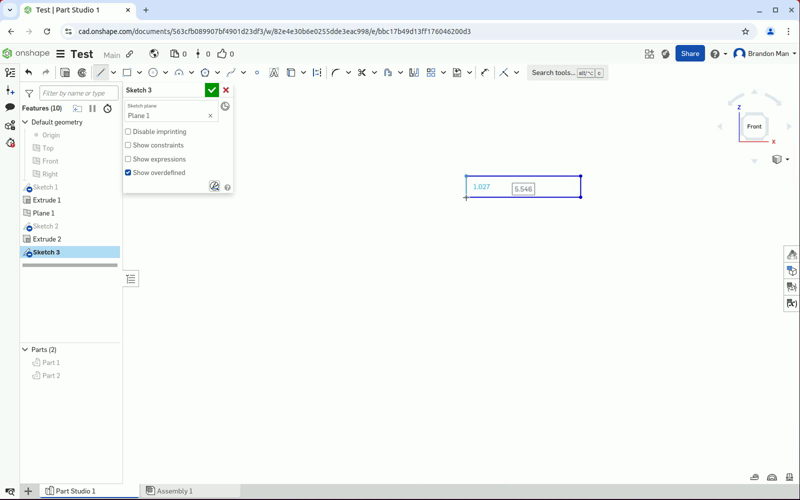
scroll(6)
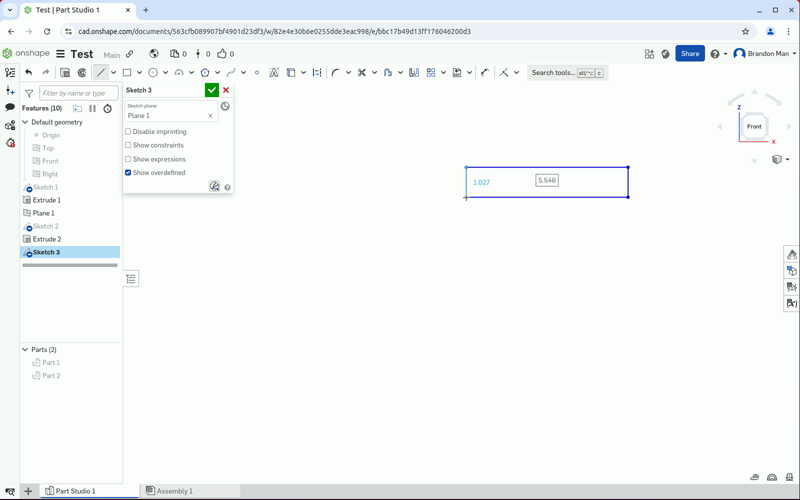
scroll(6)
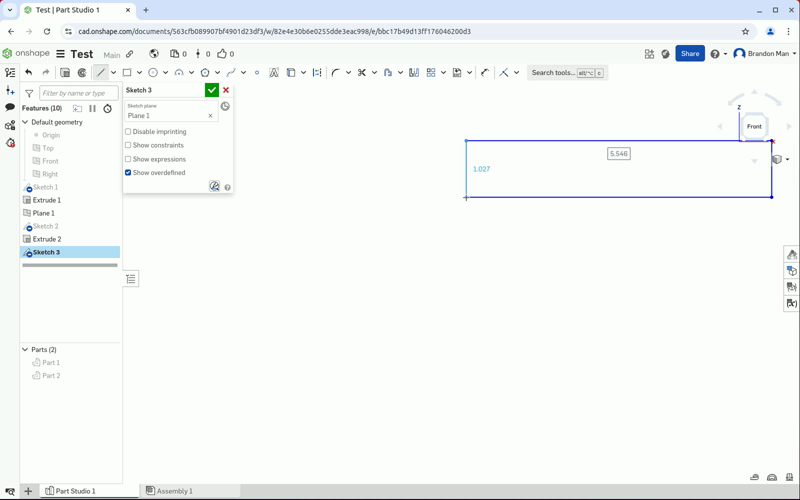
key_up(shift)
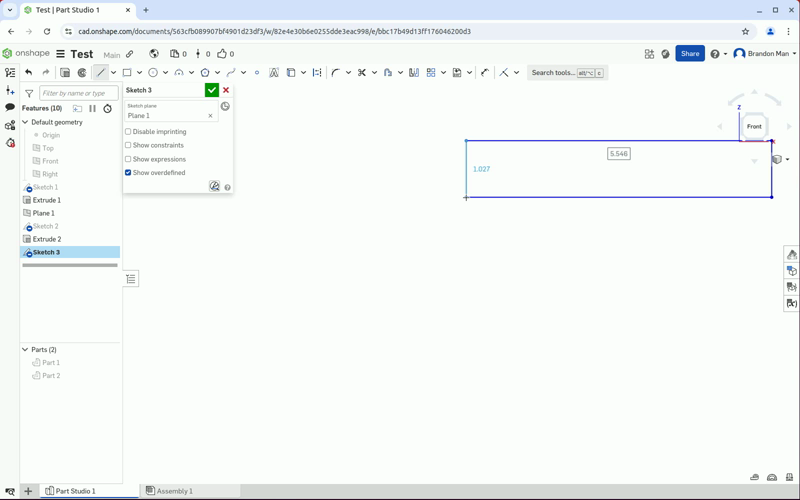
click(466, 197)
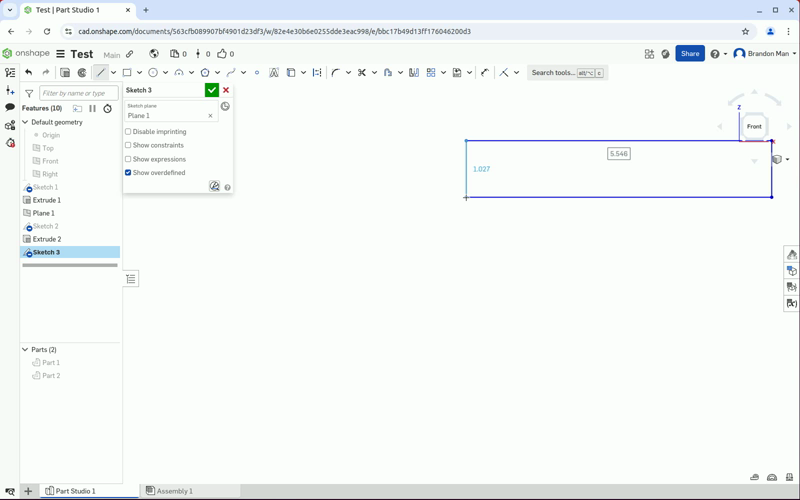
scroll(-6)
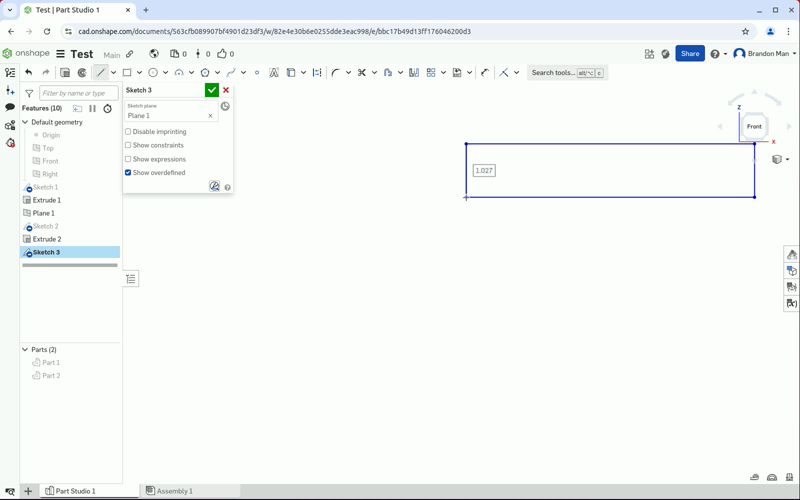
scroll(-6)
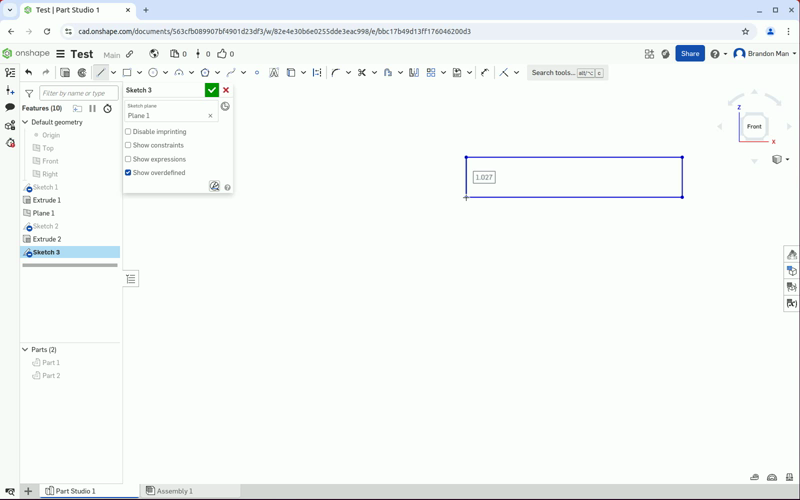
scroll(-6)
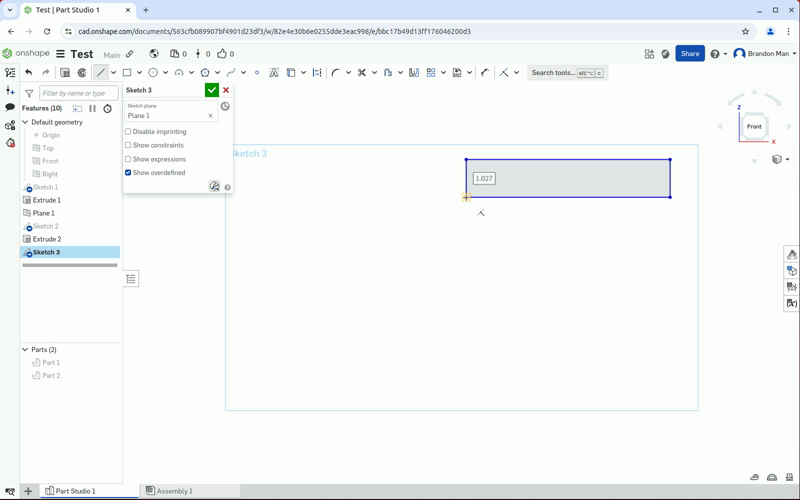
scroll(-6)
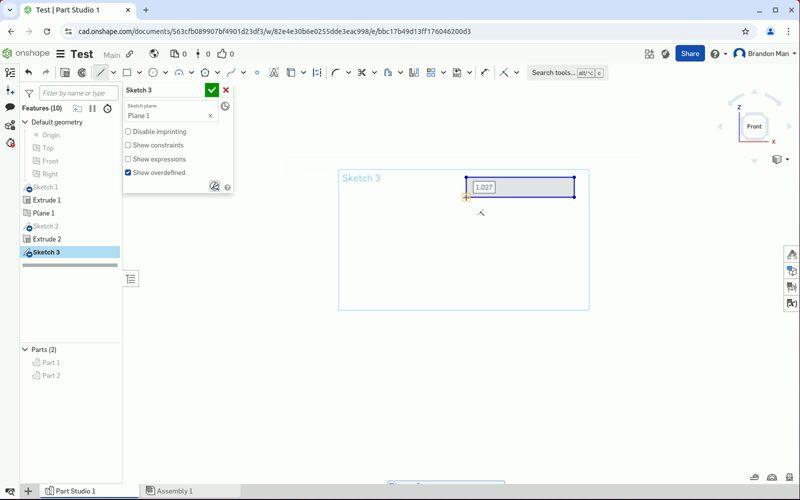
scroll(-6)
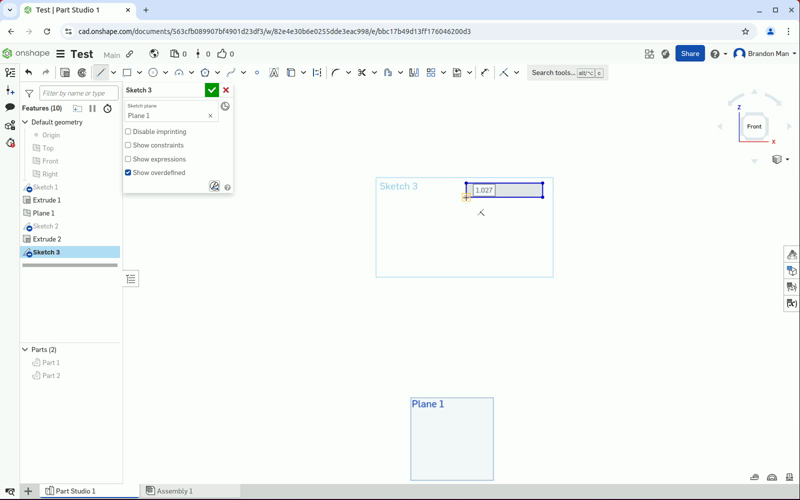
scroll(-6)
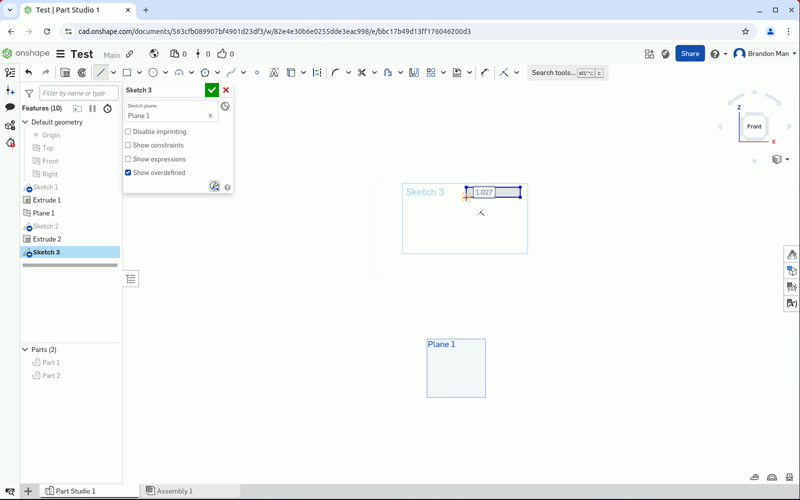
scroll(-6)
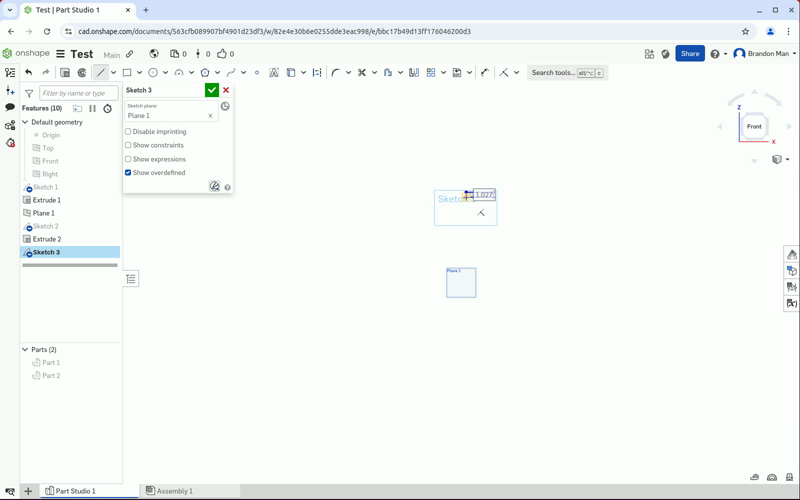
key(esc)
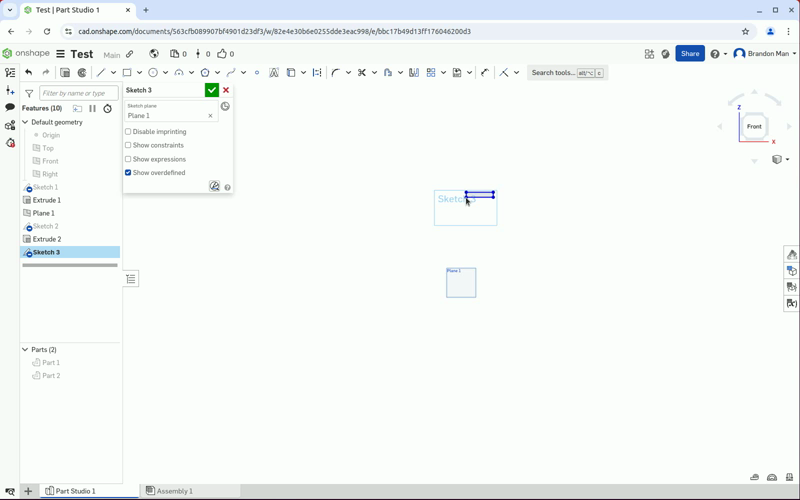
mouse_move(481, 195)
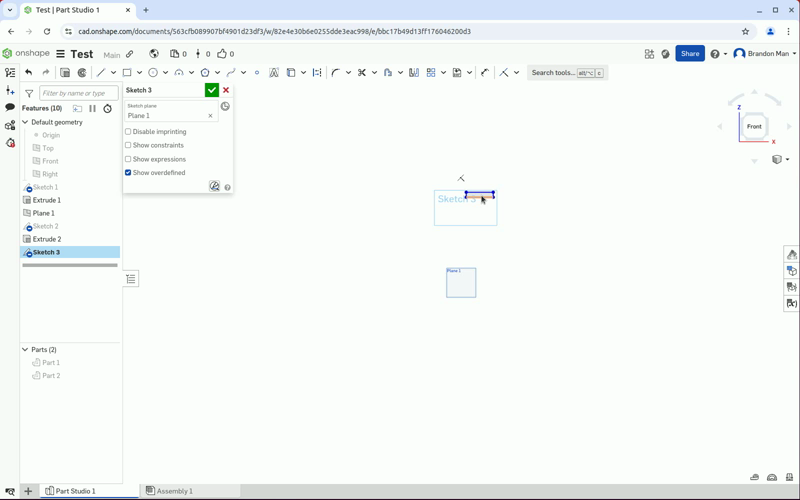
scroll(6)
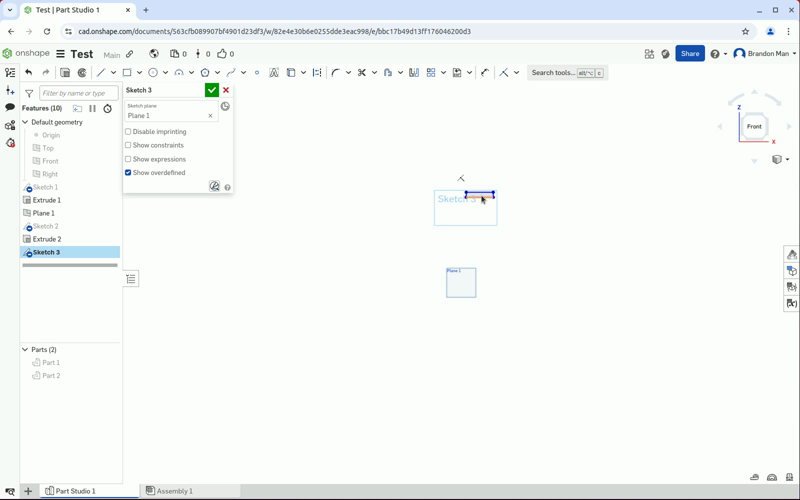
scroll(6)
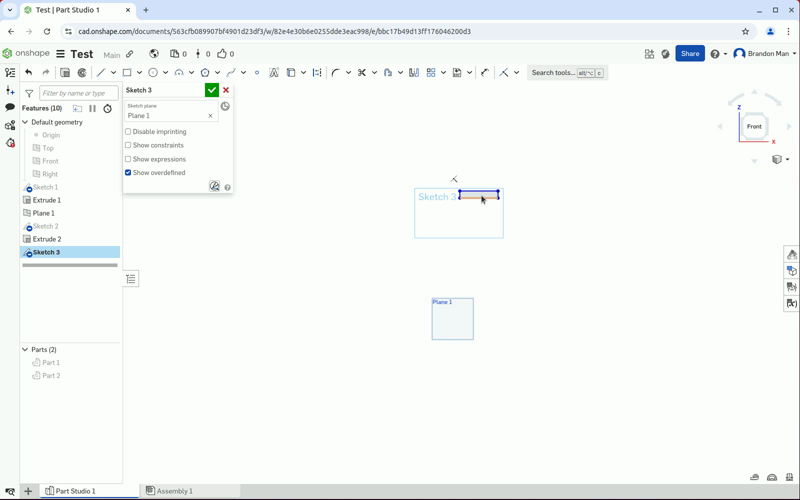
scroll(6)
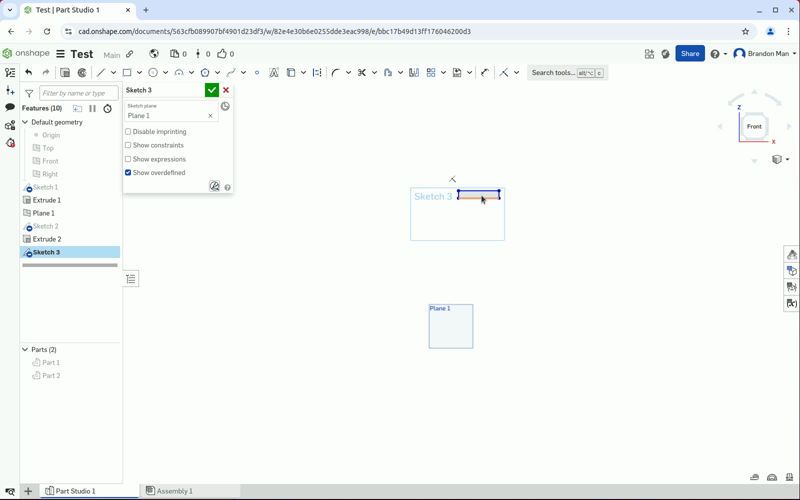
scroll(6)
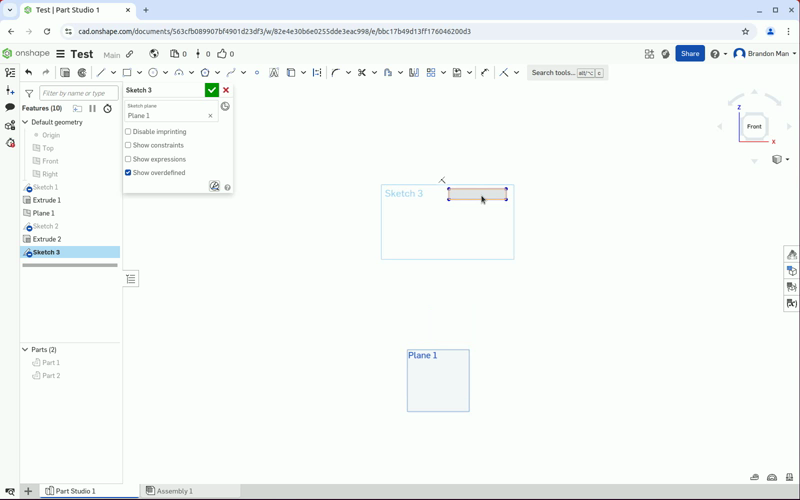
scroll(6)
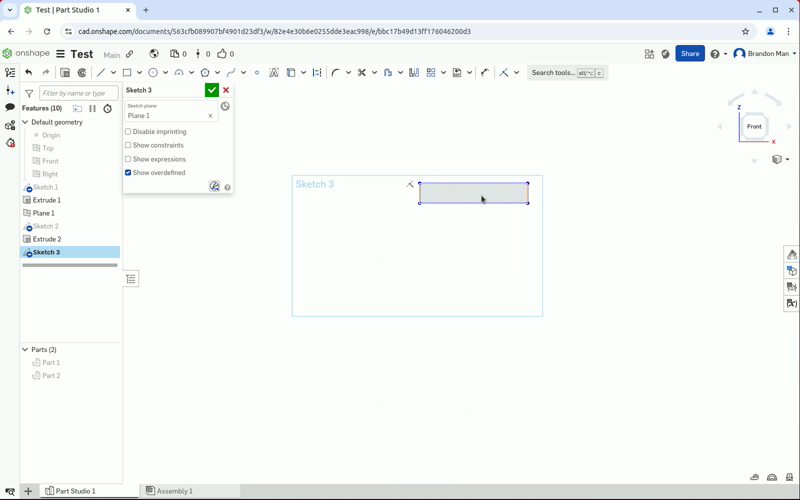
scroll(6)
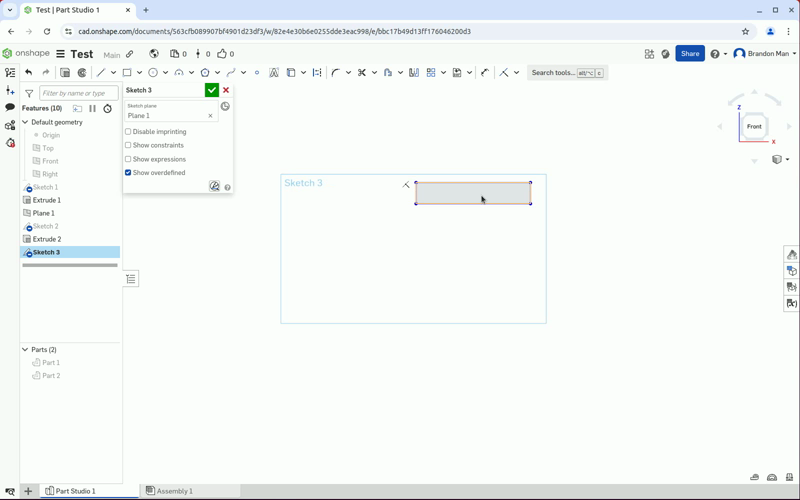
scroll(6)
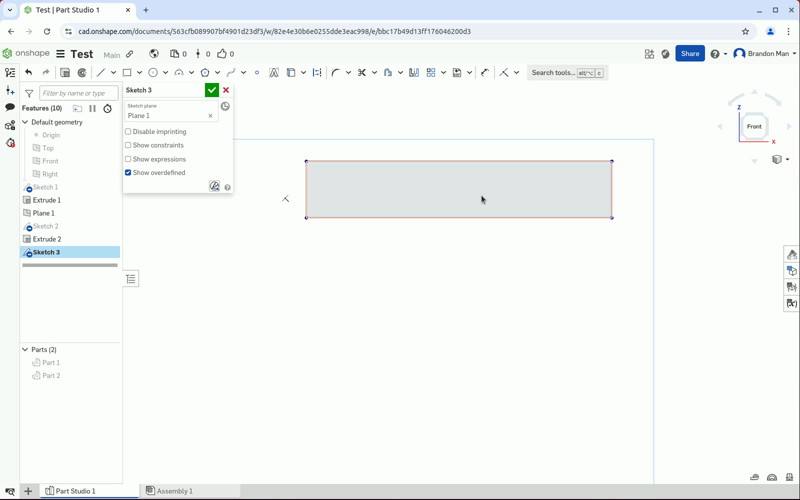
click(481, 195)
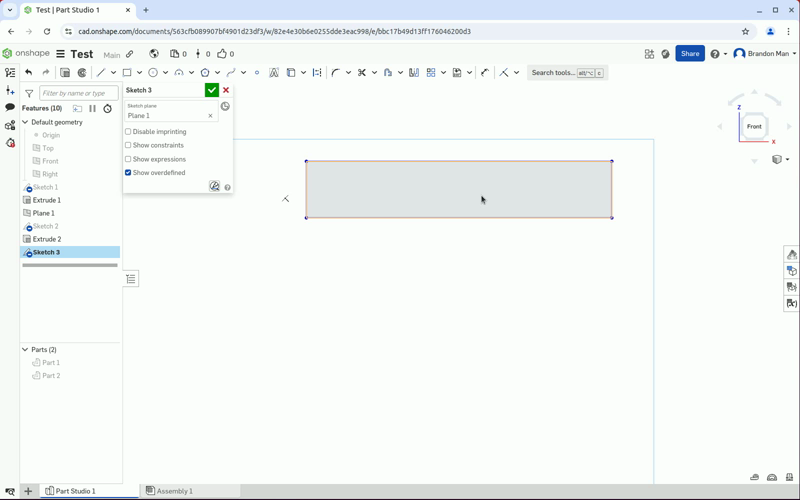
scroll(-6)
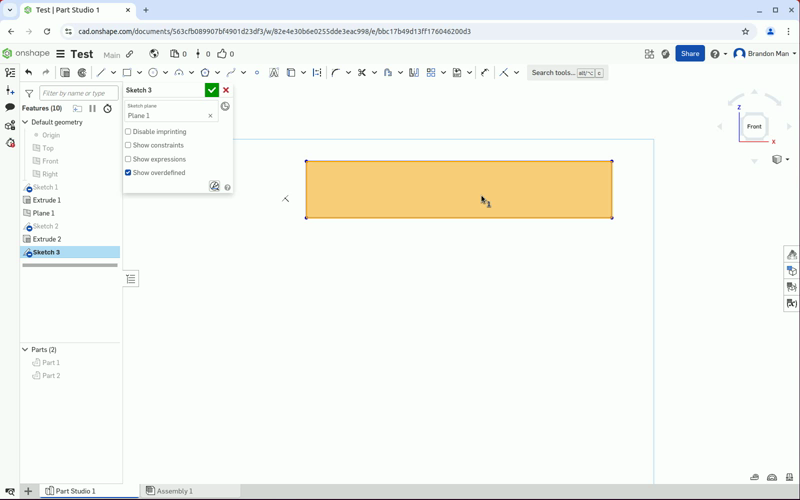
scroll(-6)
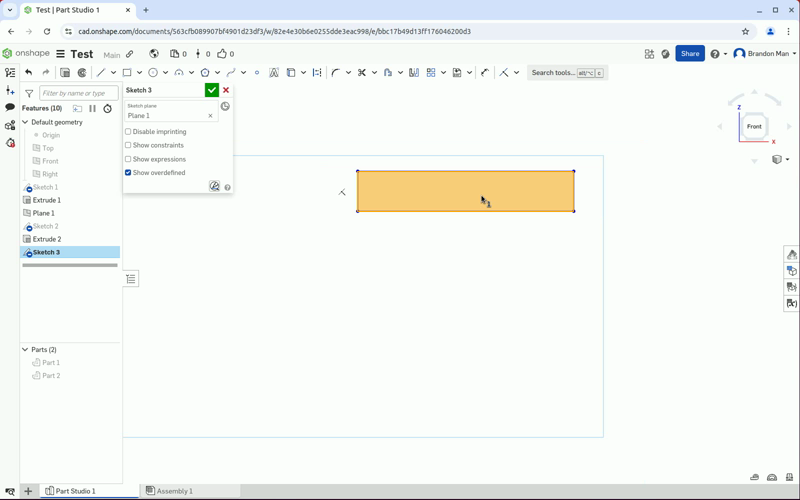
scroll(-6)
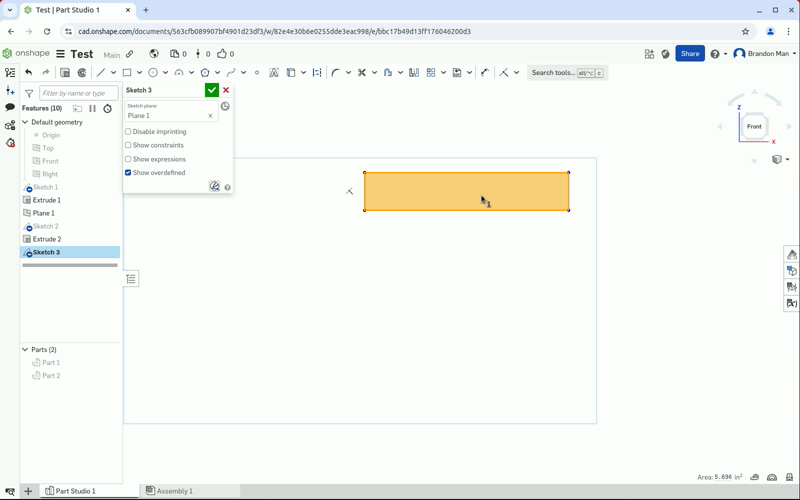
scroll(-6)
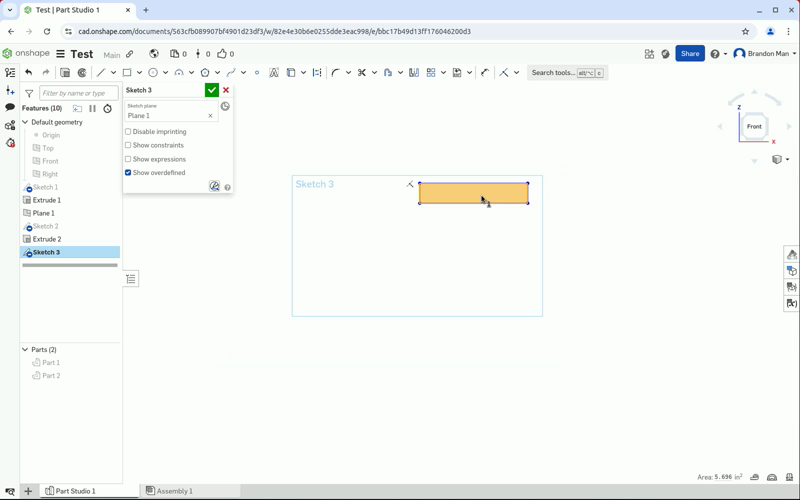
scroll(-6)
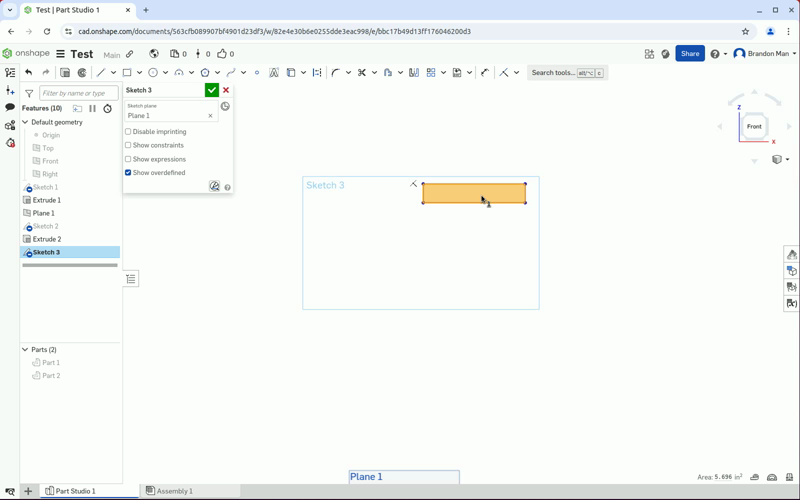
scroll(-6)
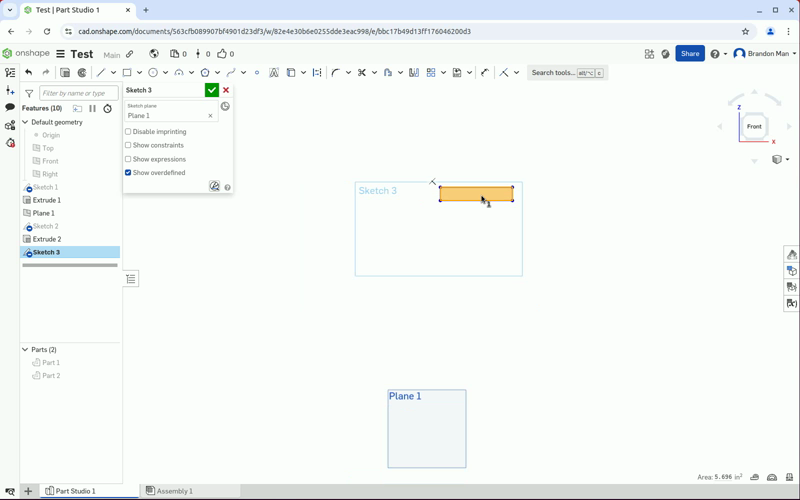
scroll(-6)
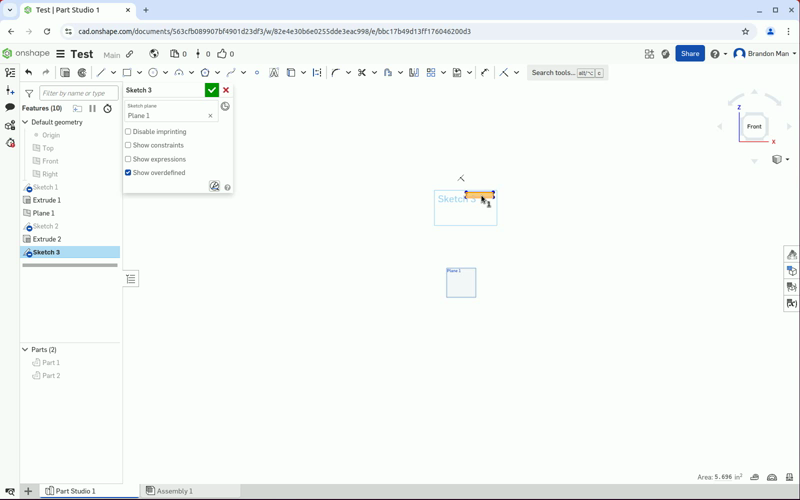
mouse_move(73, 352)
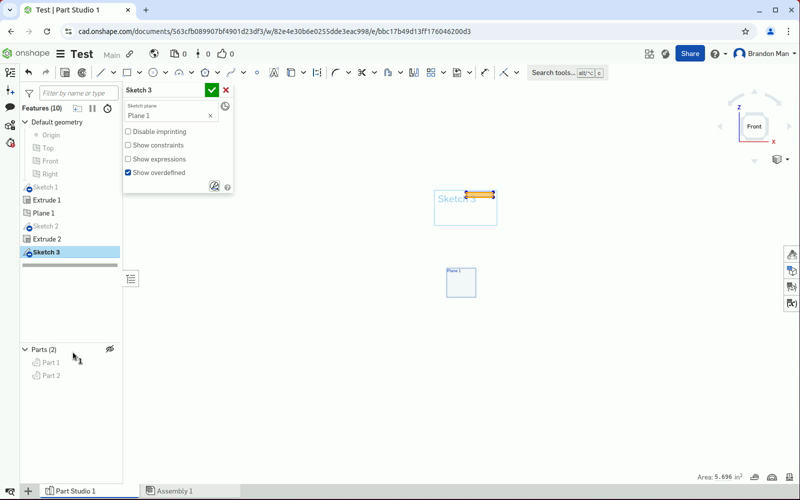
key(shift+y)
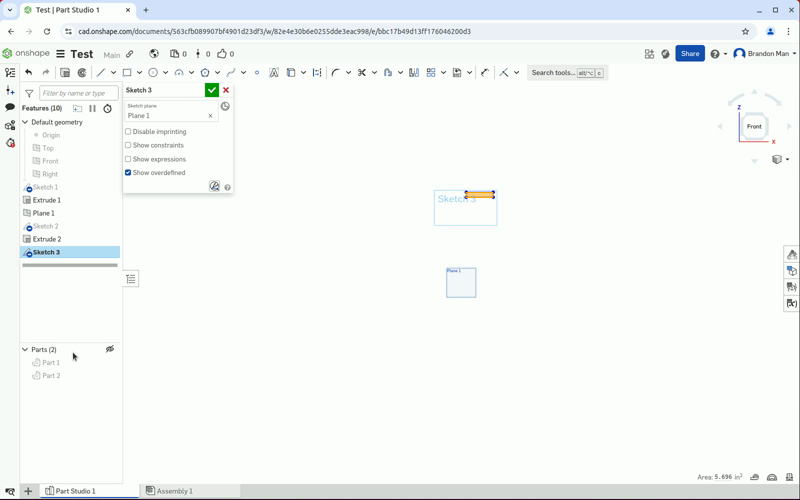
key(shift+e)
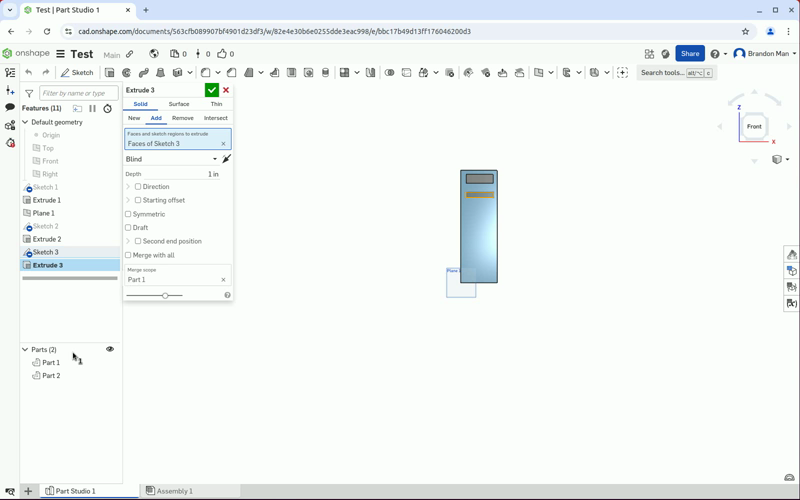
mouse_move(143, 106)
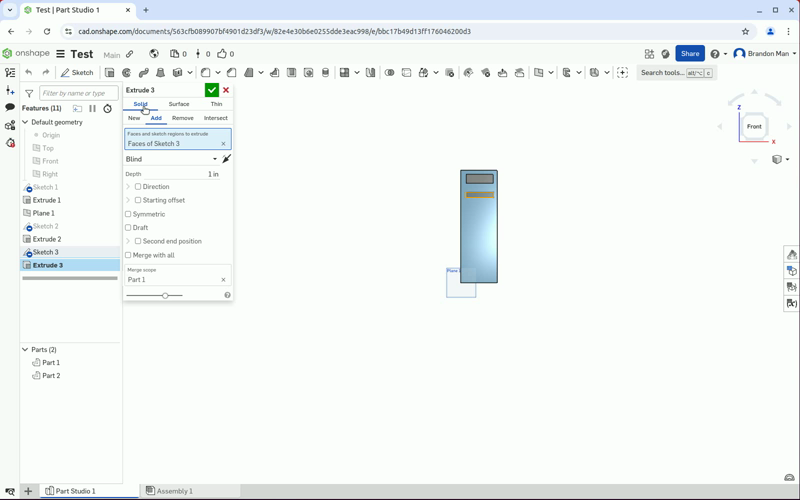
click(143, 106)
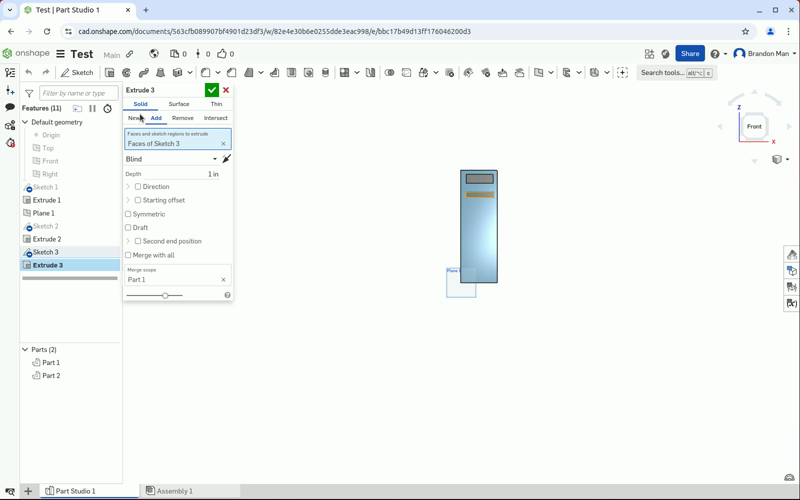
mouse_move(137, 120)
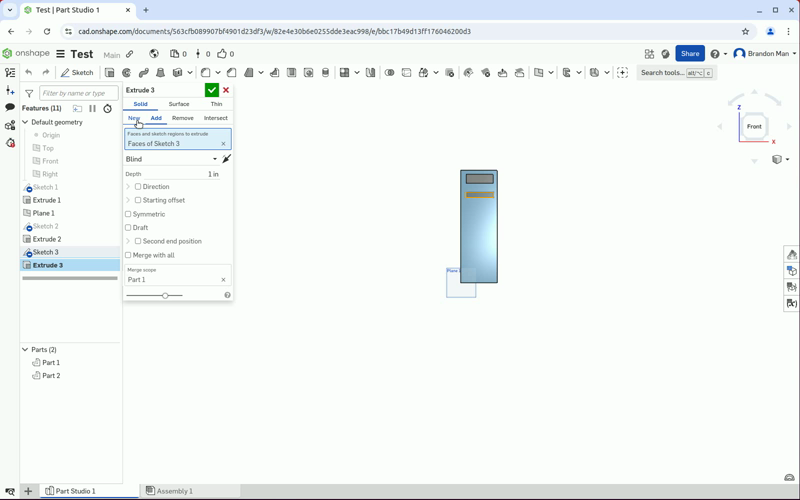
click(137, 120)
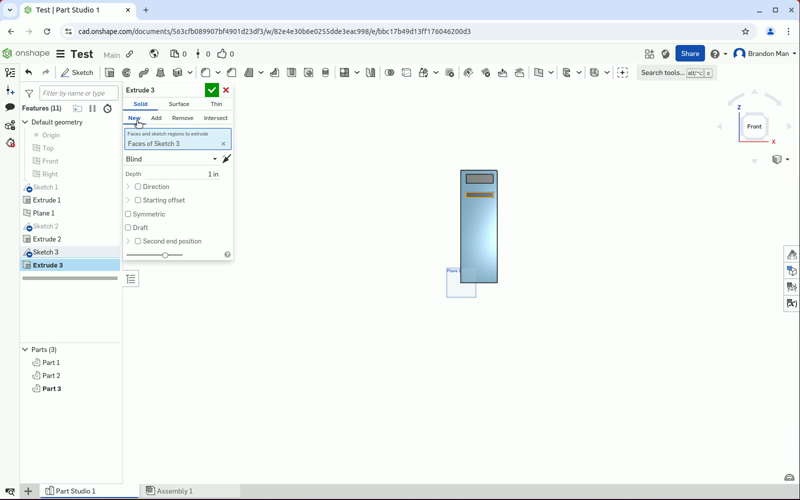
key(tab, 4)
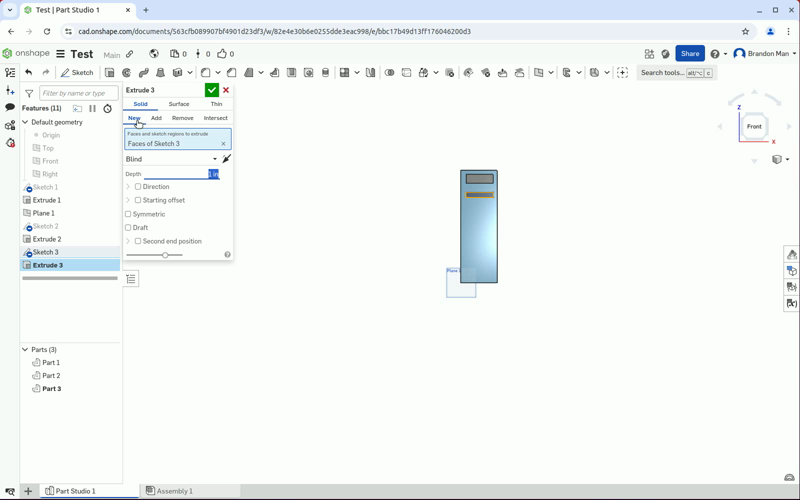
text(3.129)
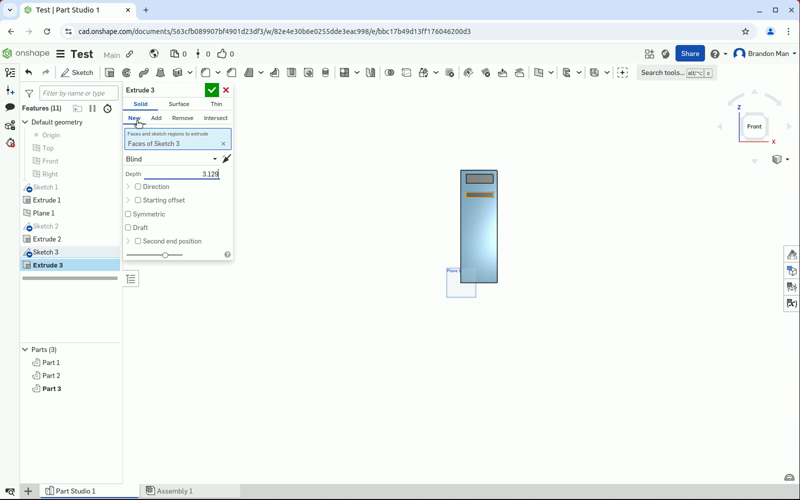
key(enter)
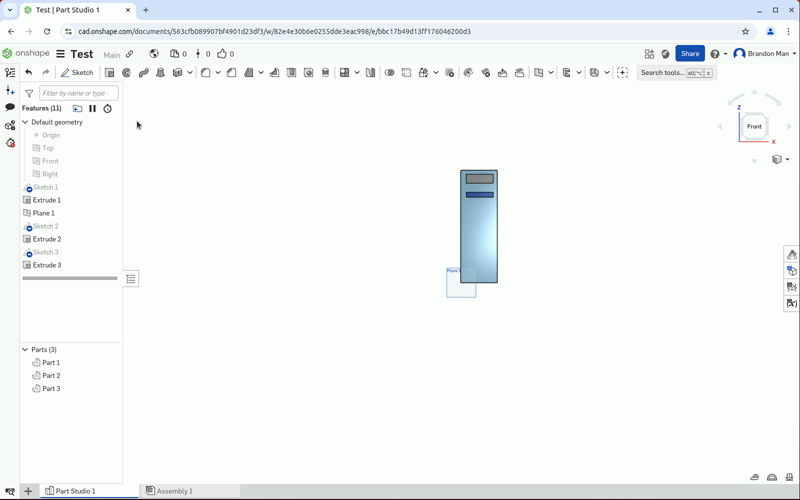
key(shift+h)
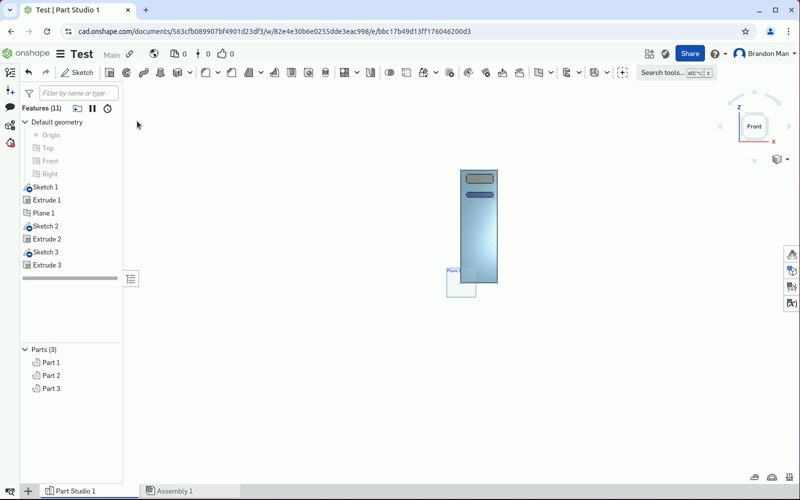
key(shift+h)
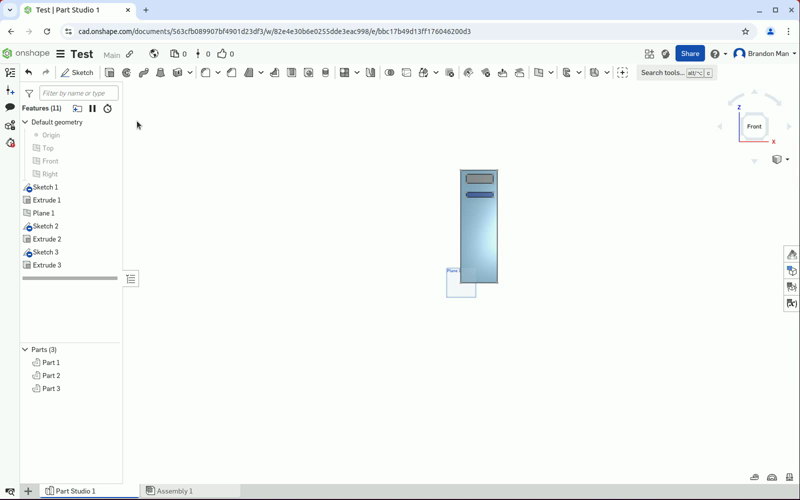
key(shift+7)
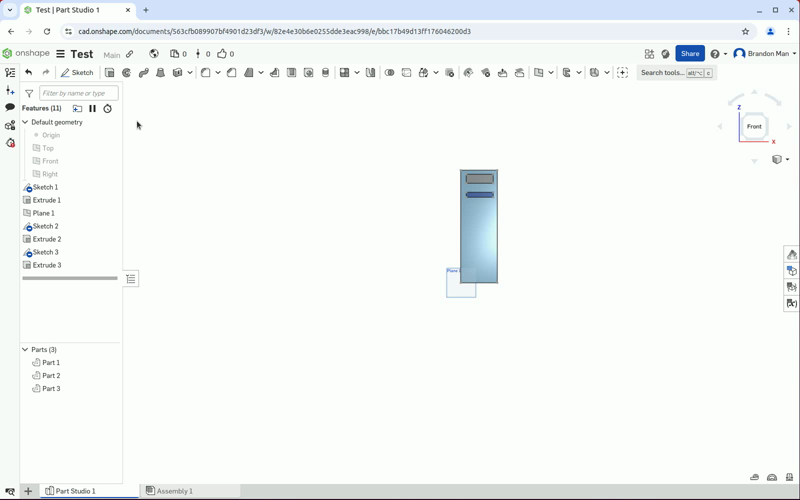
key(left, 2)
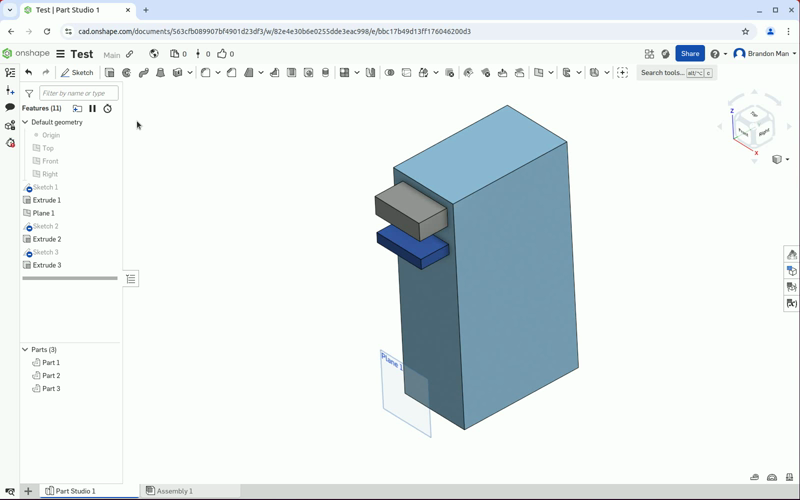
key(down, 2)
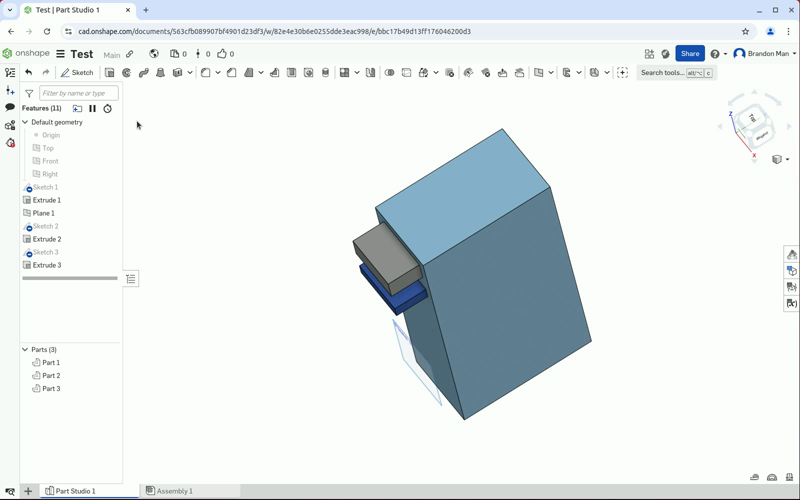
key(up, 2)
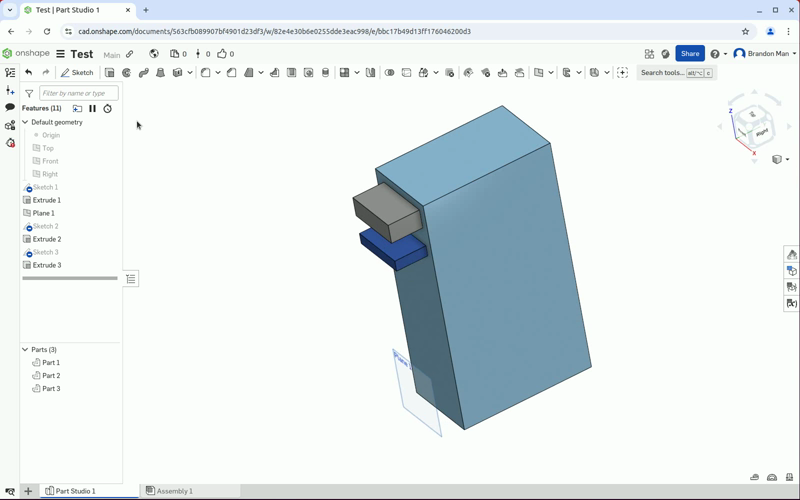
key(right, 2)
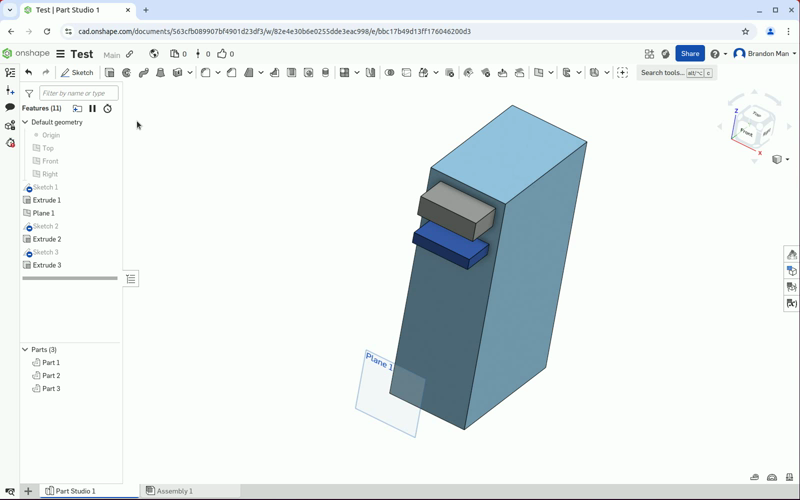
mouse_move(73, 189)
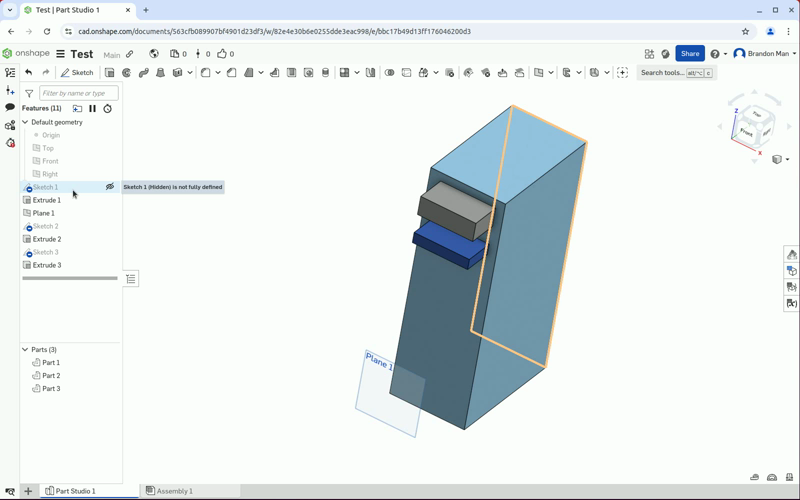
click(73, 189)